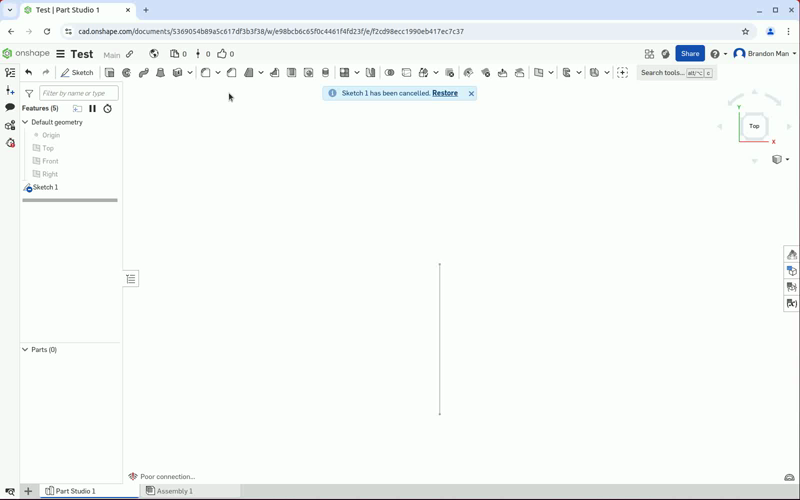
key(shift+h)
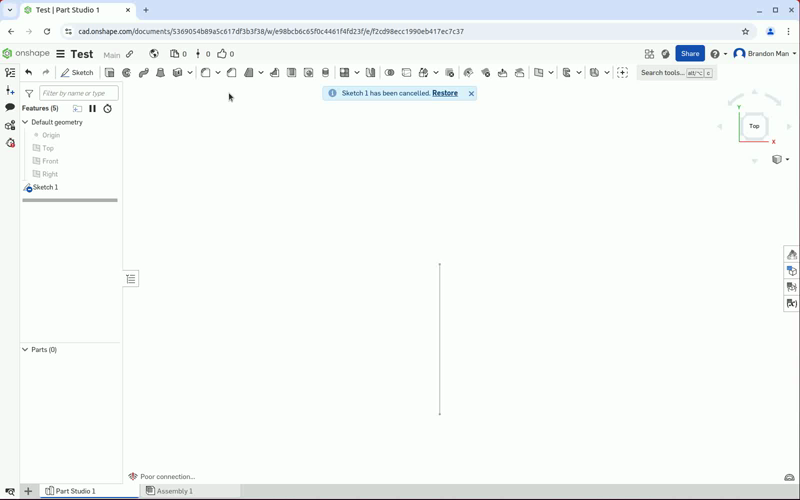
key(shift+s)
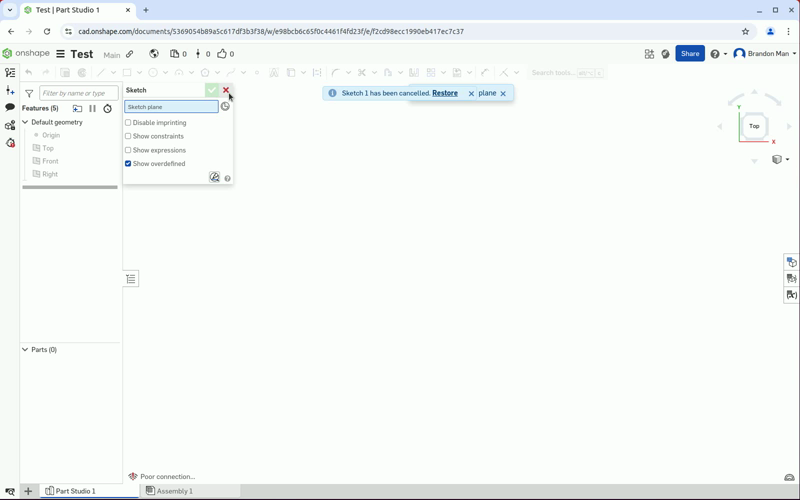
mouse_move(73, 150)
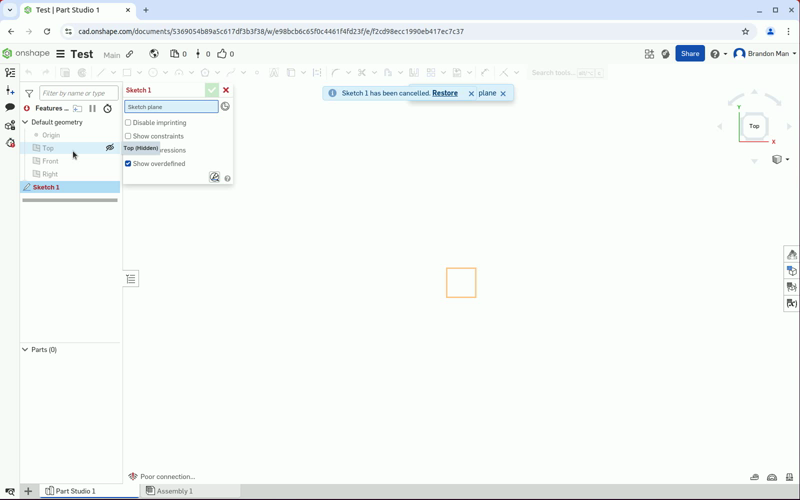
click(73, 150)
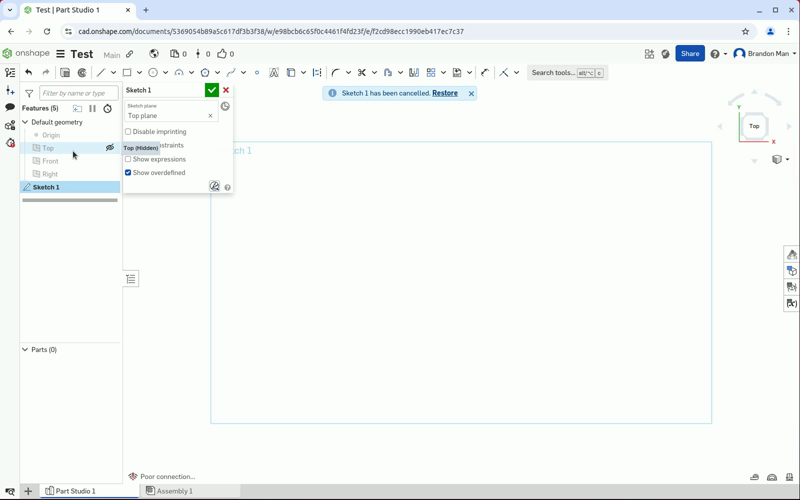
mouse_move(73, 352)
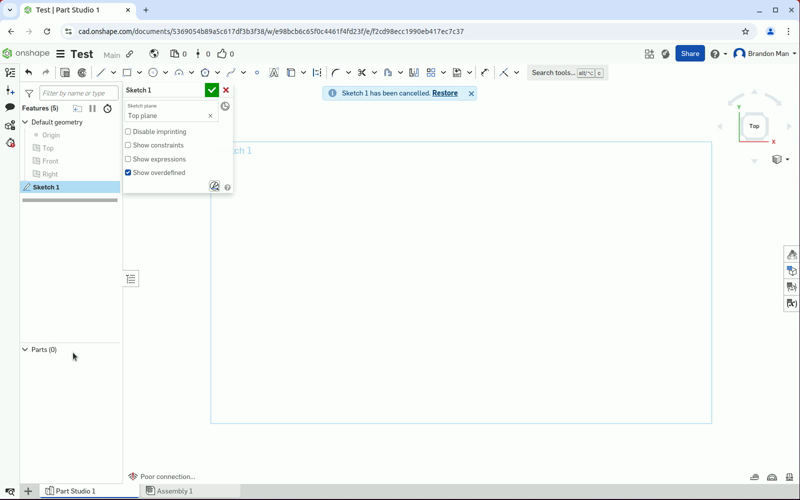
key(y)
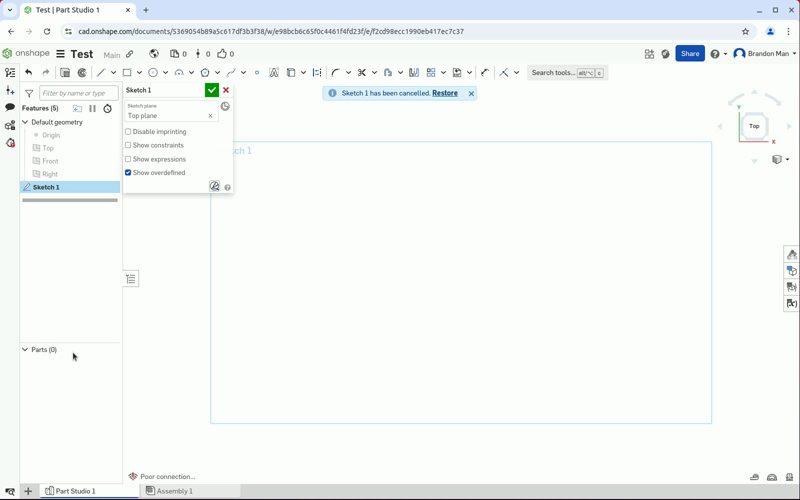
key(l)
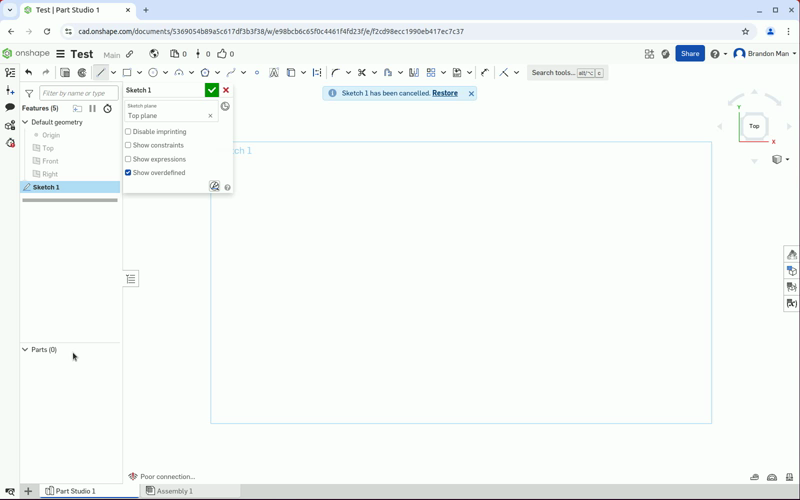
key_down(shift)
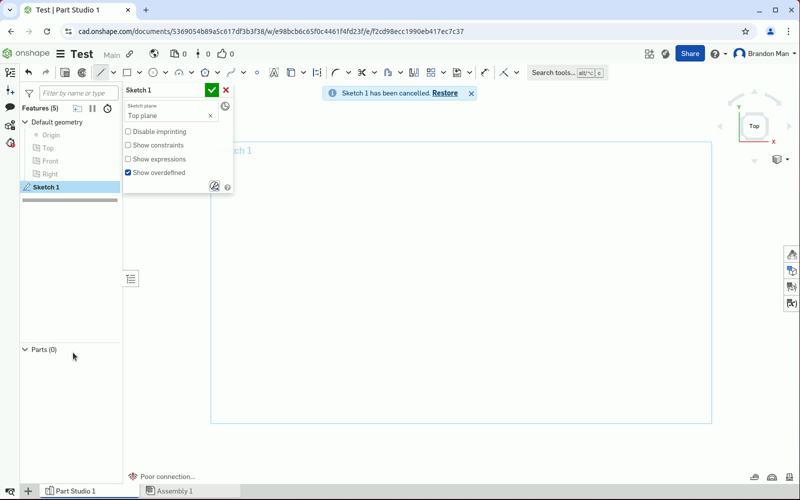
mouse_move(460, 282)
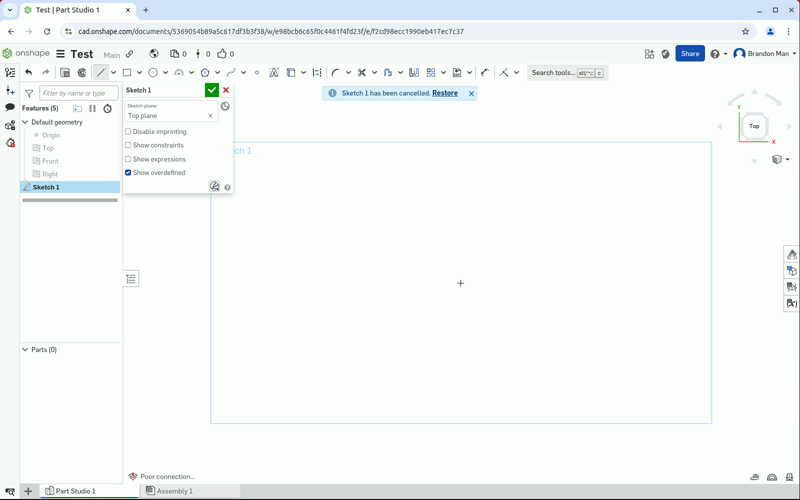
click(460, 282)
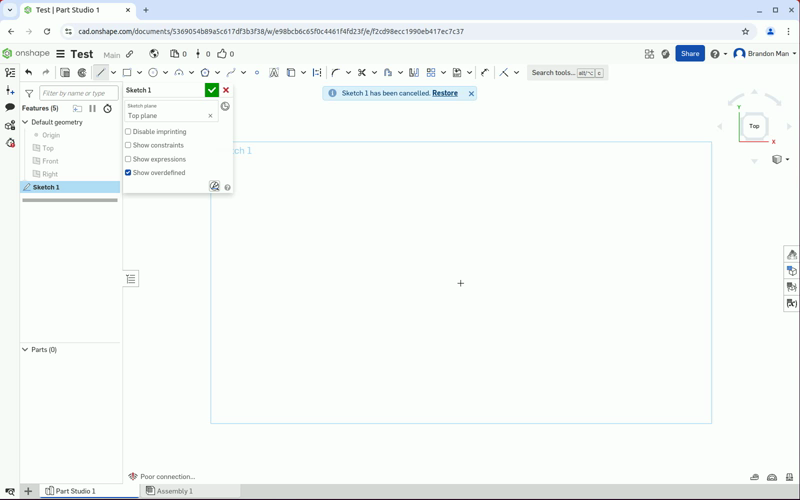
key_up(shift)
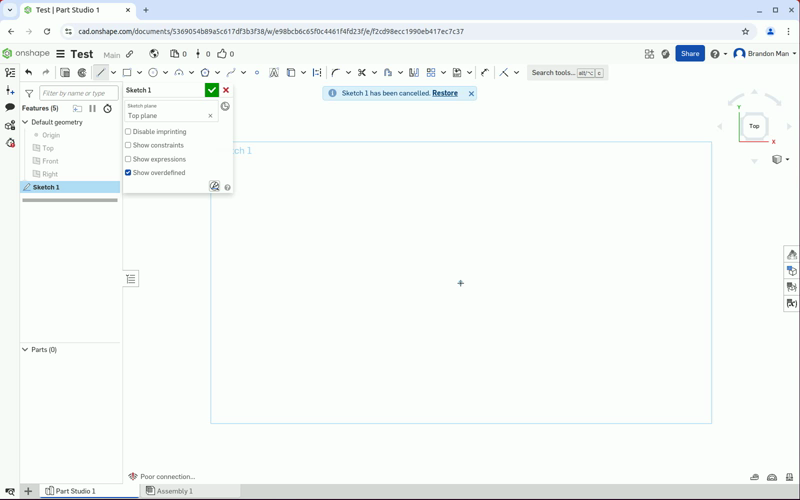
key_down(shift)
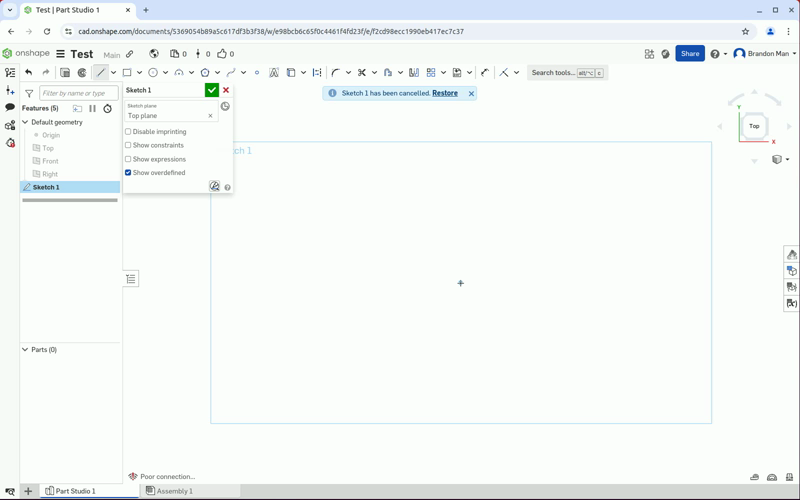
mouse_move(573, 282)
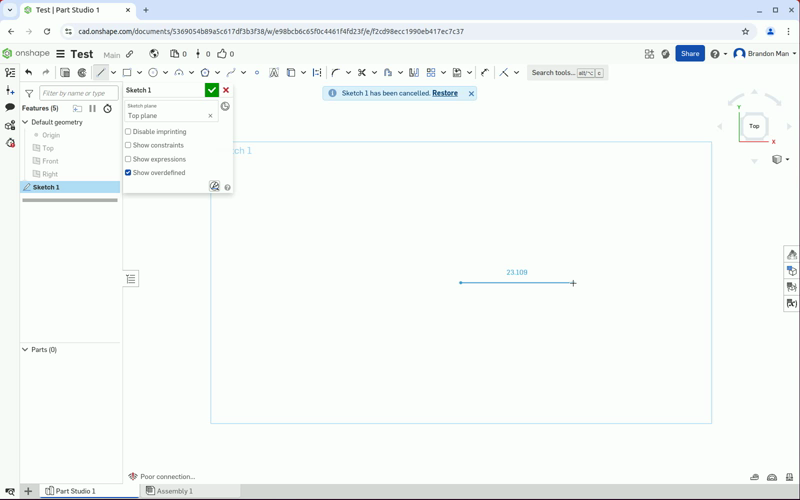
click(573, 282)
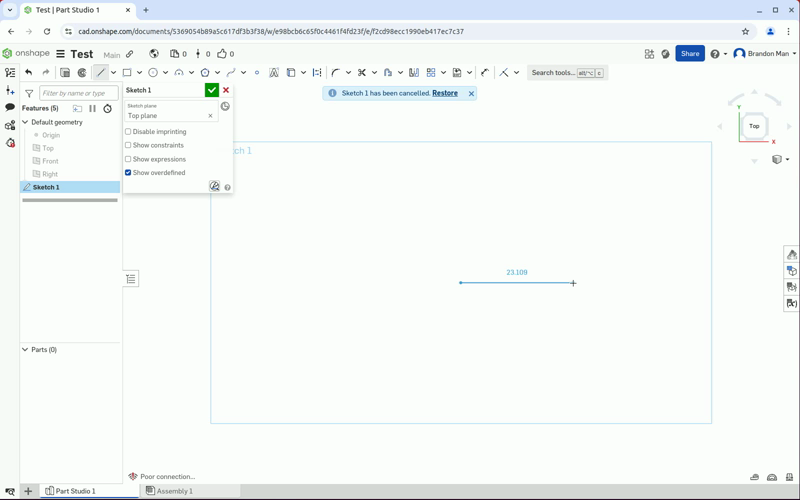
key_up(shift)
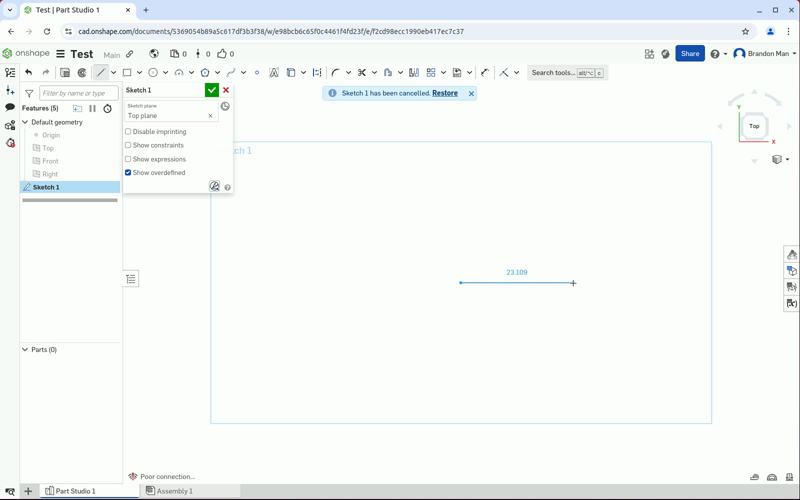
key_down(shift)
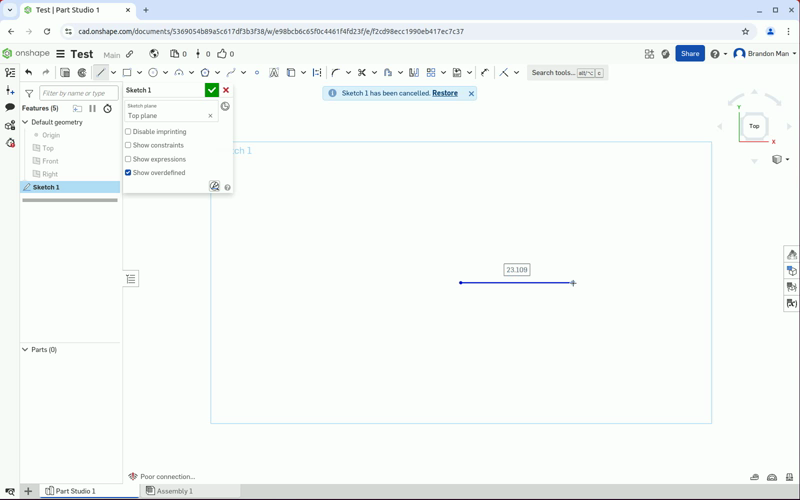
mouse_move(573, 202)
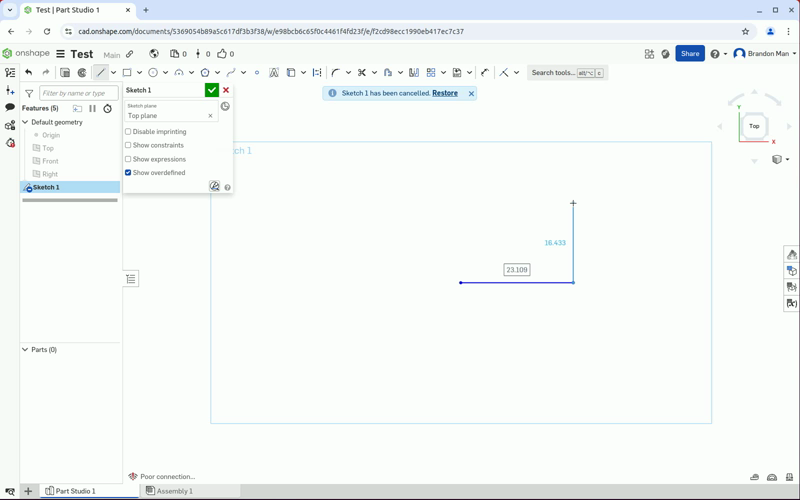
click(573, 202)
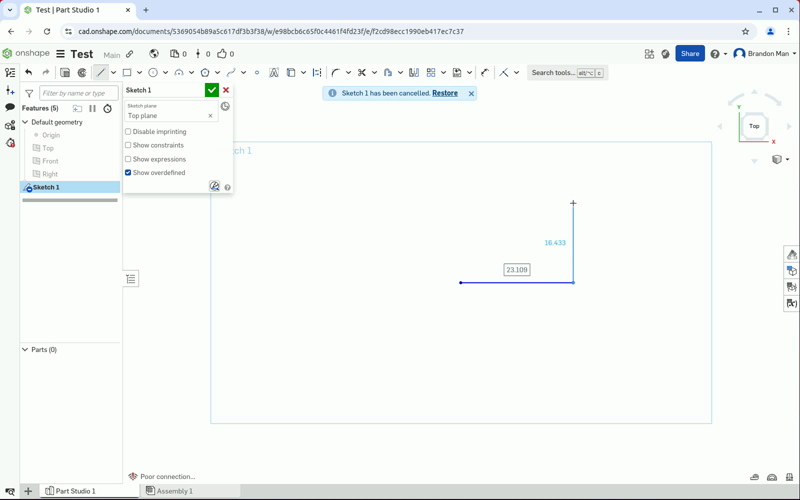
key_up(shift)
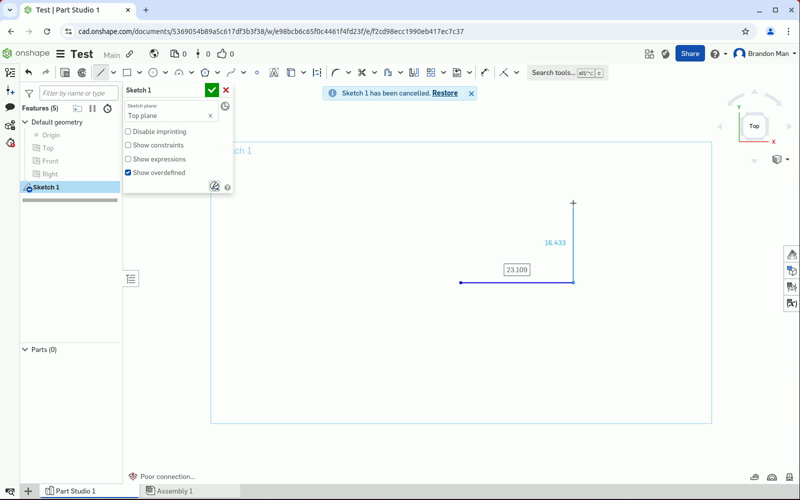
key_down(shift)
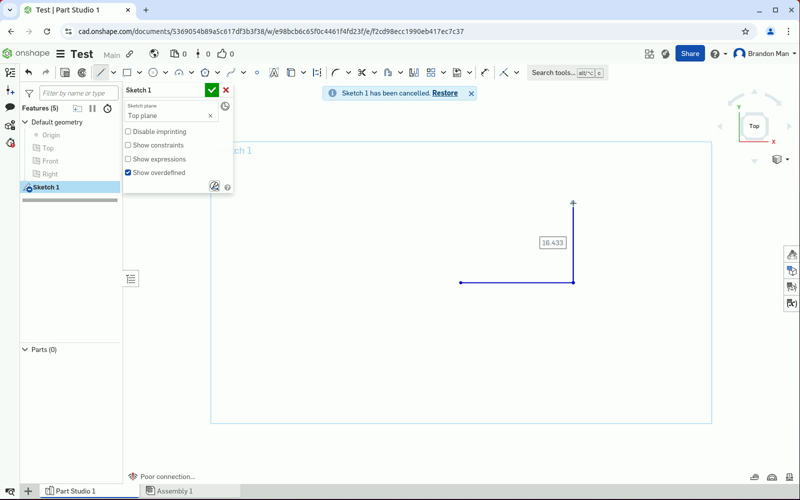
mouse_move(460, 202)
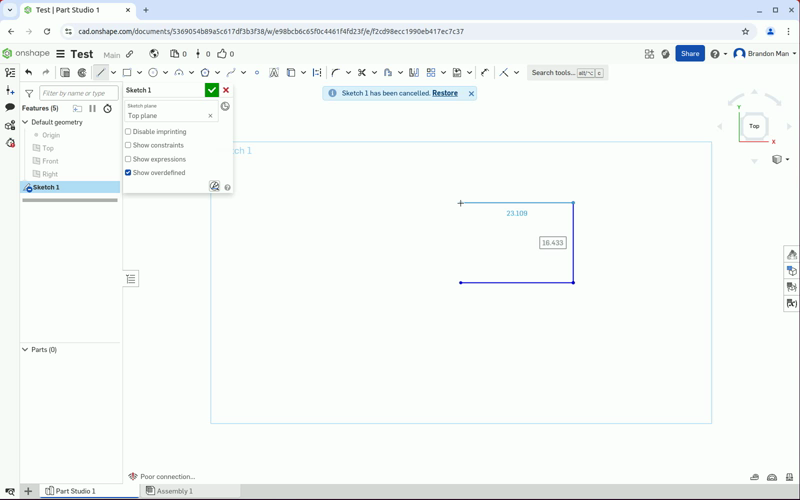
click(460, 202)
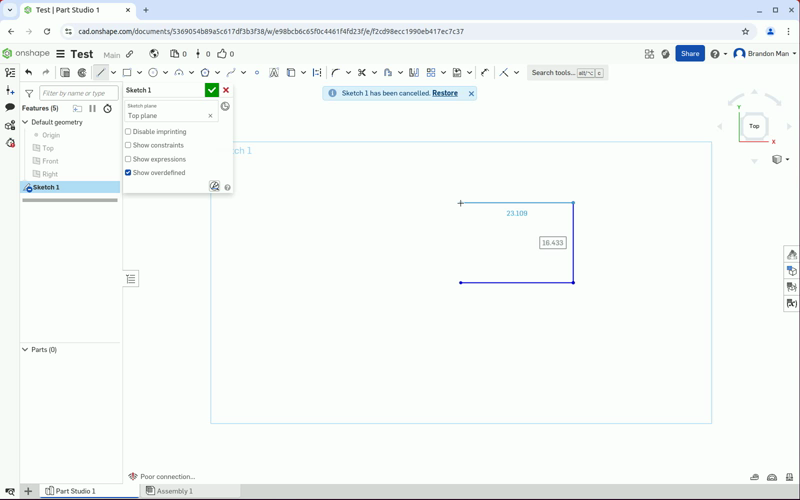
key_up(shift)
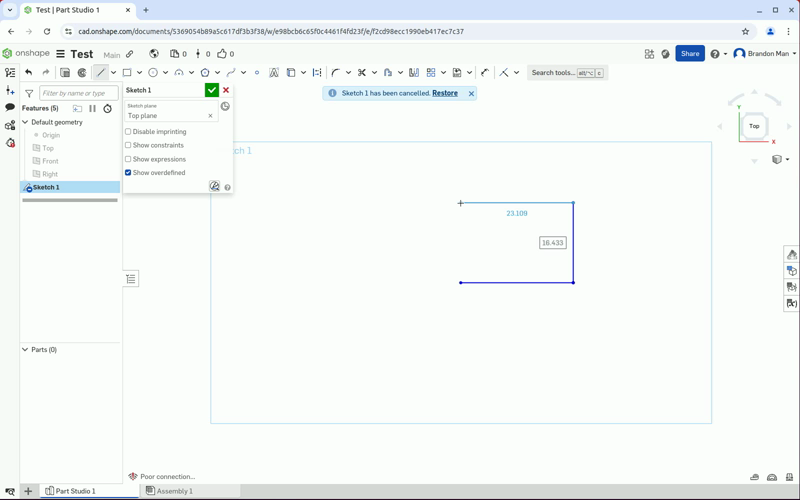
key_down(shift)
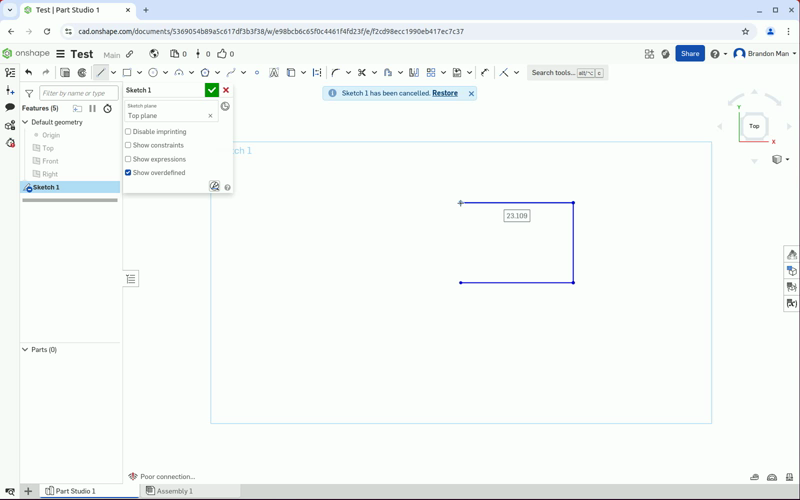
mouse_move(460, 282)
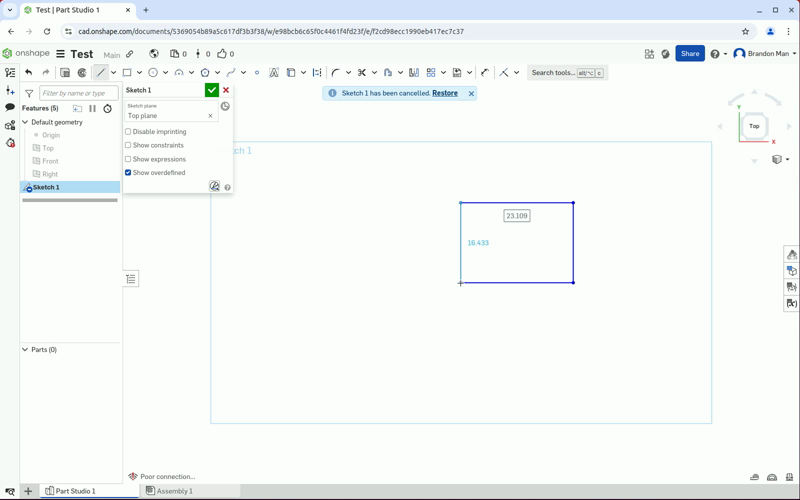
key_up(shift)
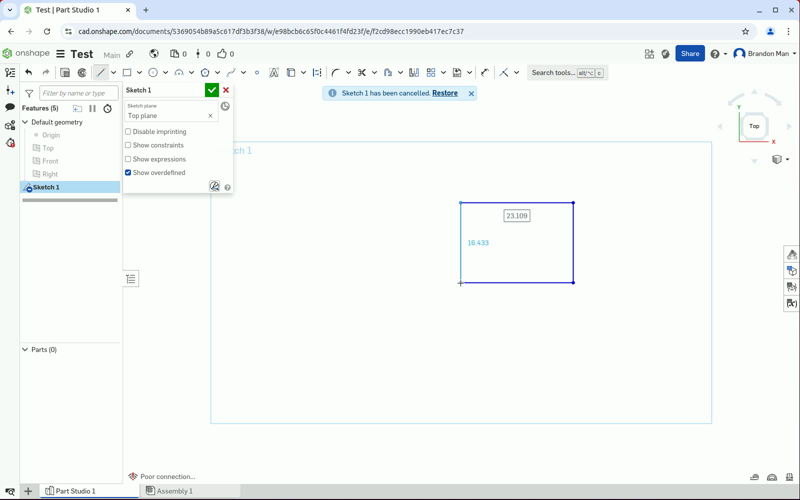
click(460, 282)
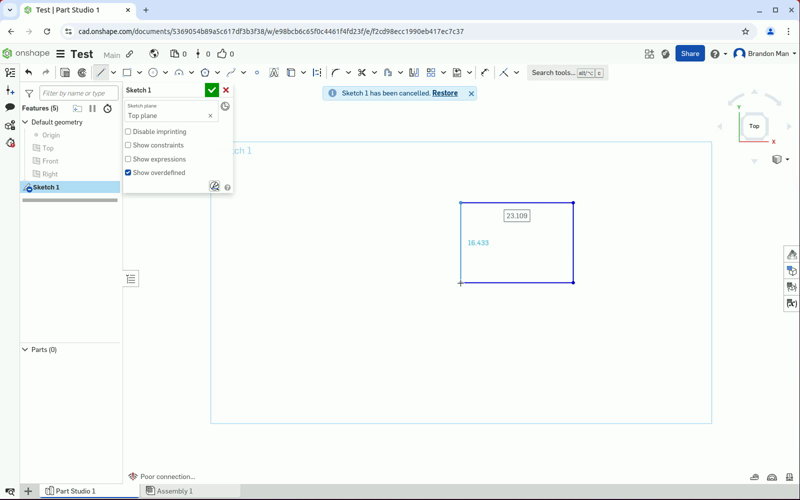
key(esc)
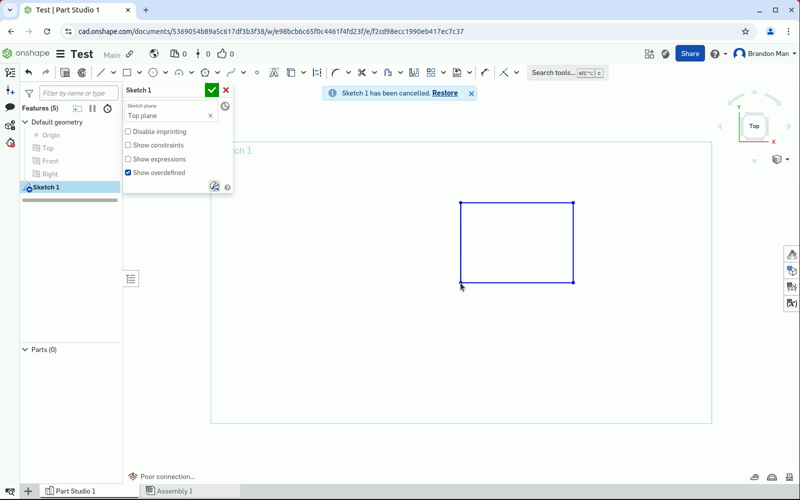
key(l)
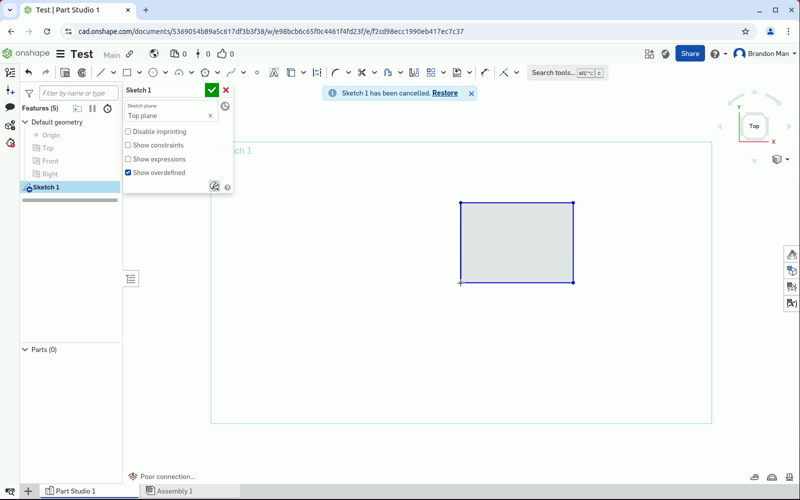
key_down(shift)
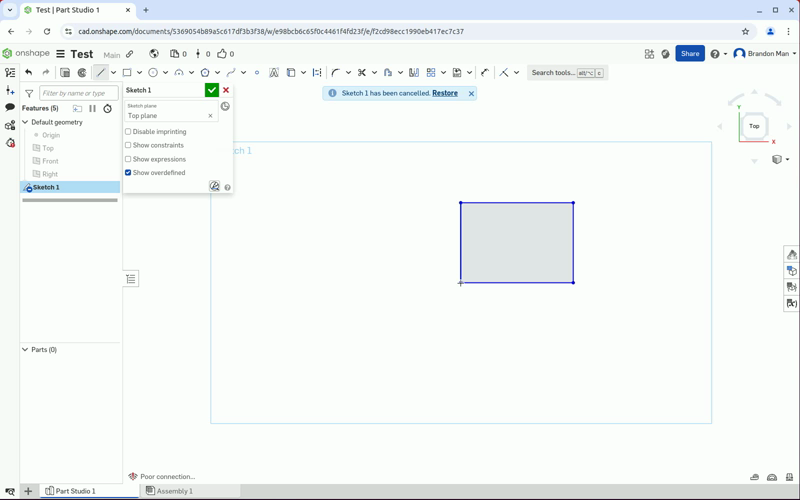
mouse_move(464, 279)
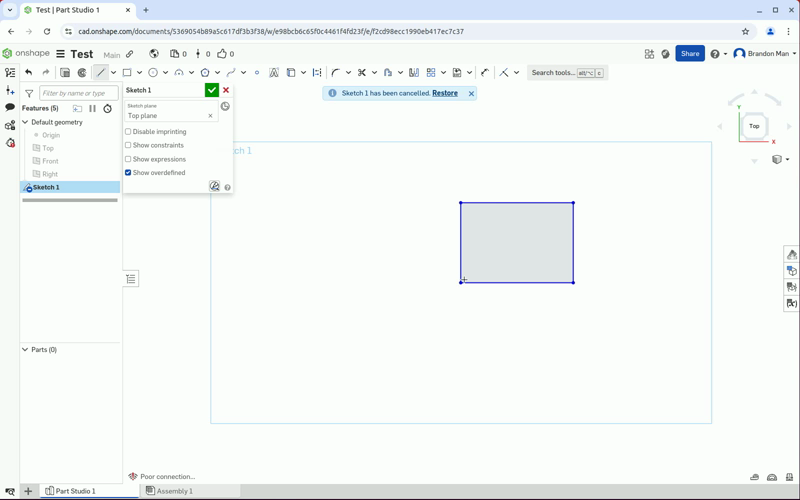
click(464, 279)
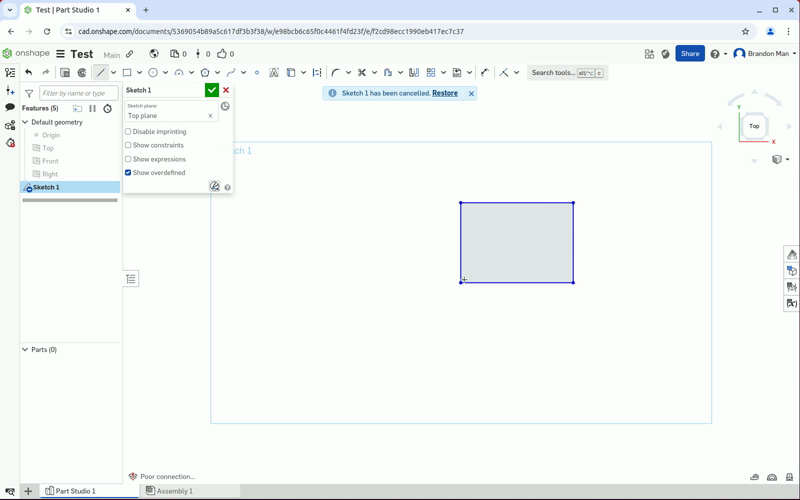
key_up(shift)
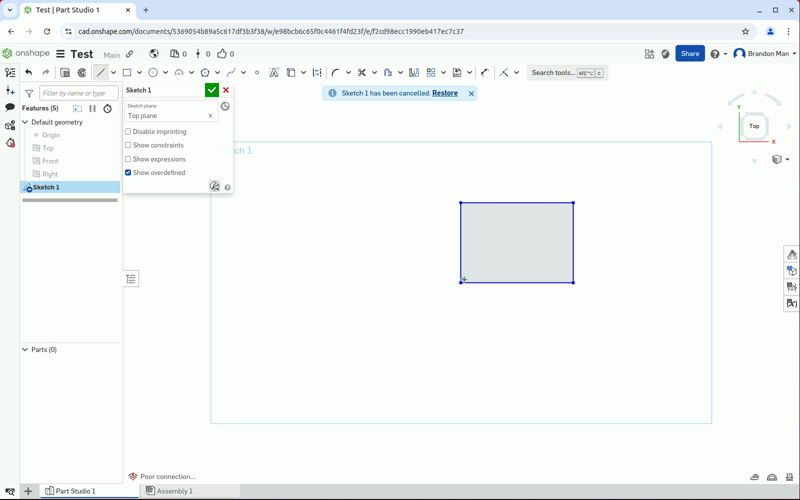
key_down(shift)
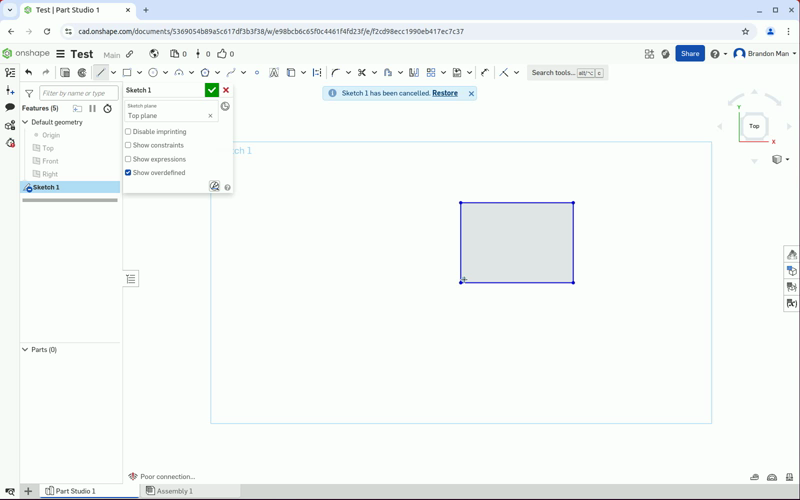
mouse_move(569, 279)
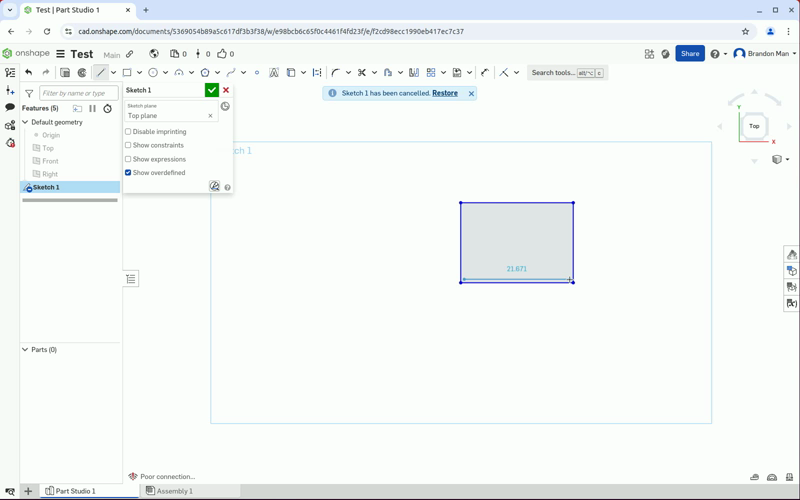
click(569, 279)
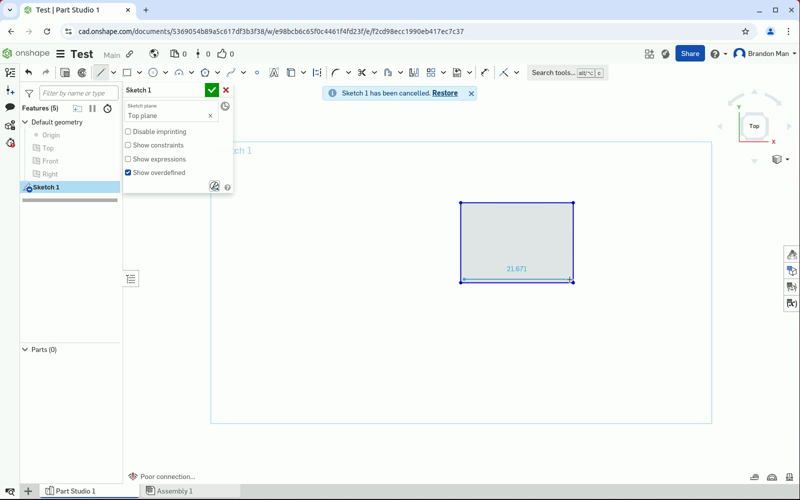
key_up(shift)
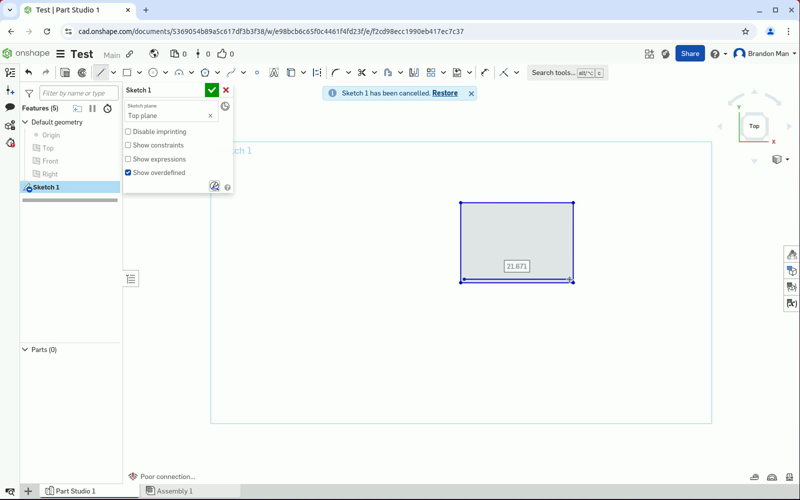
key_down(shift)
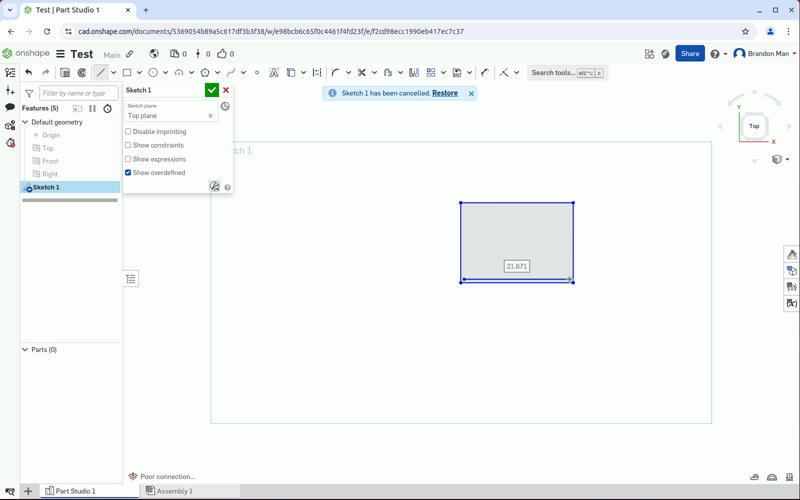
mouse_move(569, 207)
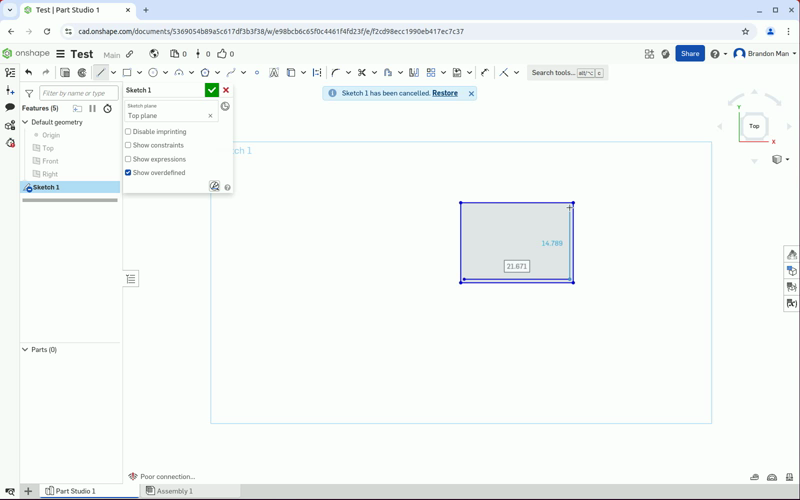
click(569, 207)
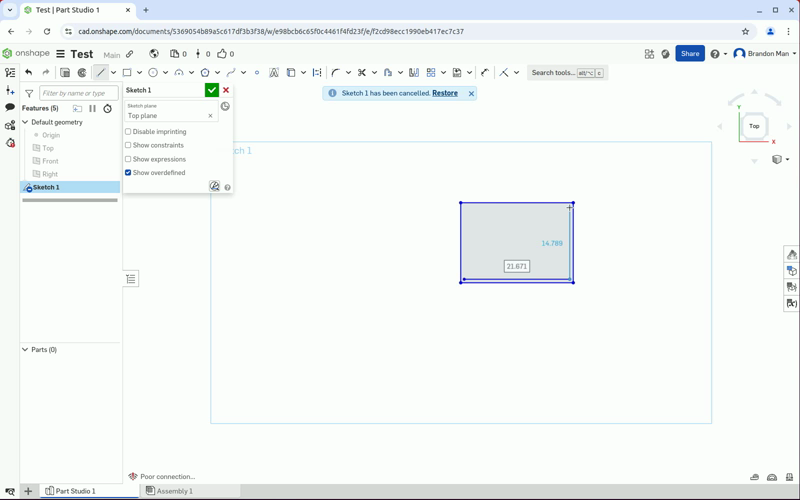
key_up(shift)
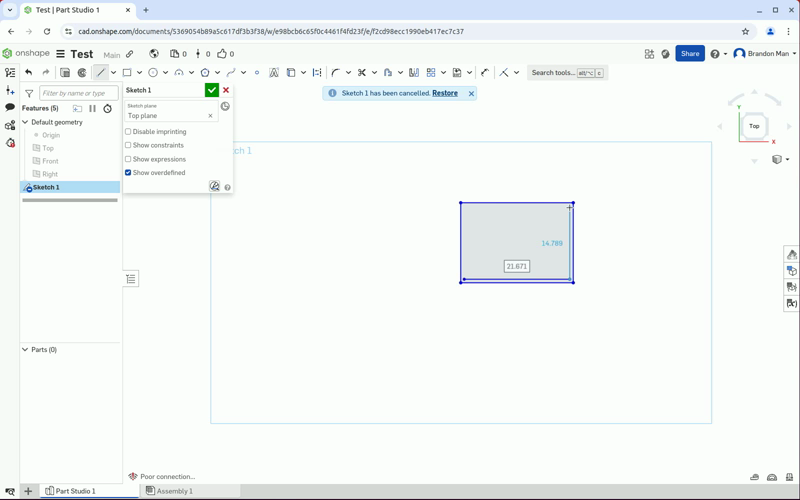
key_down(shift)
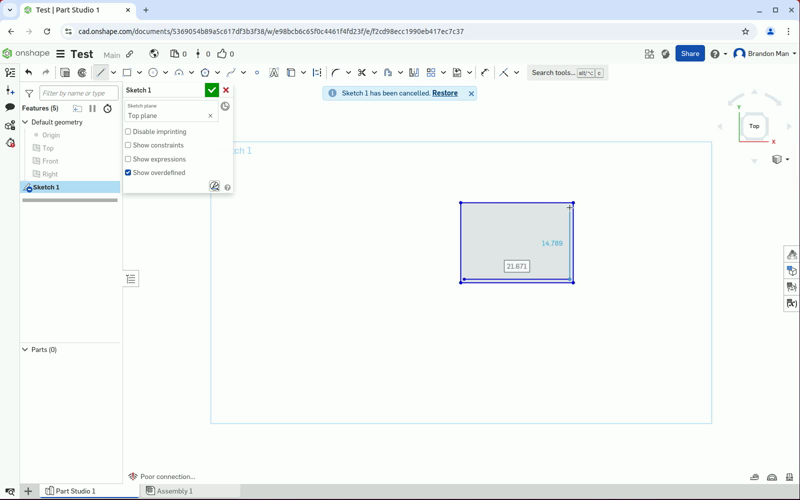
mouse_move(464, 207)
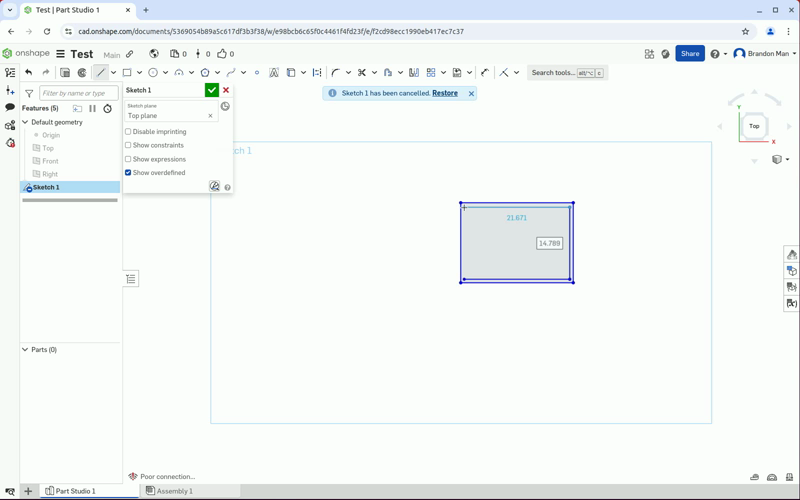
click(464, 207)
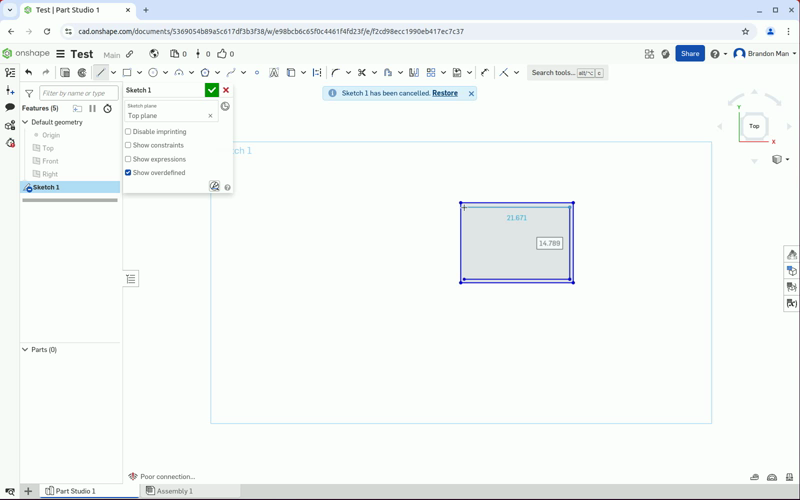
key_up(shift)
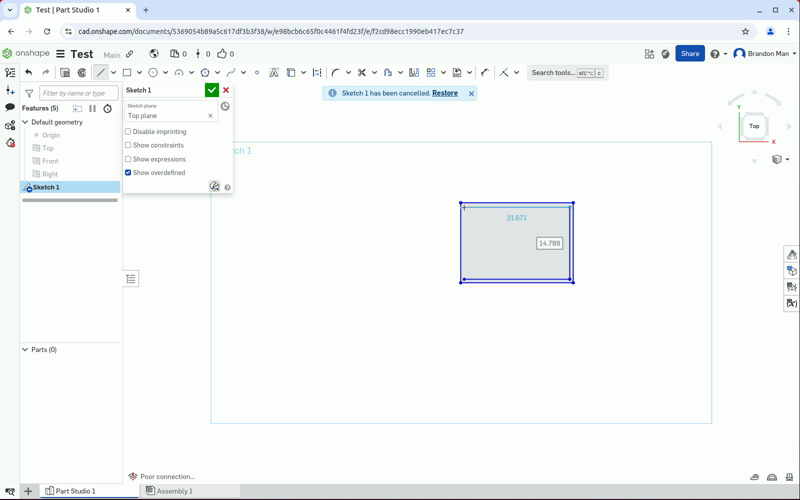
key_down(shift)
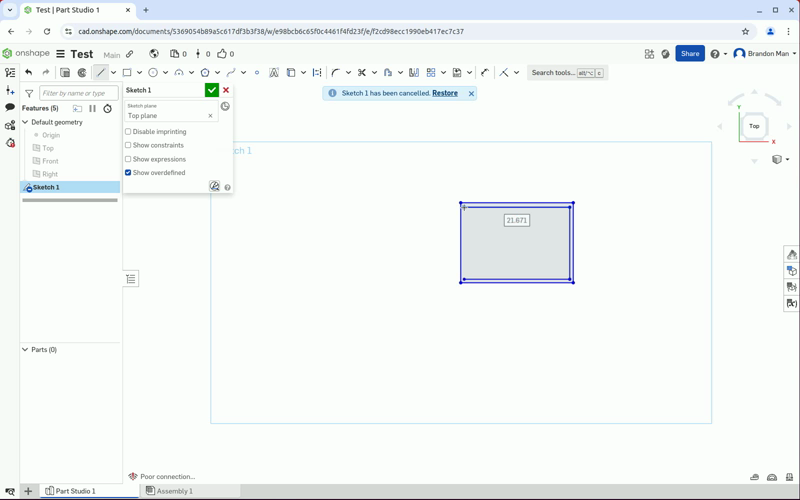
mouse_move(464, 279)
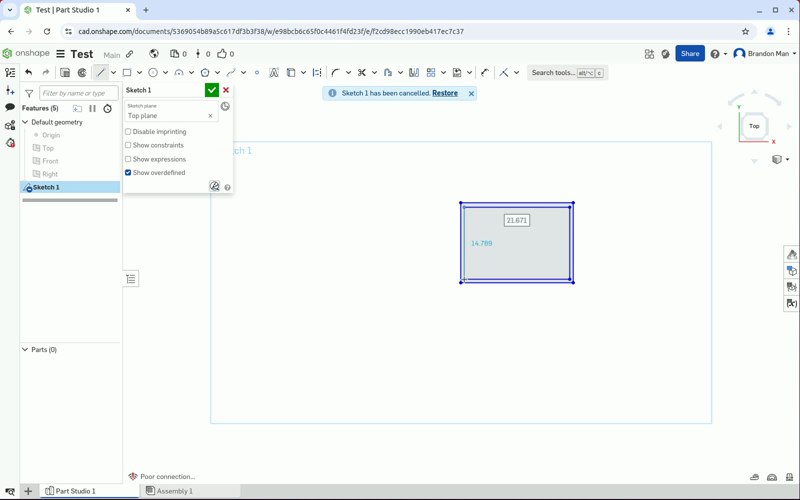
key_up(shift)
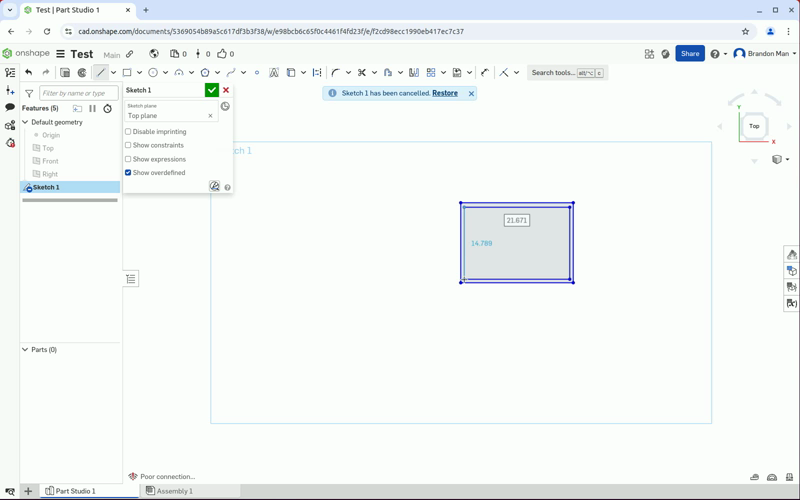
click(464, 279)
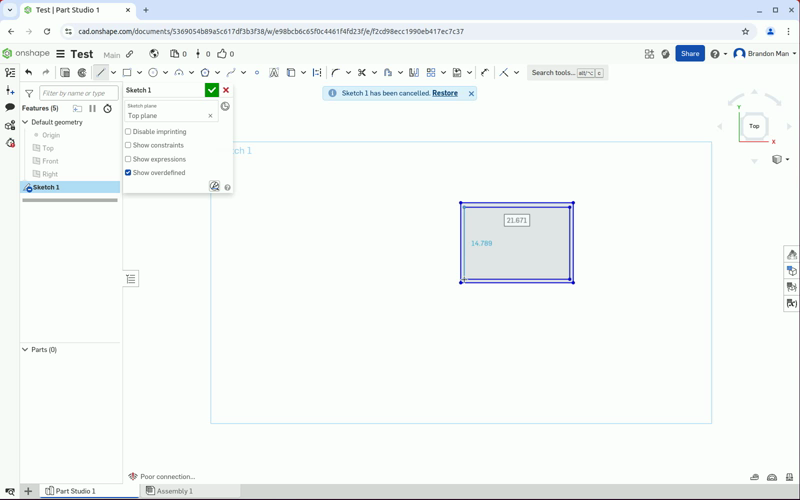
key(esc)
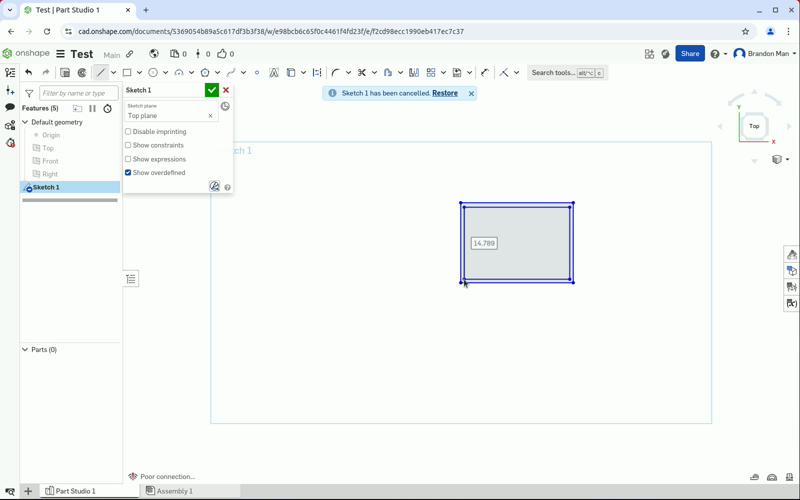
mouse_move(466, 280)
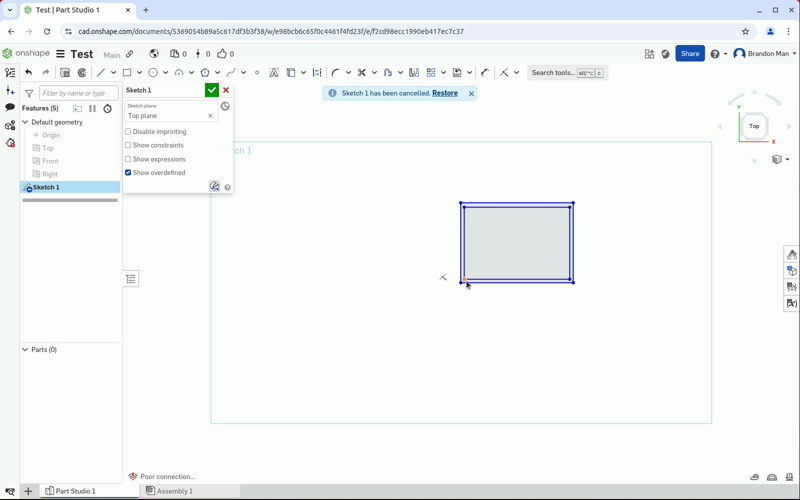
scroll(6)
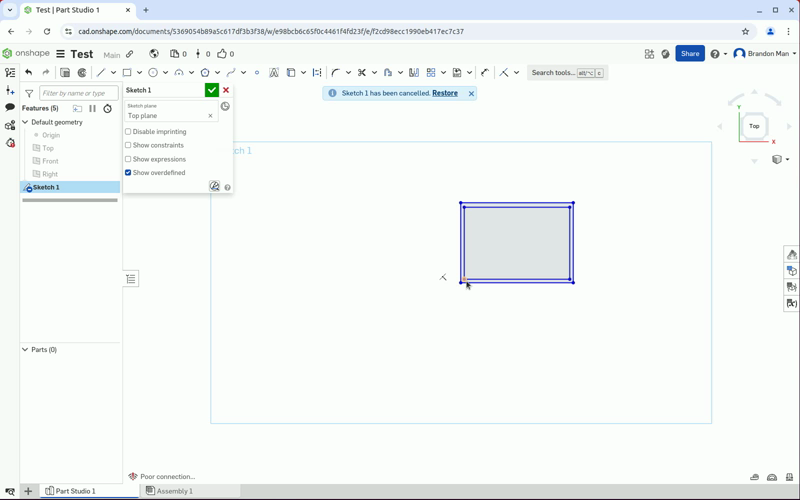
scroll(6)
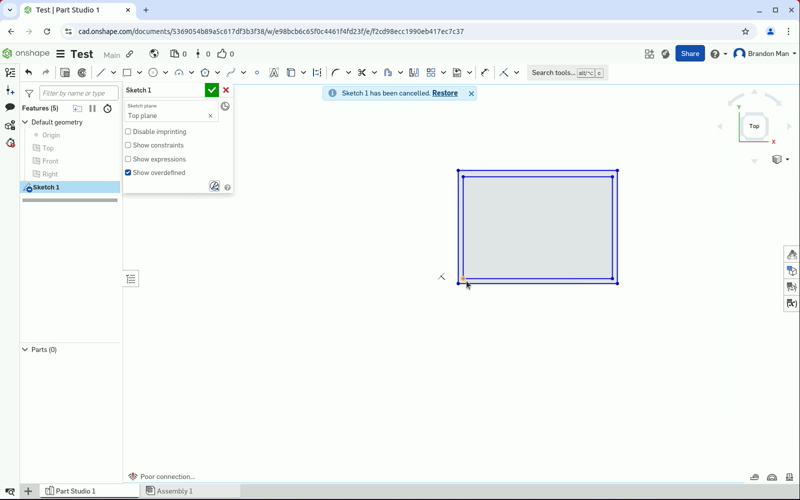
scroll(6)
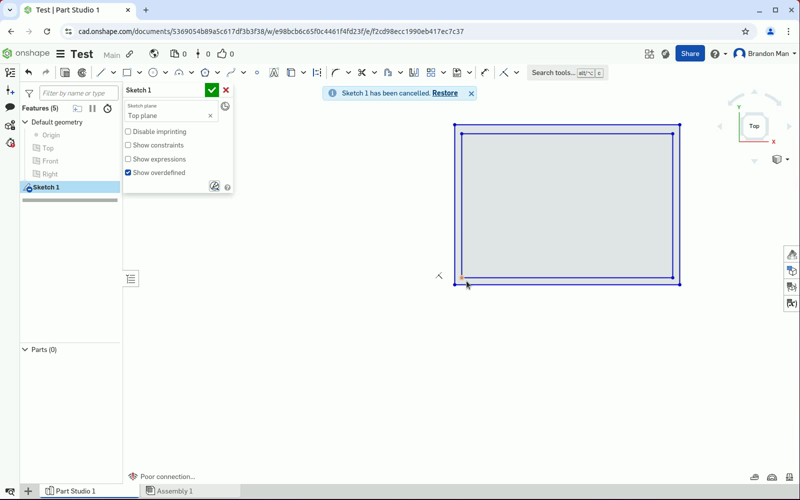
scroll(6)
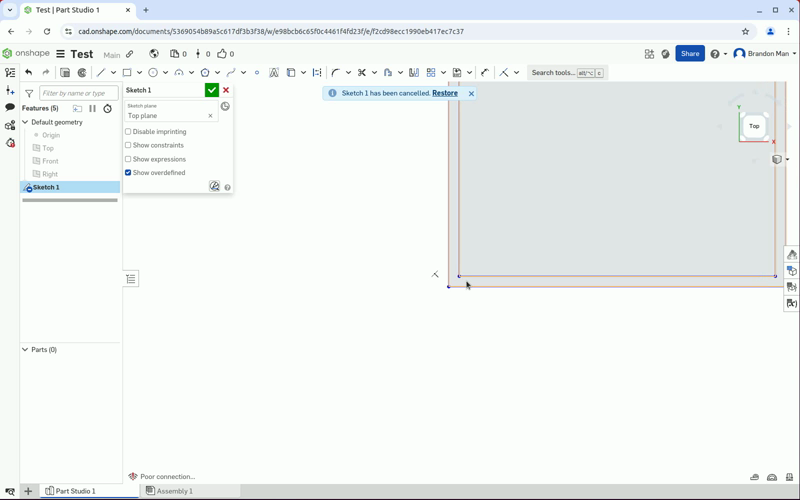
scroll(6)
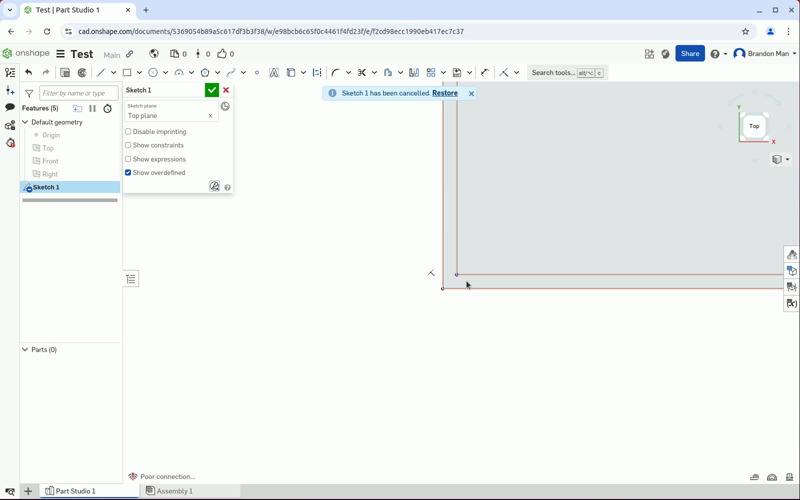
scroll(6)
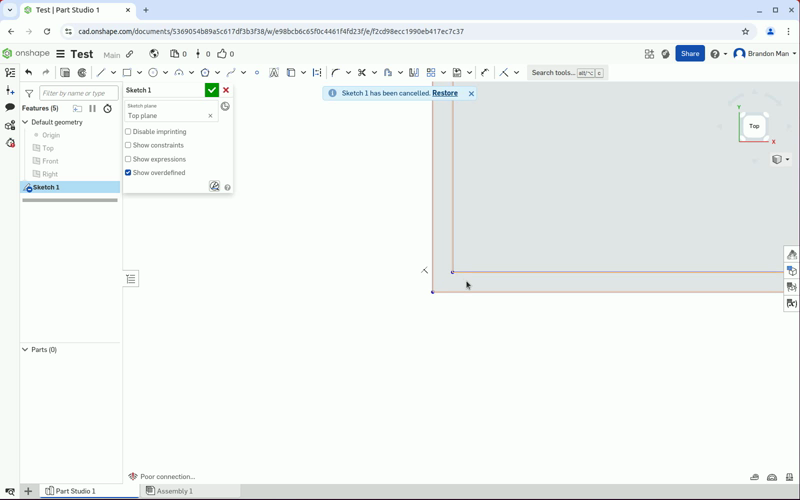
scroll(6)
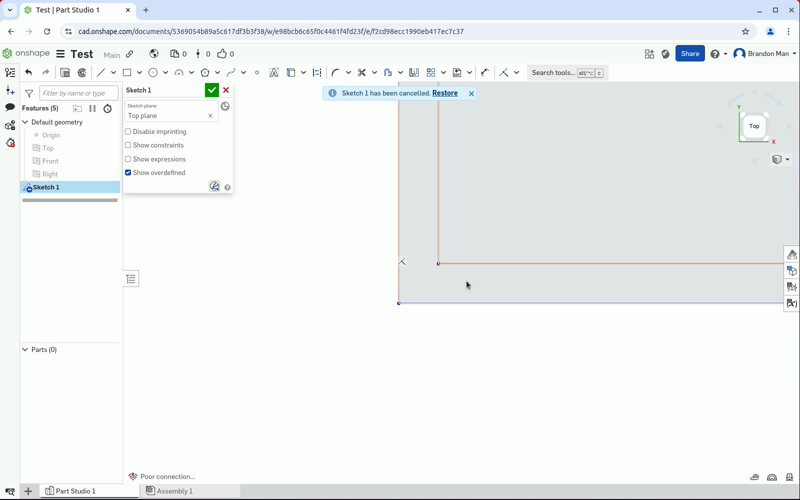
click(466, 280)
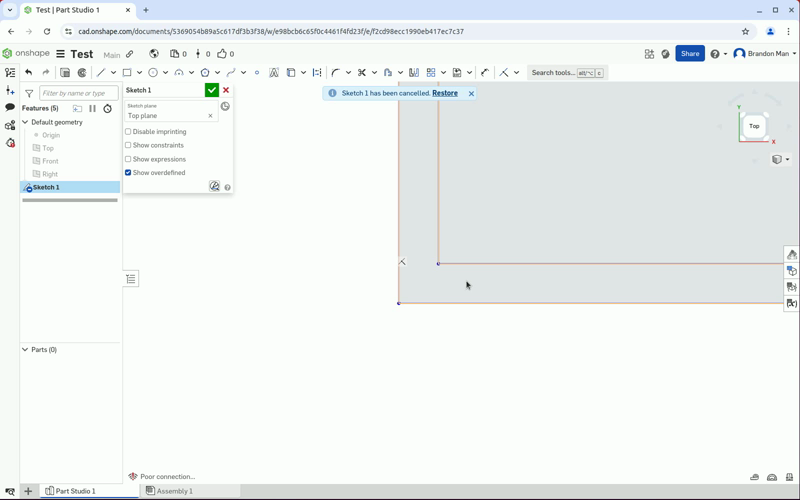
scroll(-6)
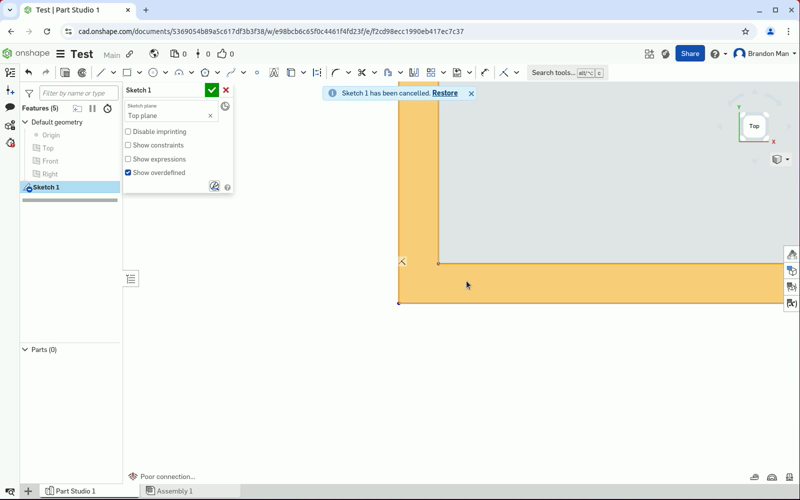
scroll(-6)
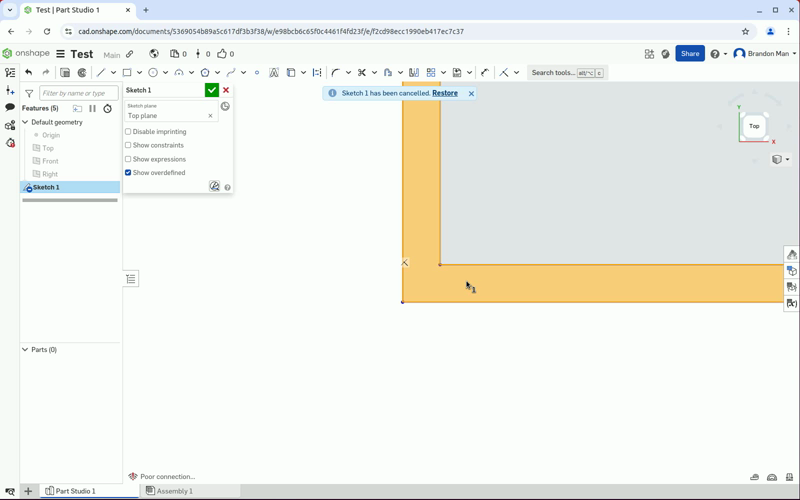
scroll(-6)
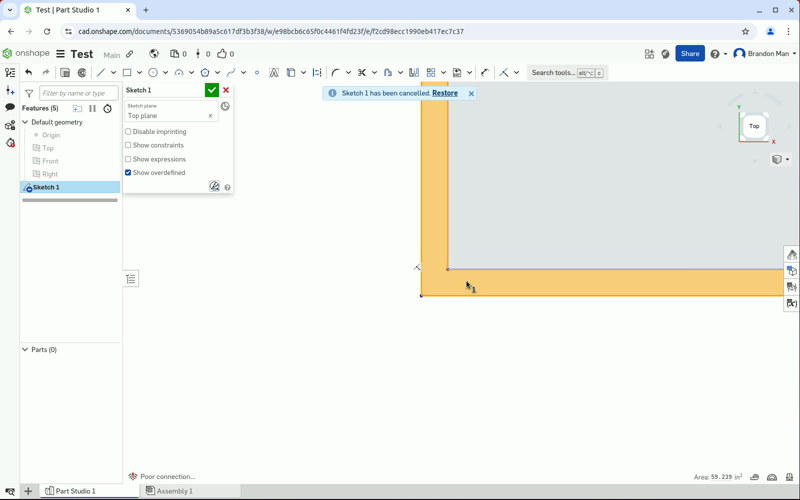
scroll(-6)
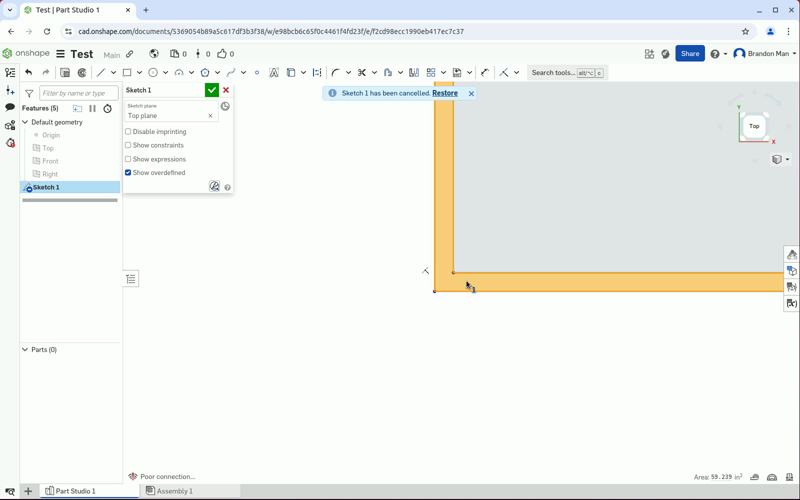
scroll(-6)
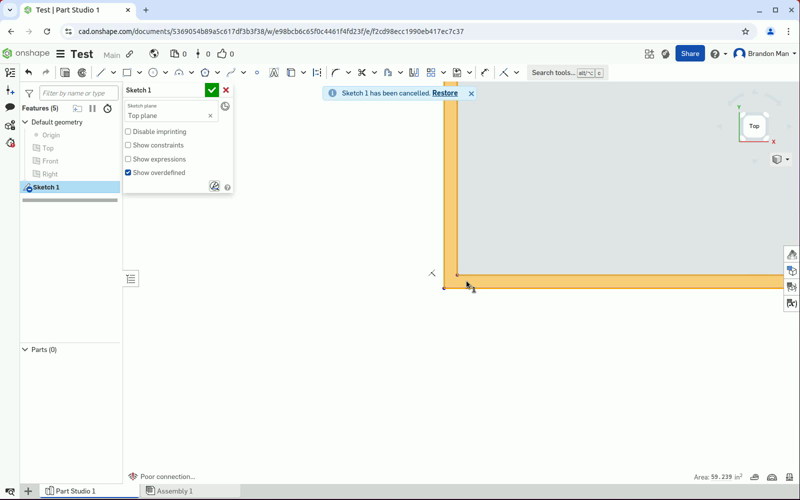
scroll(-6)
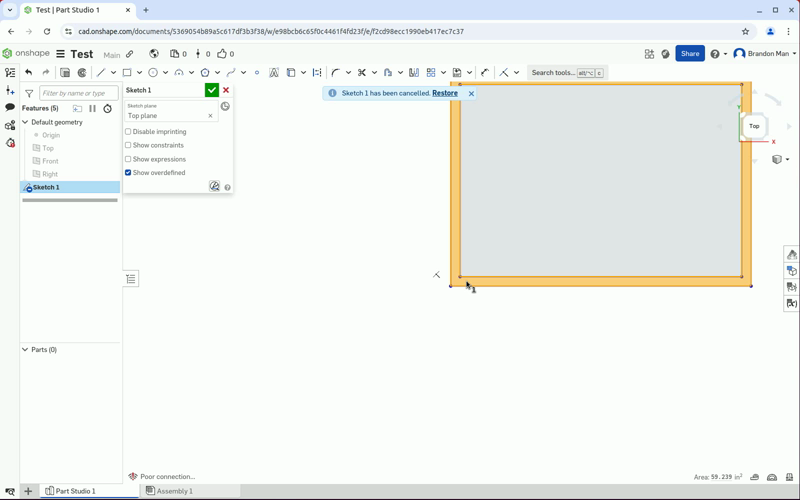
scroll(-6)
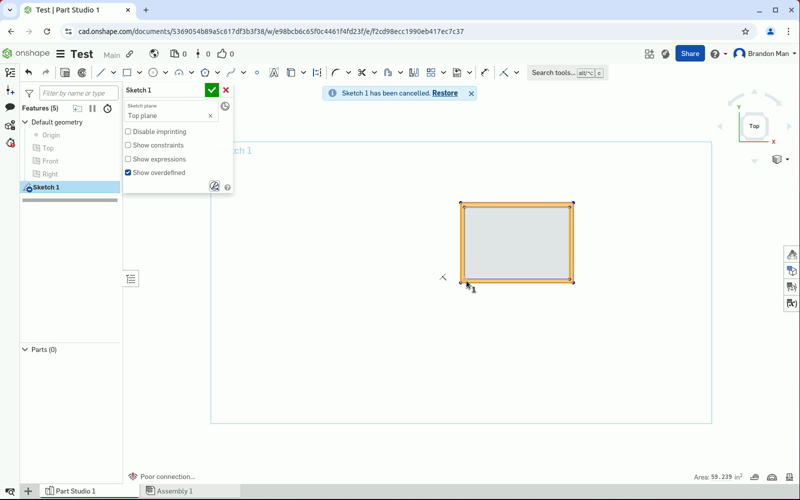
mouse_move(73, 352)
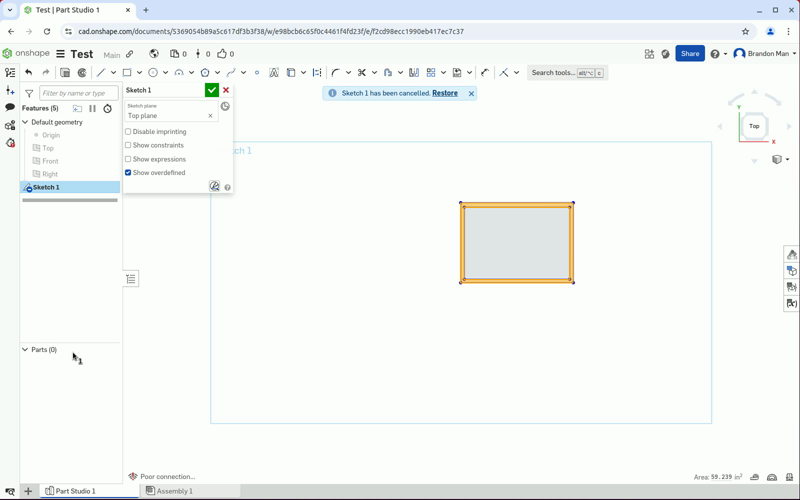
key(shift+y)
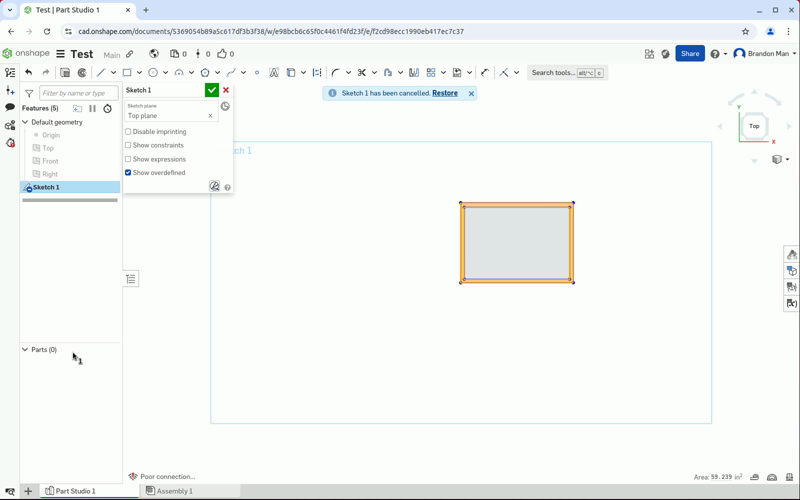
key(shift+e)
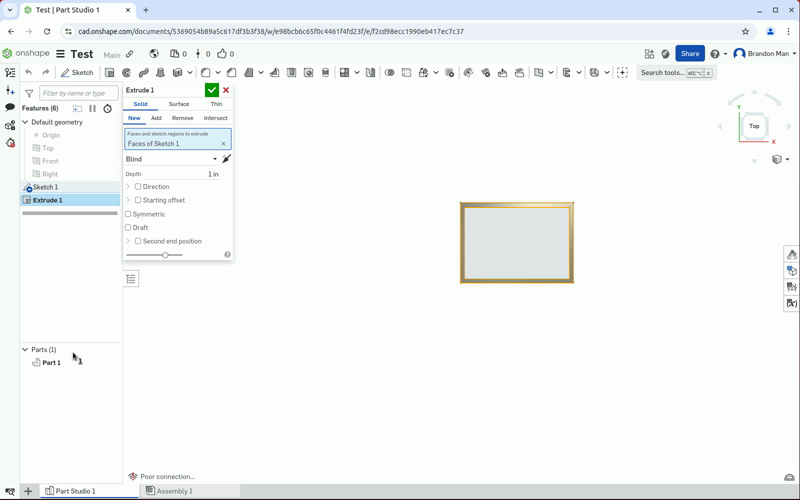
mouse_move(143, 106)
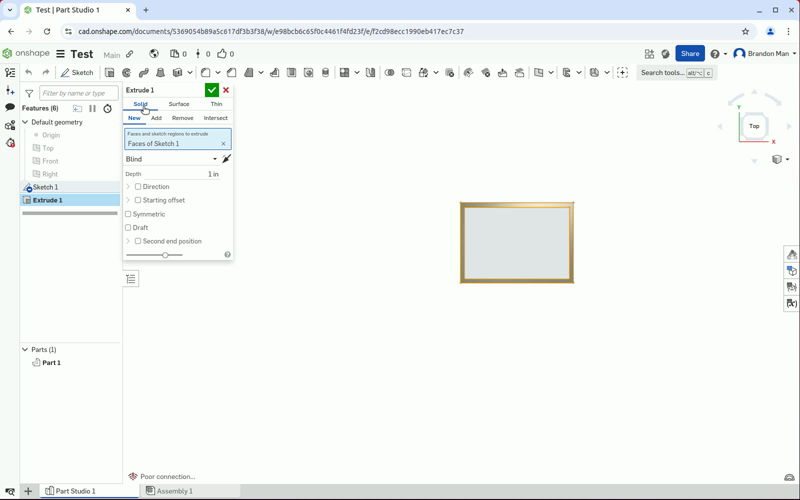
click(143, 106)
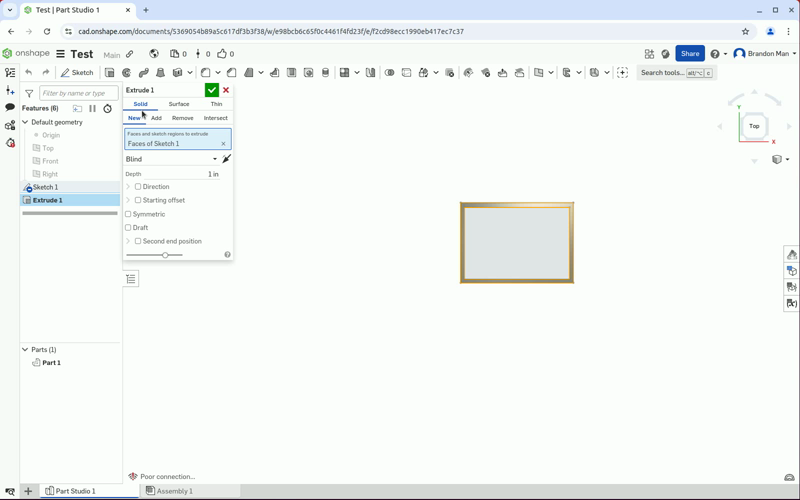
mouse_move(137, 120)
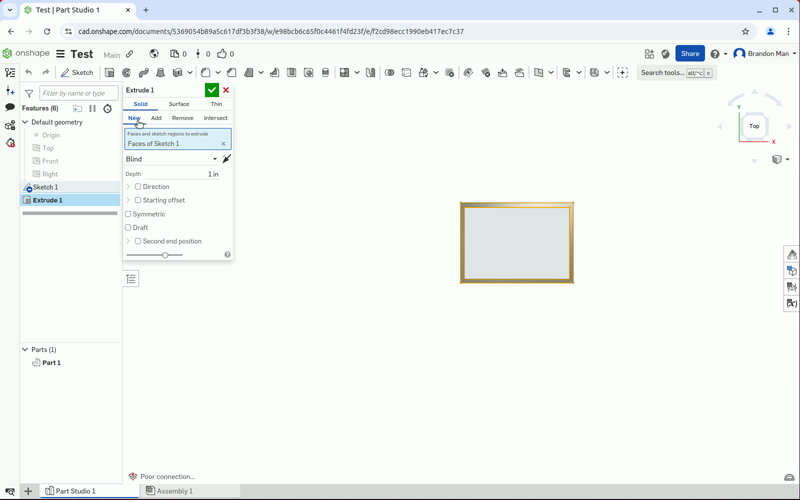
click(137, 120)
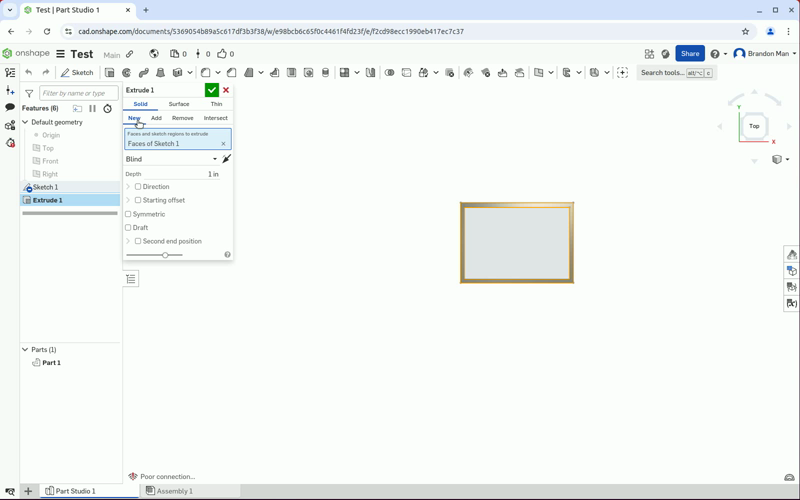
key(tab, 4)
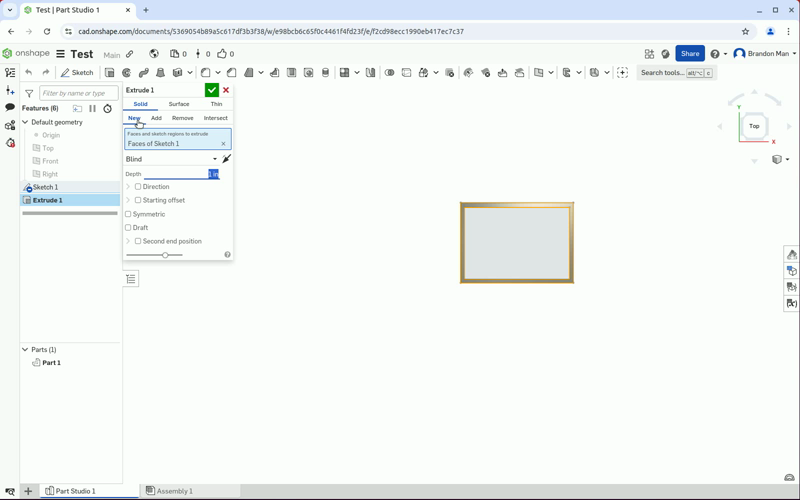
text(4.092)
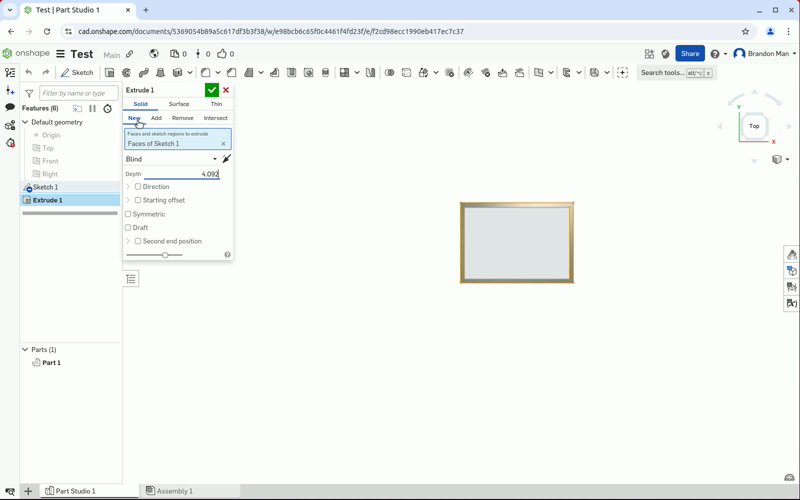
key(enter)
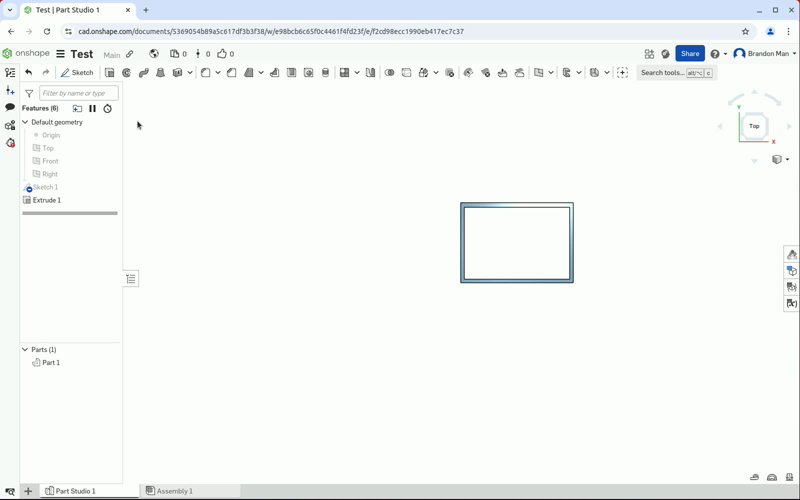
key(shift+h)
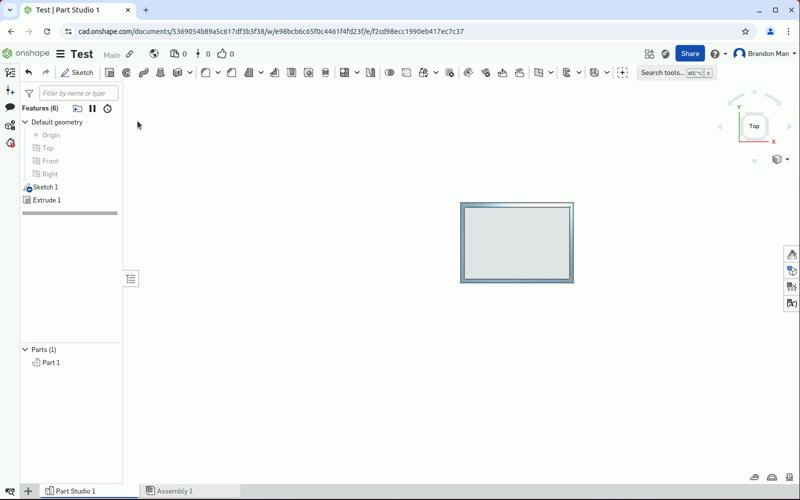
key(shift+h)
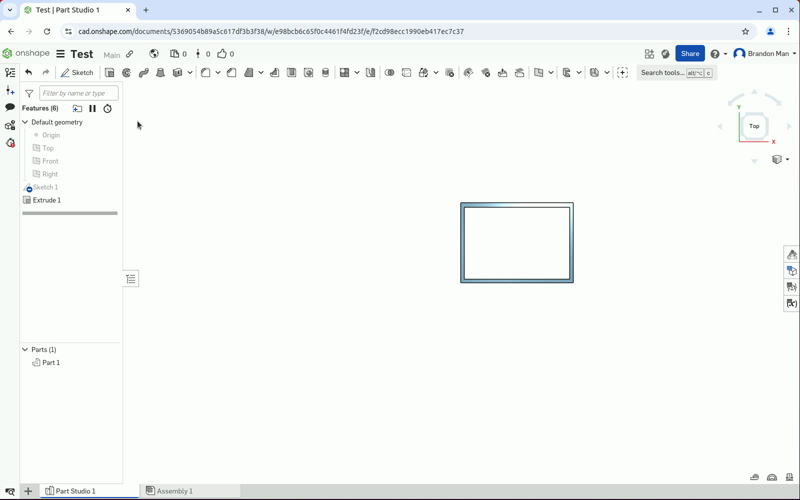
mouse_move(73, 189)
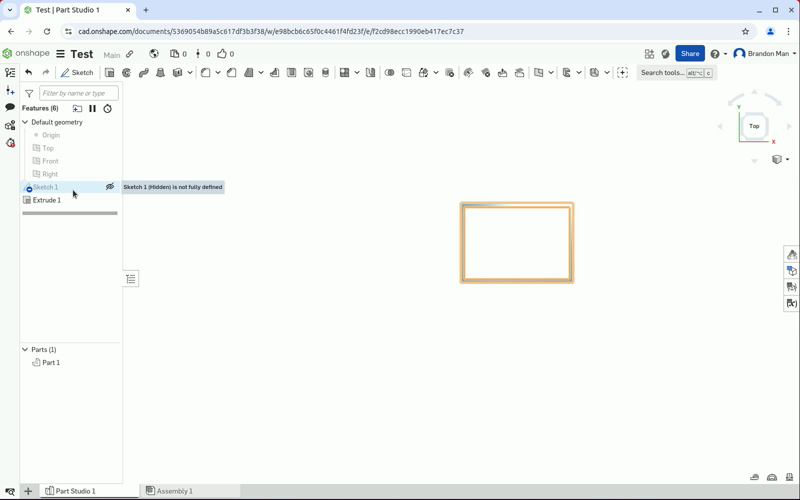
click(73, 189)
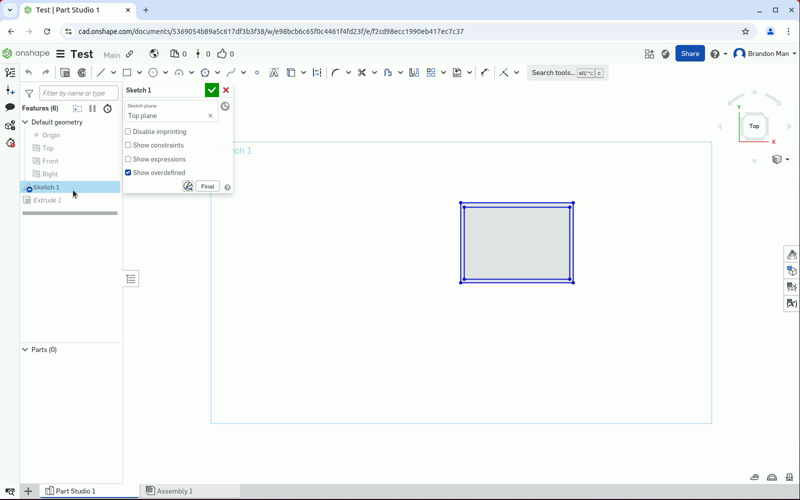
mouse_move(229, 92)
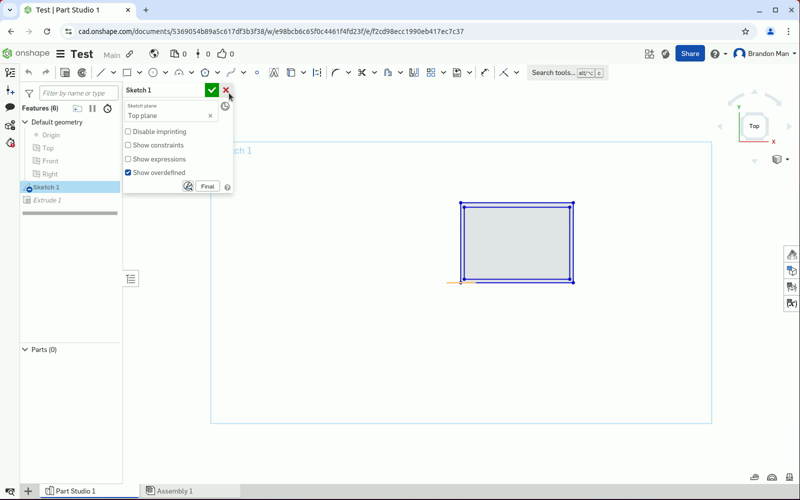
click(229, 92)
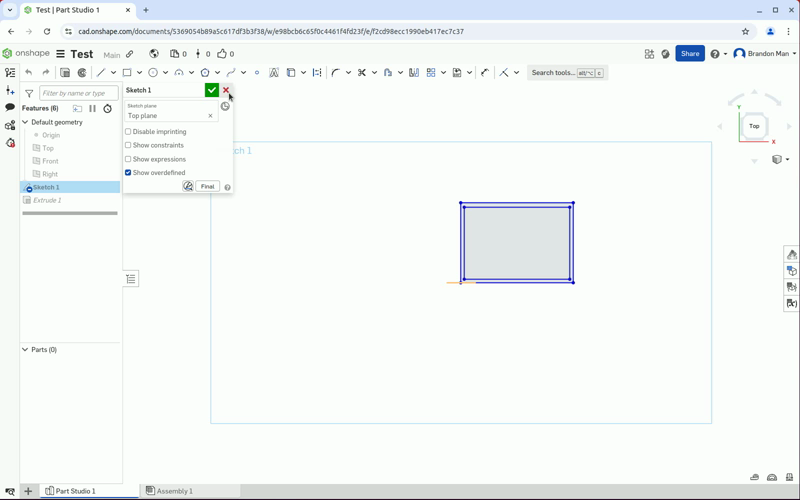
key(shift+s)
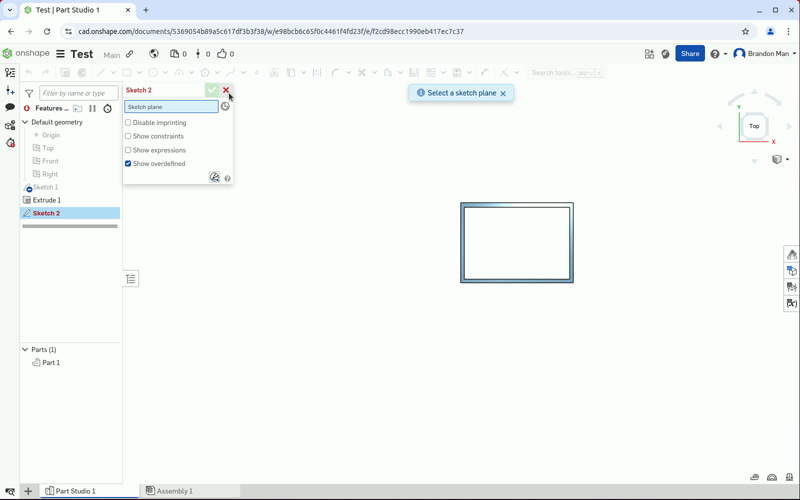
mouse_move(73, 150)
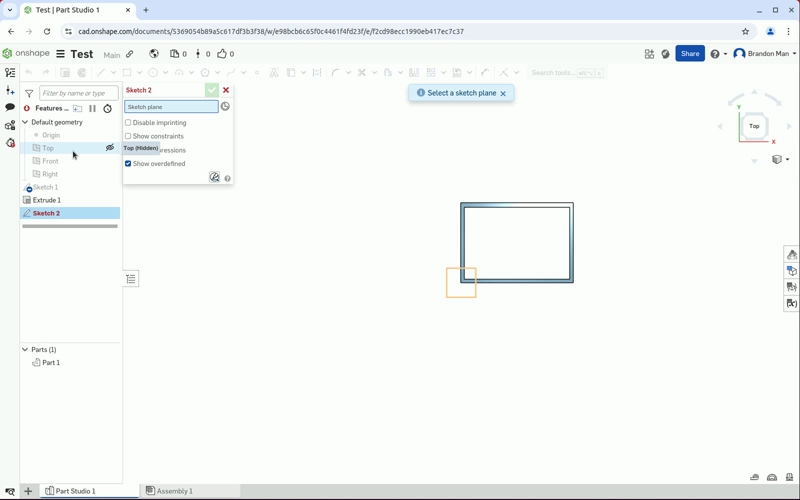
click(73, 150)
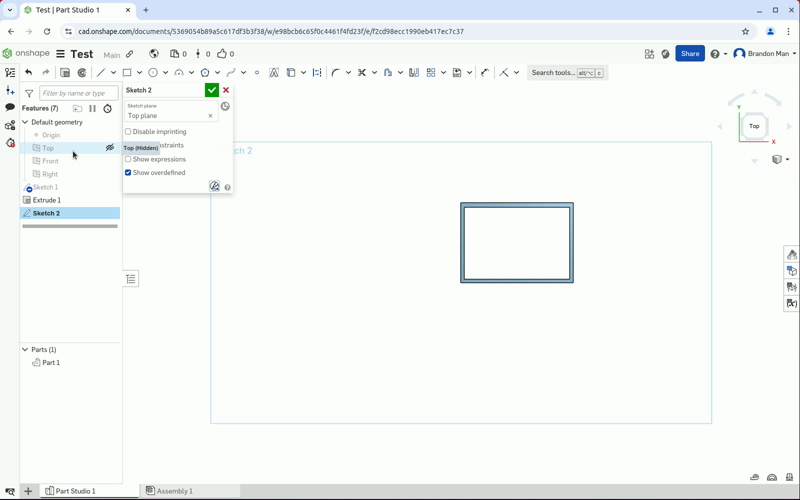
mouse_move(73, 352)
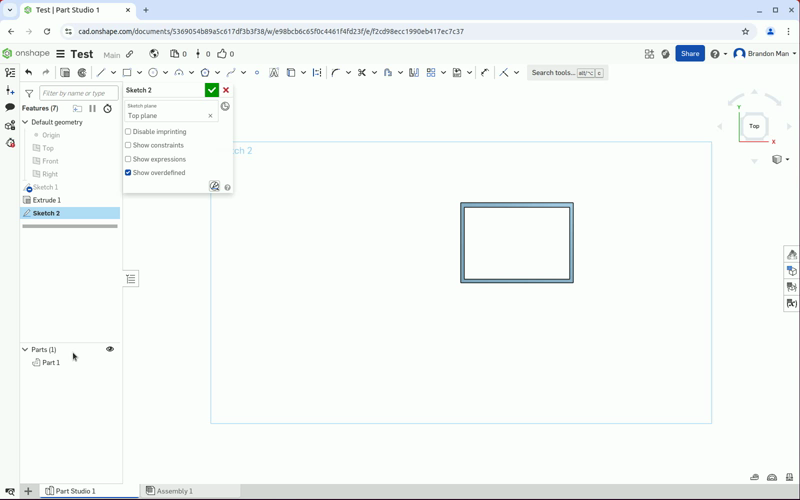
key(y)
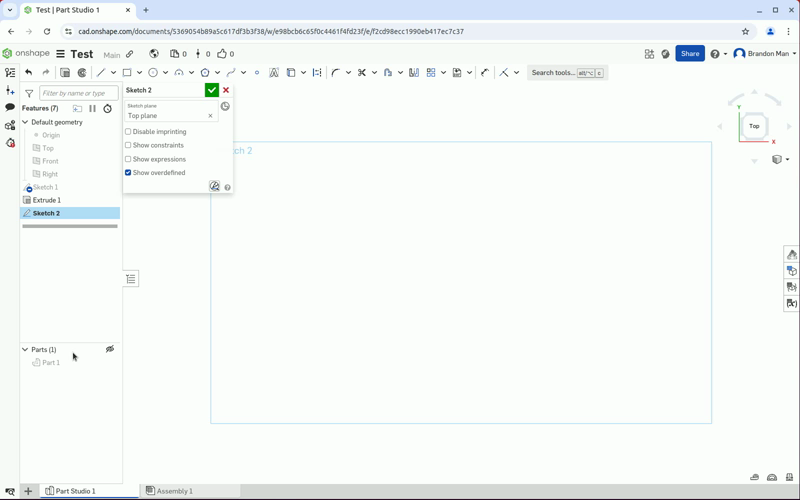
key(l)
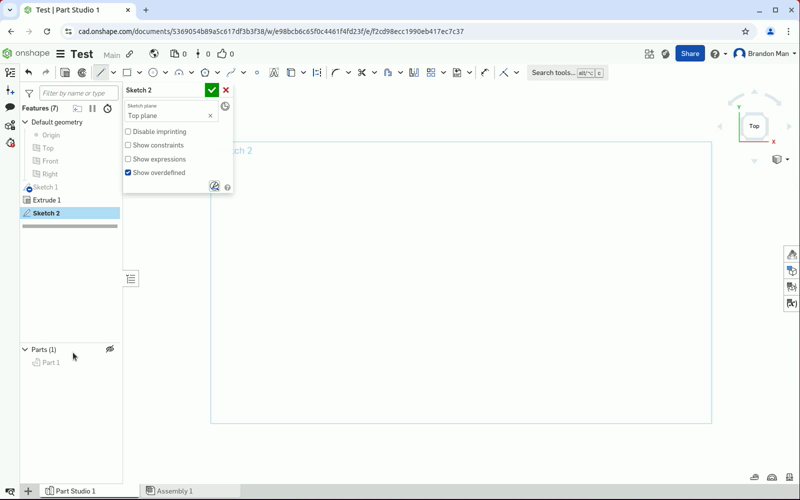
key_down(shift)
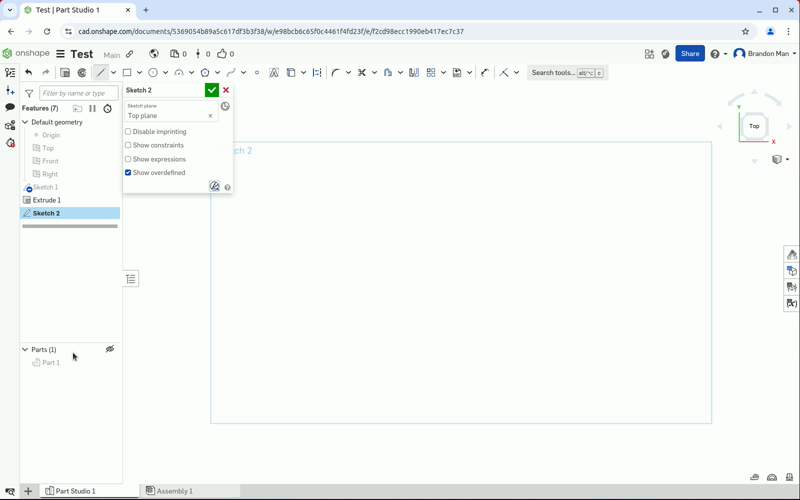
mouse_move(464, 279)
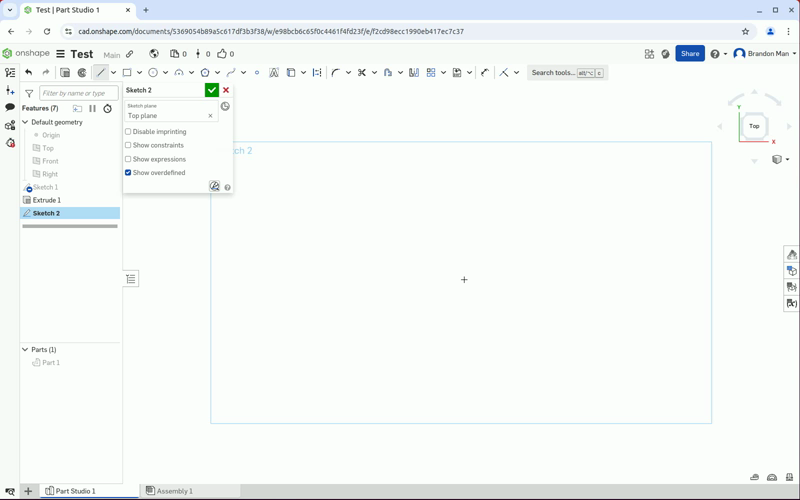
click(464, 279)
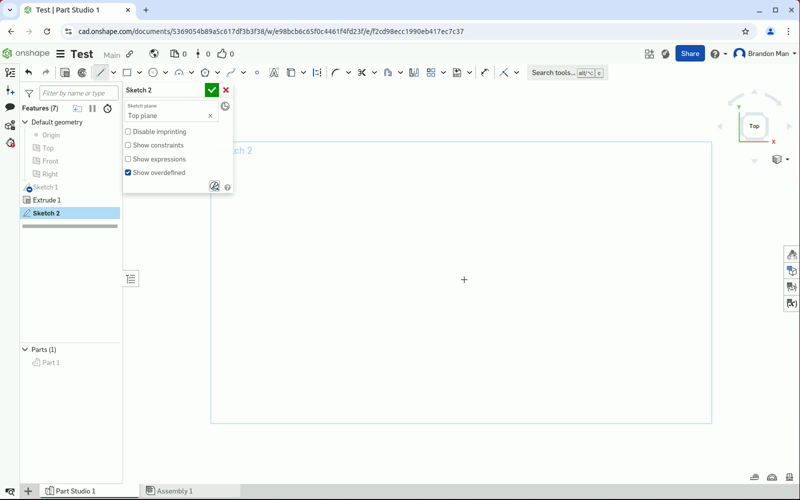
key_up(shift)
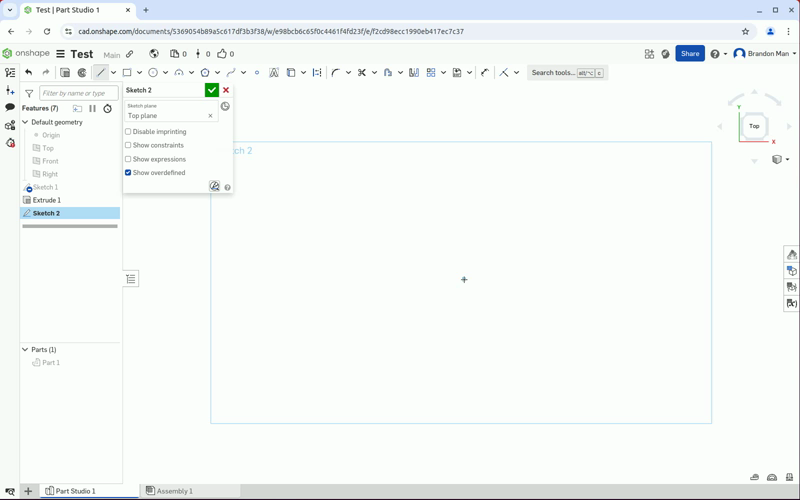
key_down(shift)
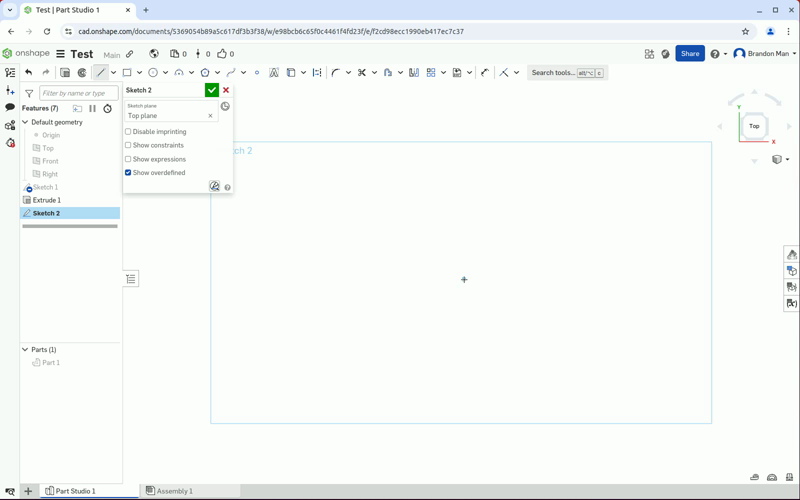
mouse_move(568, 279)
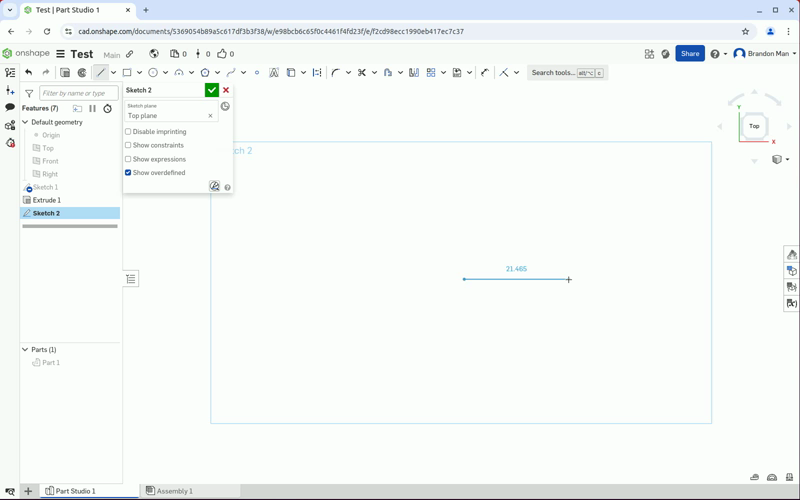
click(568, 279)
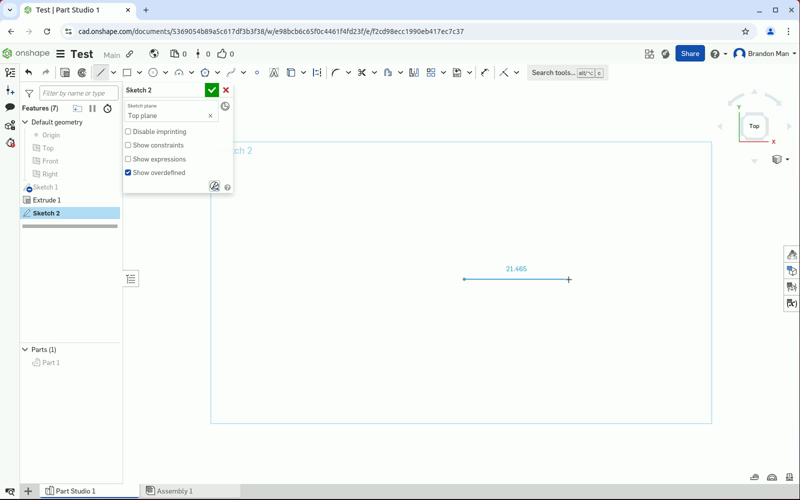
key_up(shift)
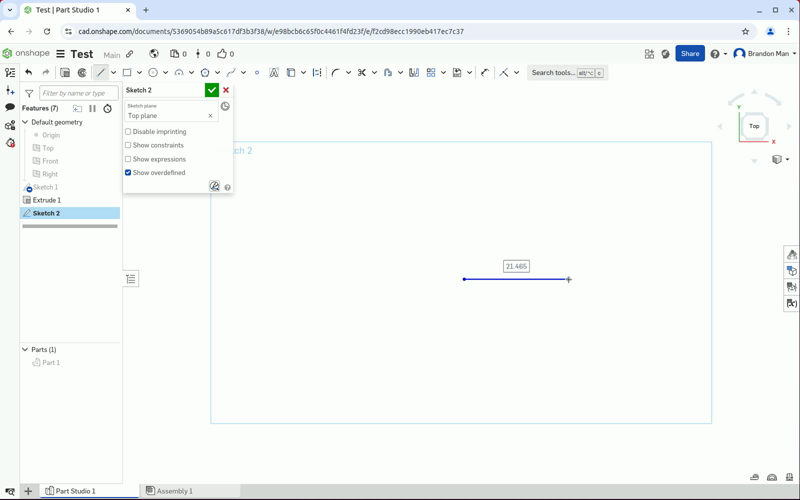
key_down(shift)
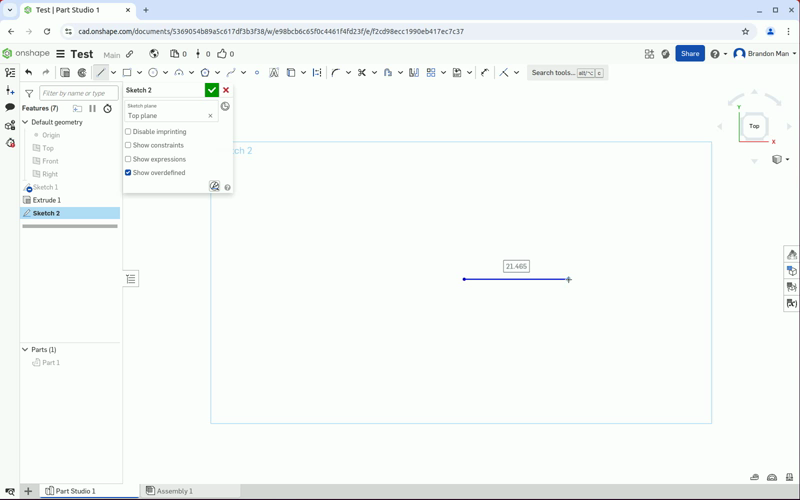
mouse_move(568, 207)
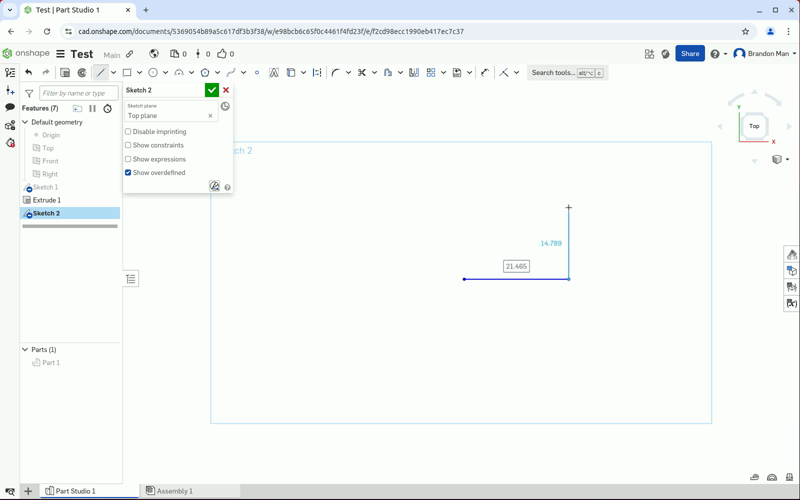
click(568, 207)
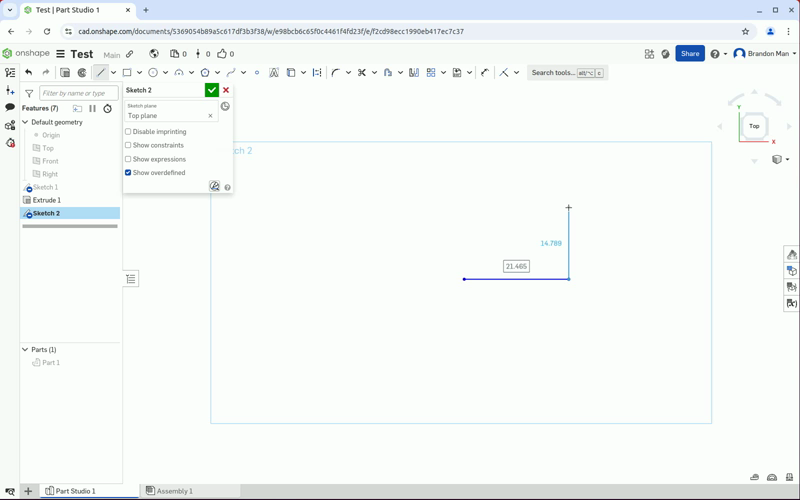
key_up(shift)
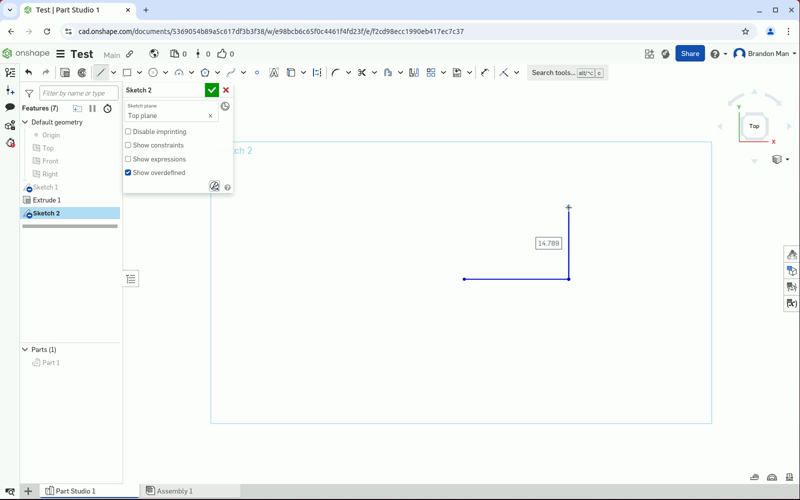
key_down(shift)
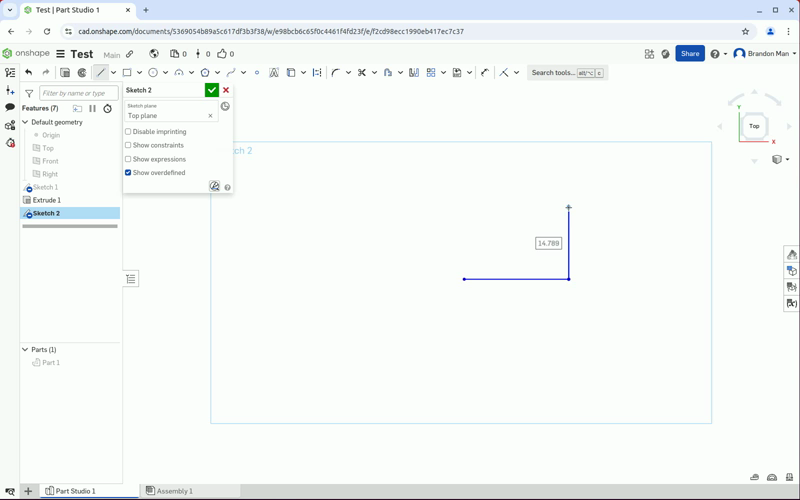
mouse_move(464, 207)
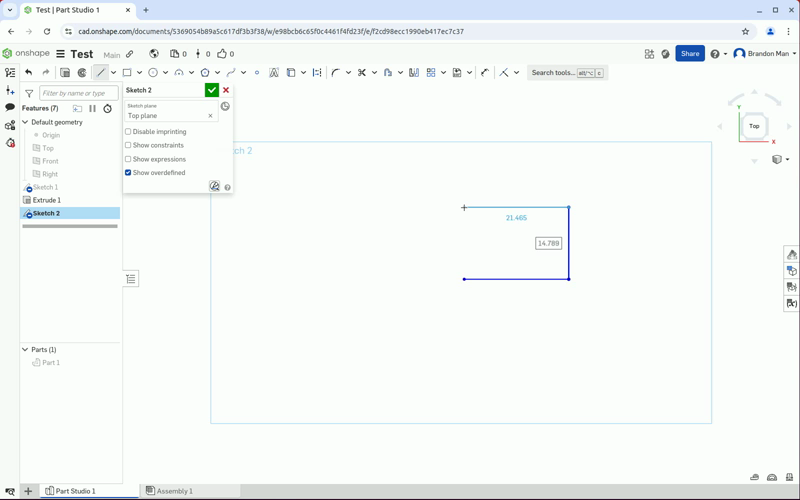
click(464, 207)
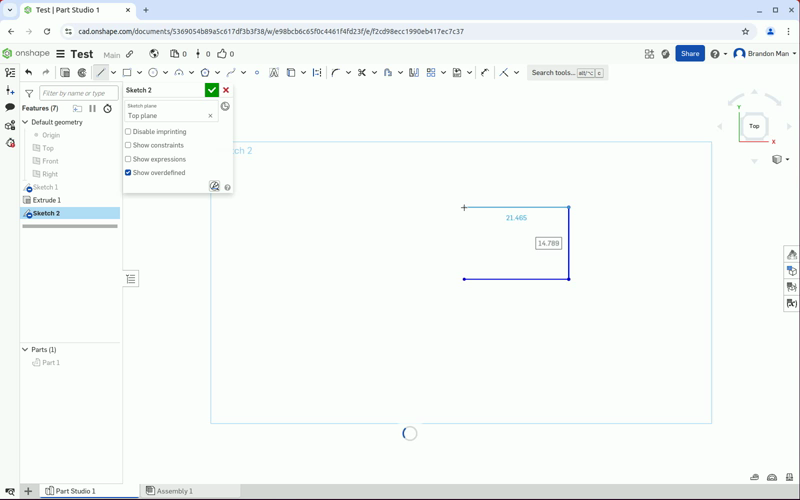
key_up(shift)
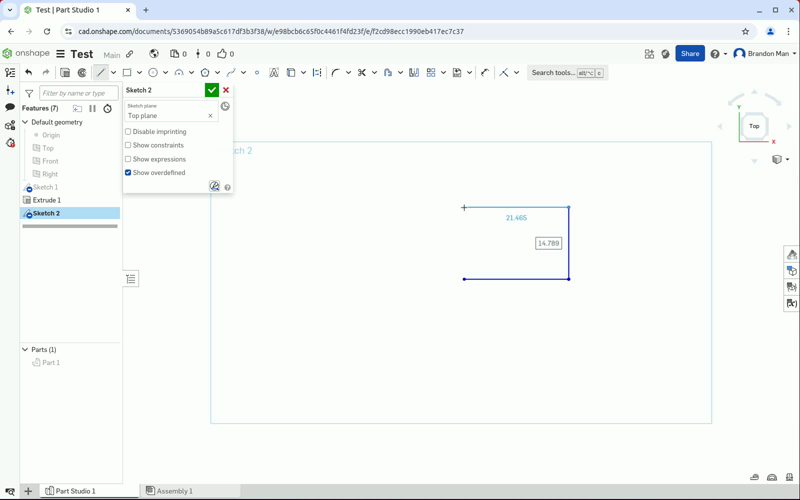
key_down(shift)
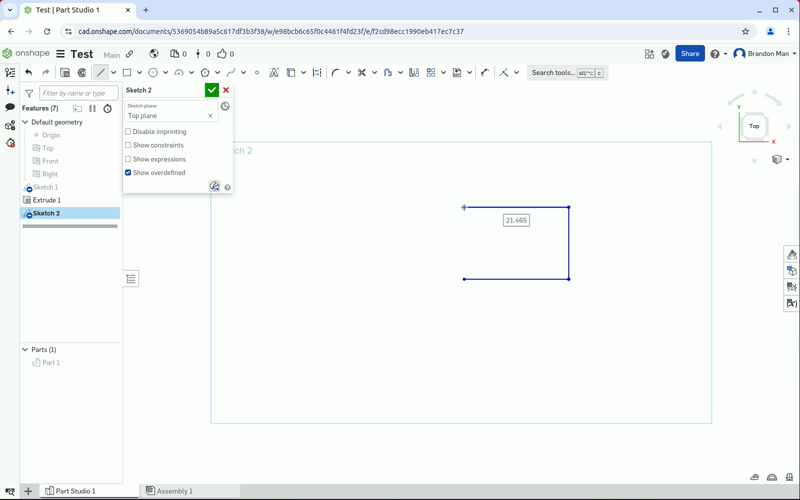
mouse_move(464, 279)
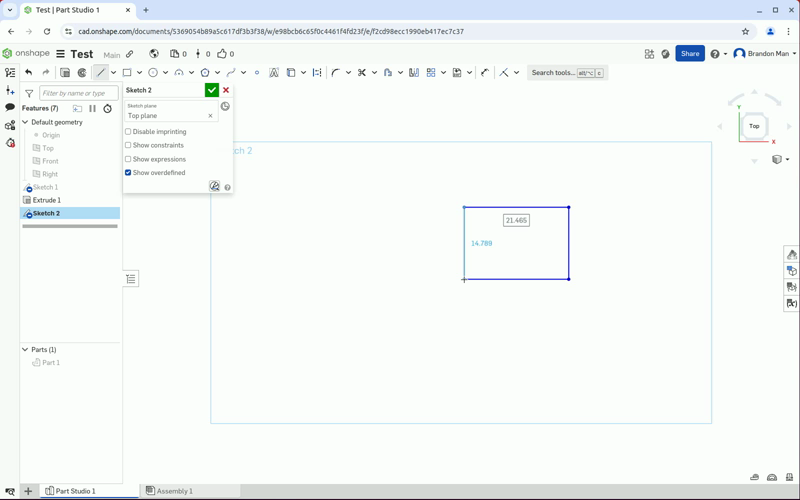
key_up(shift)
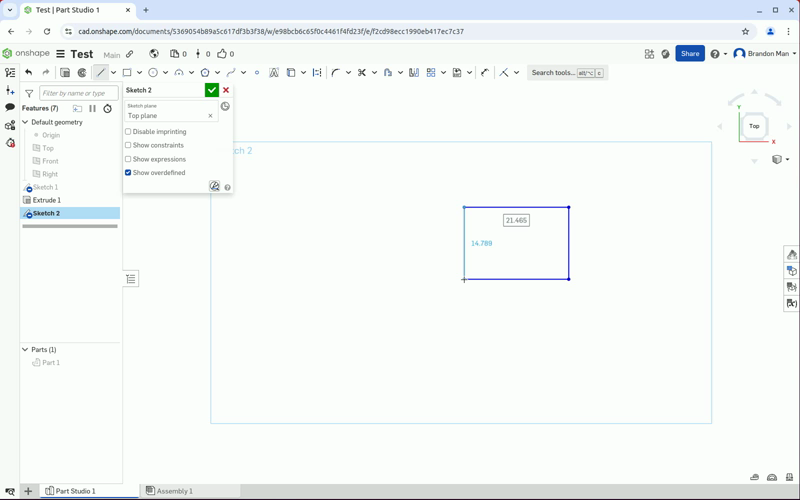
click(464, 279)
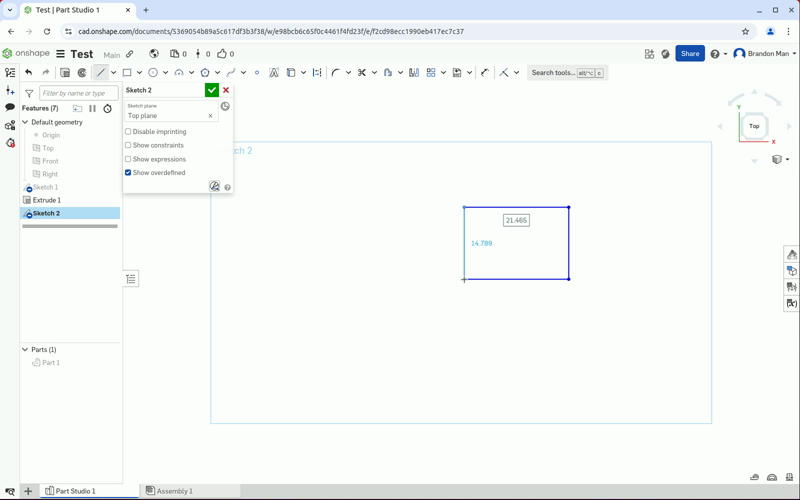
key(esc)
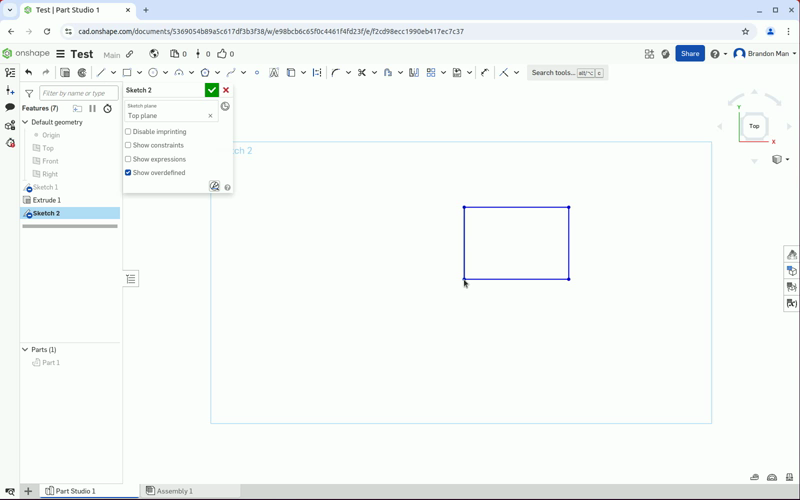
key(c)
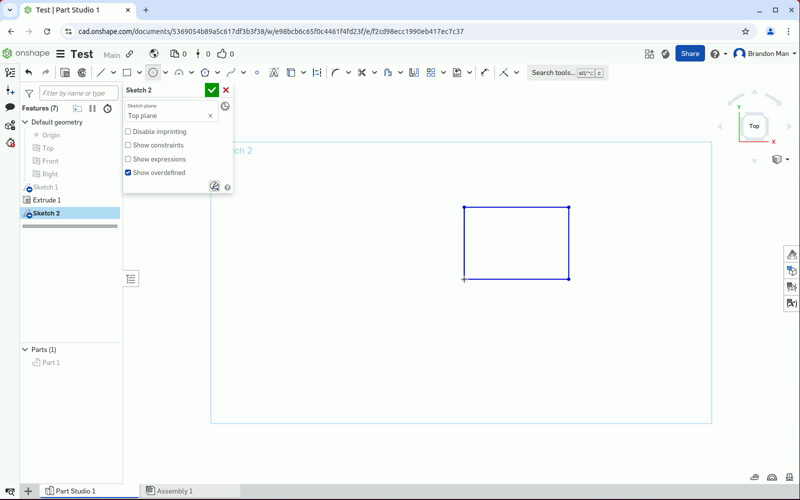
key_down(shift)
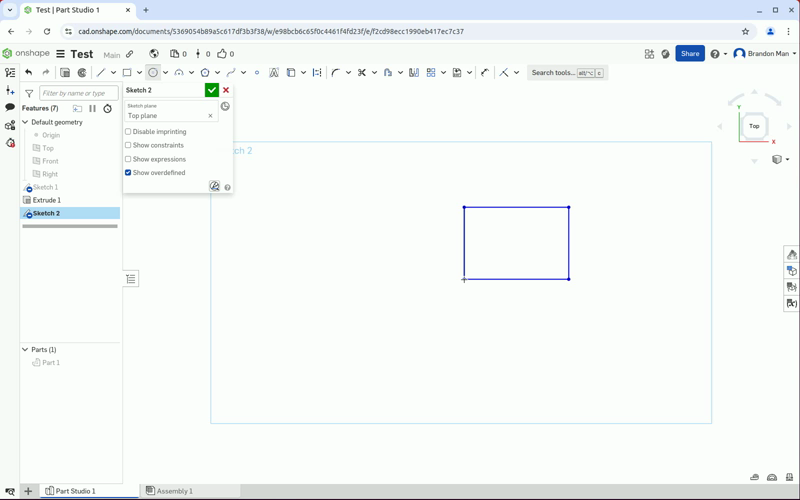
mouse_move(480, 271)
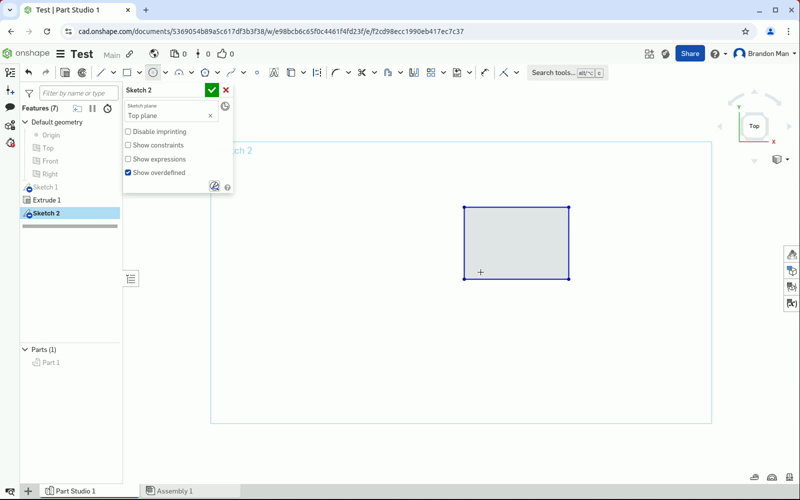
click(480, 271)
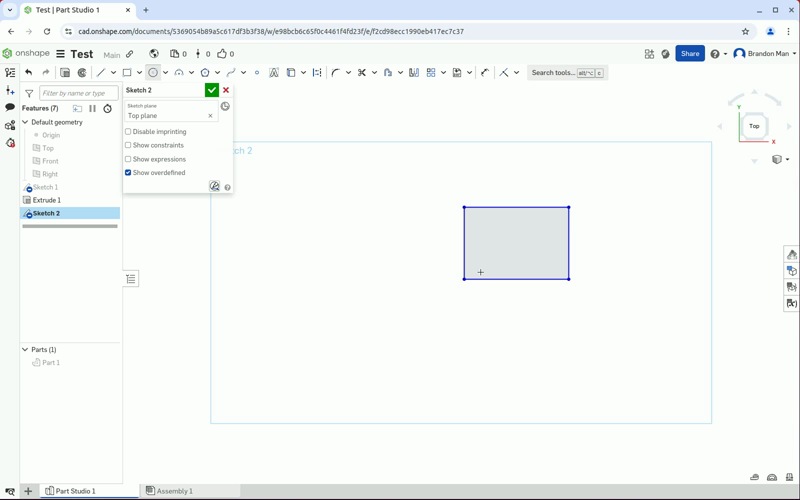
key_up(shift)
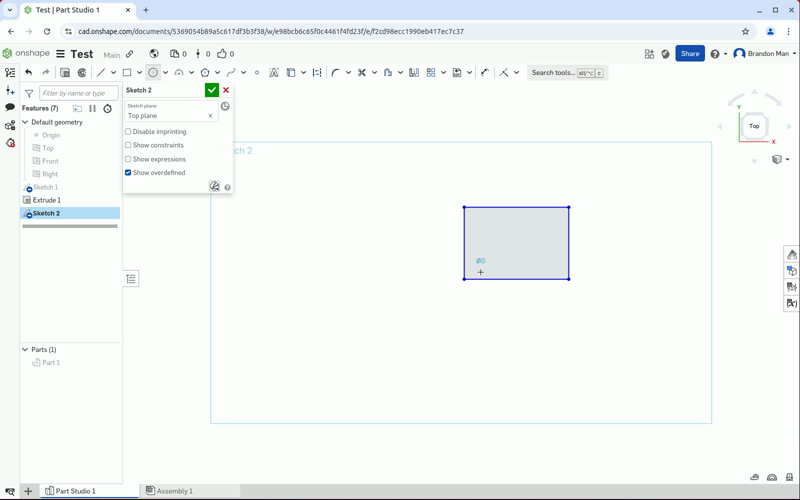
mouse_move(482, 271)
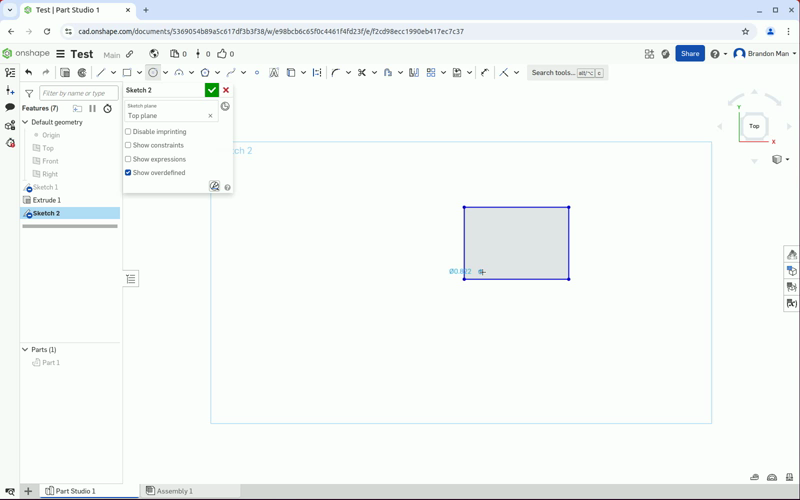
scroll(6)
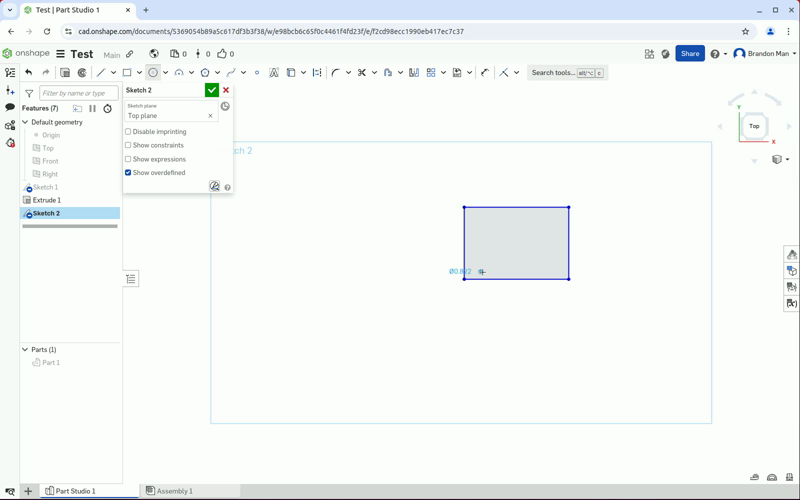
scroll(6)
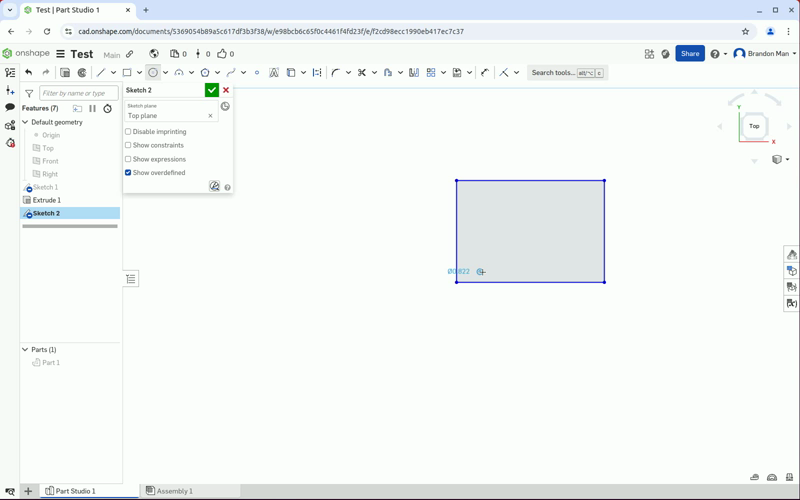
scroll(6)
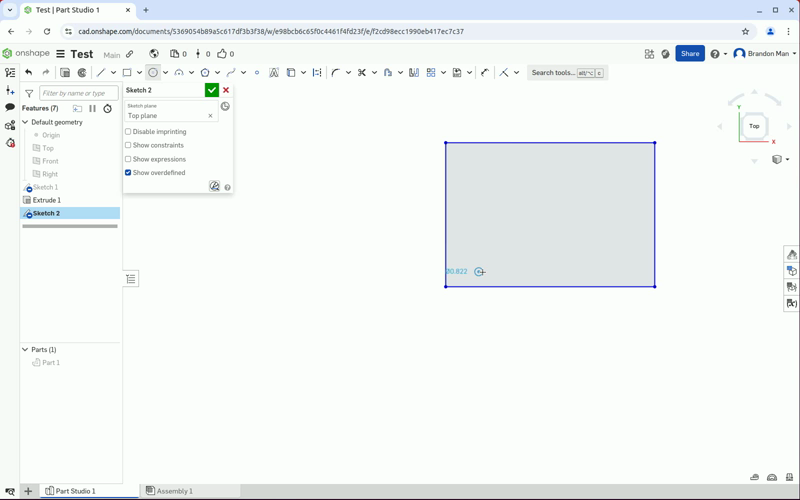
scroll(6)
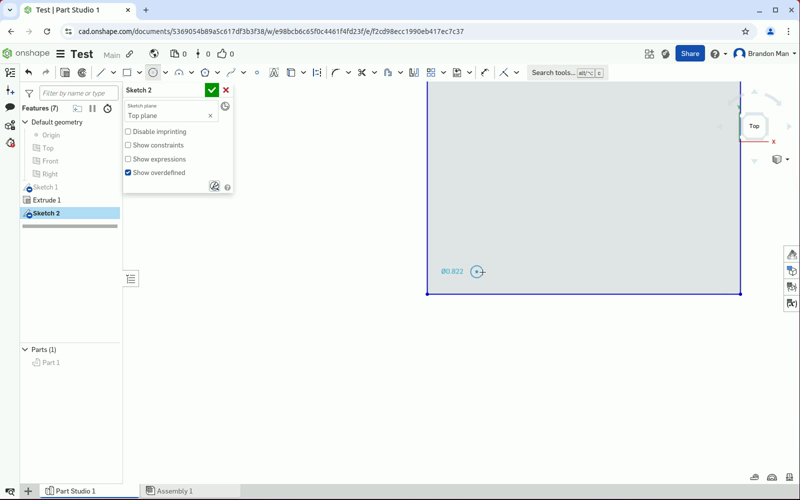
scroll(6)
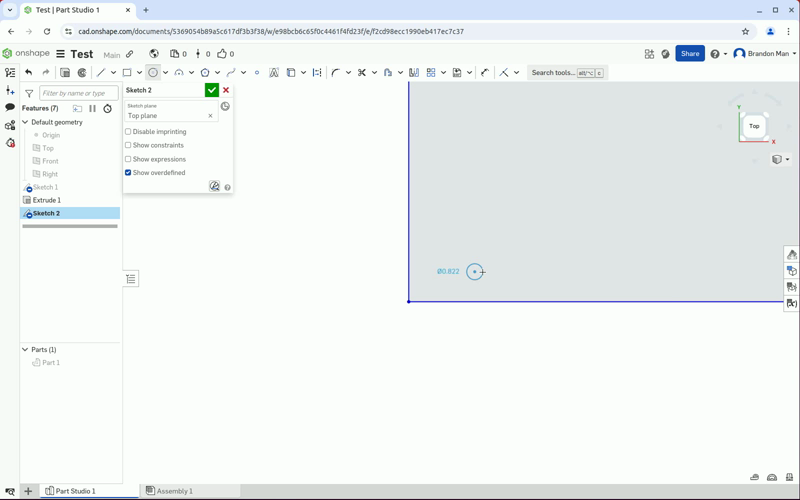
scroll(6)
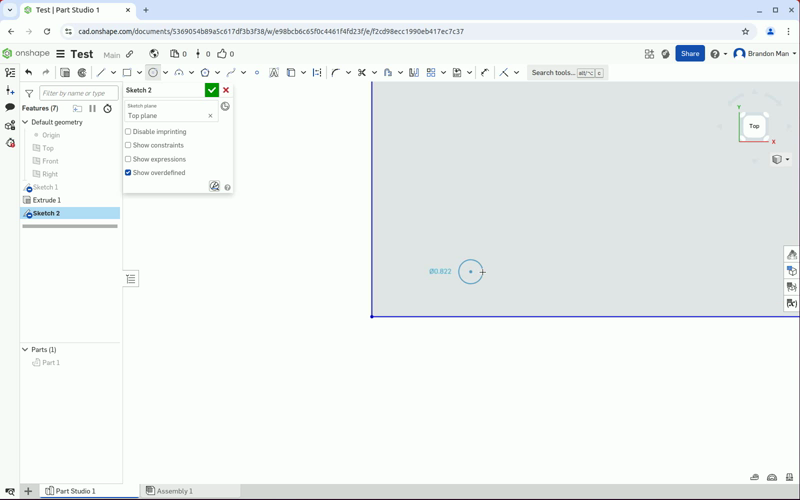
scroll(6)
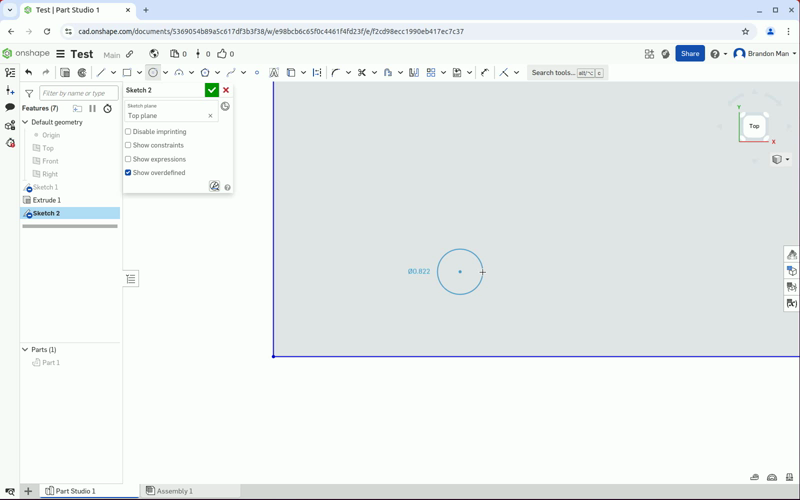
click(482, 271)
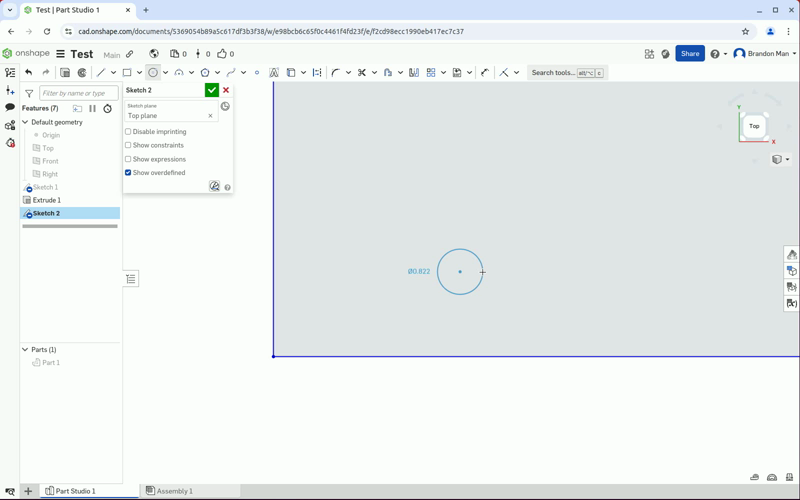
scroll(-6)
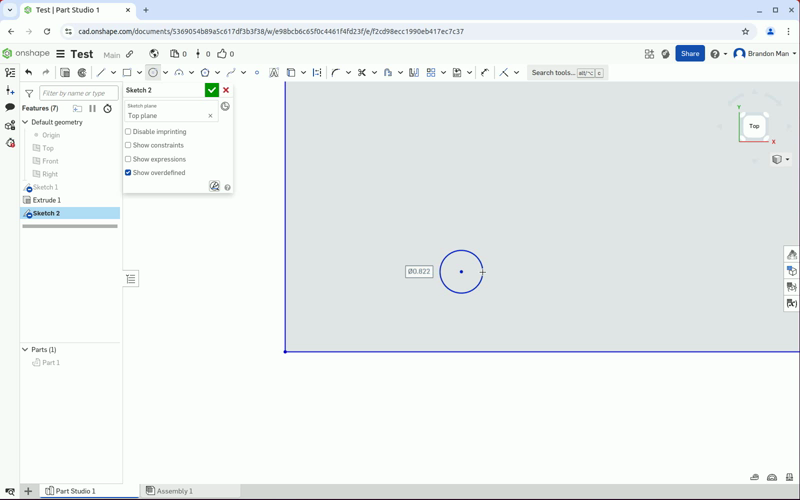
scroll(-6)
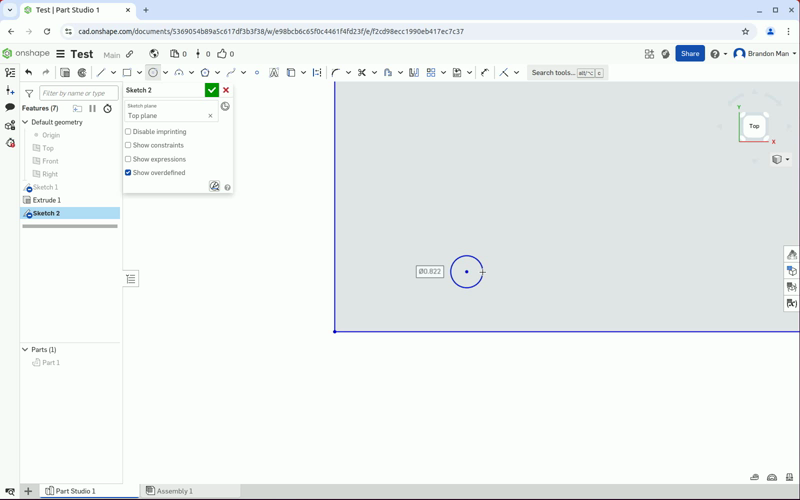
scroll(-6)
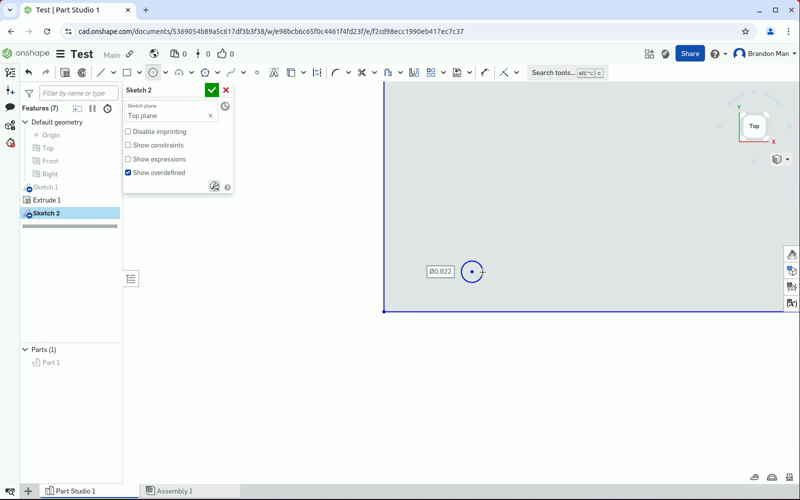
scroll(-6)
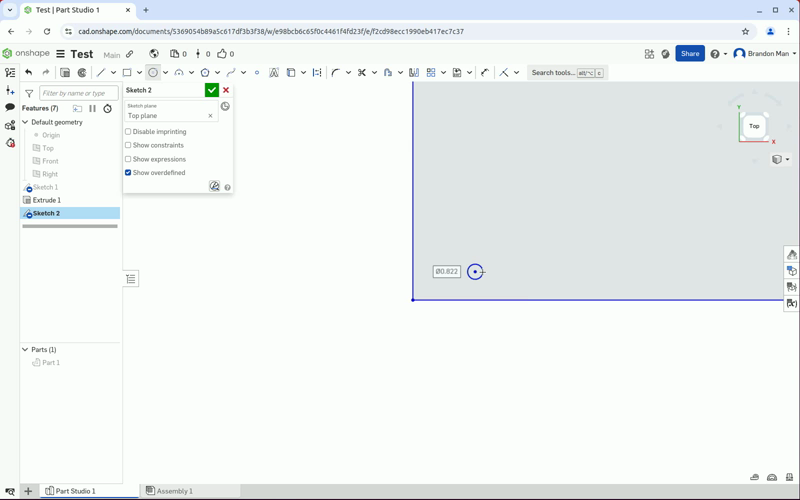
scroll(-6)
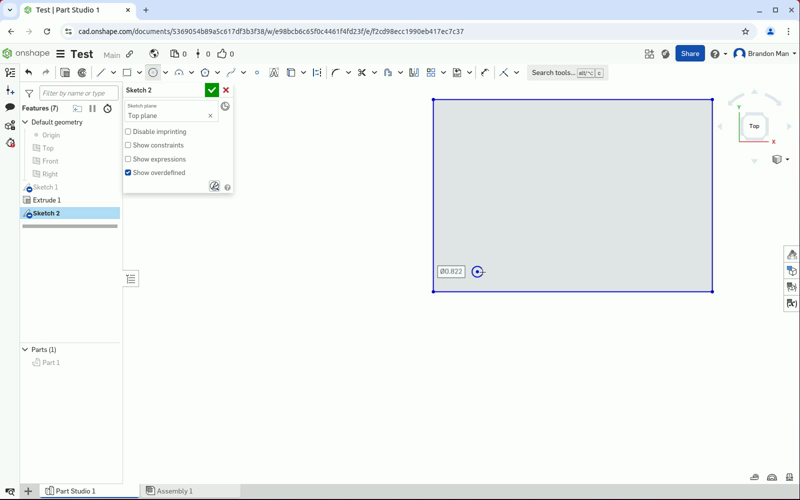
scroll(-6)
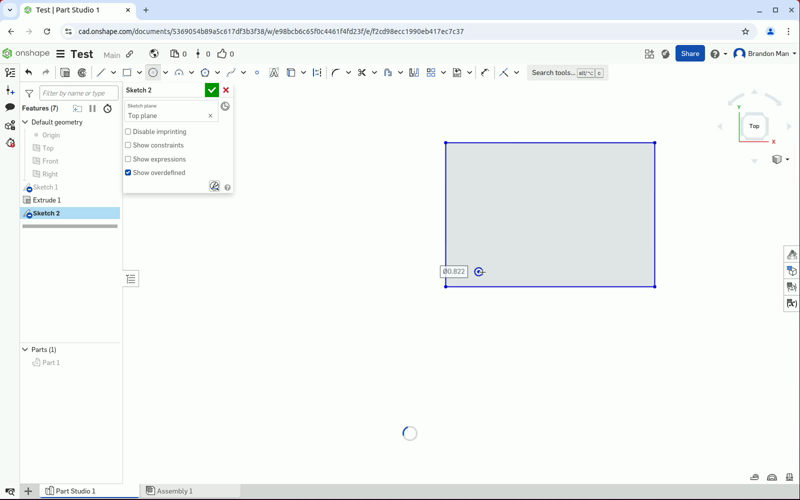
scroll(-6)
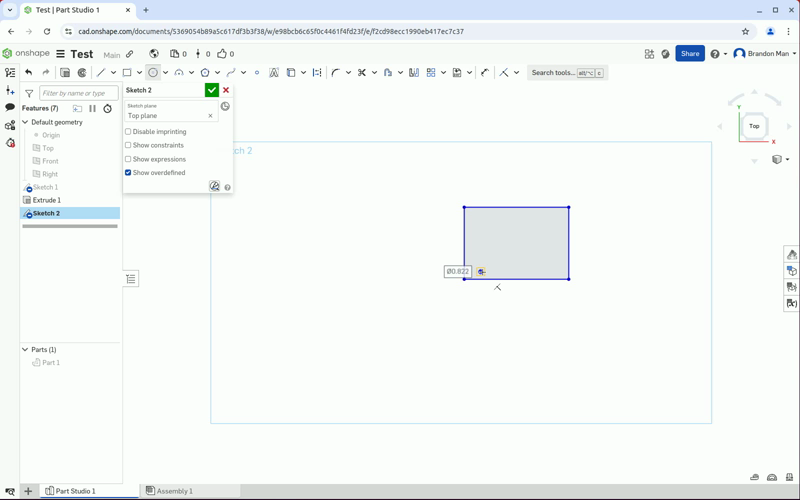
key(esc)
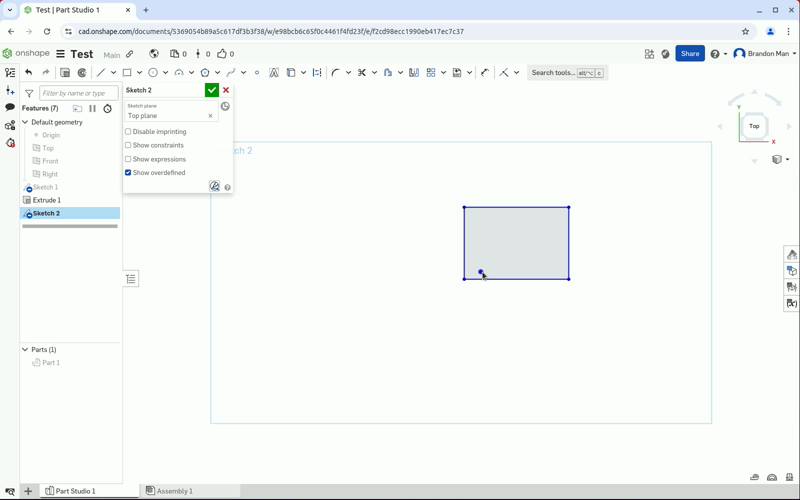
key(c)
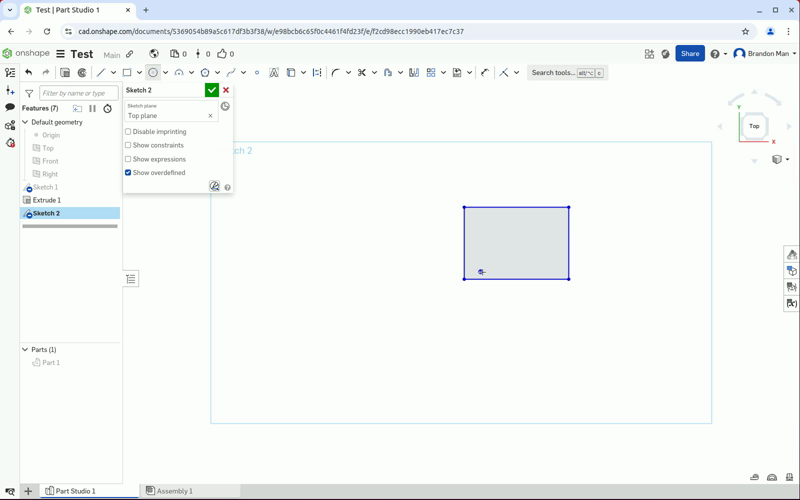
key_down(shift)
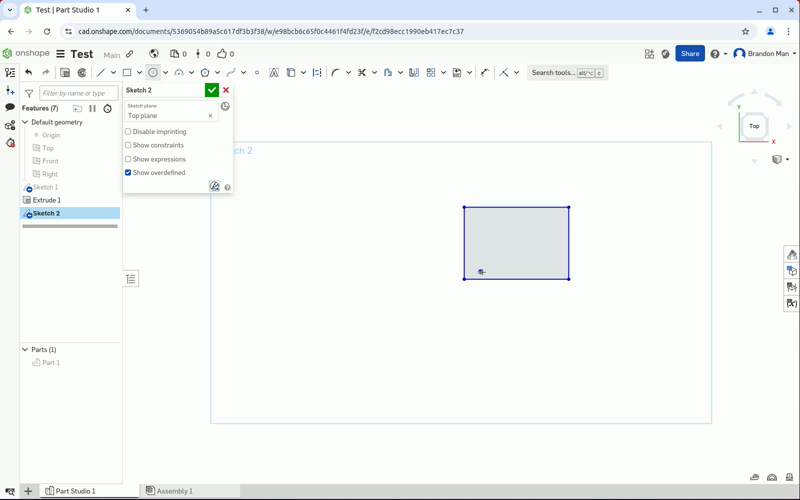
mouse_move(480, 219)
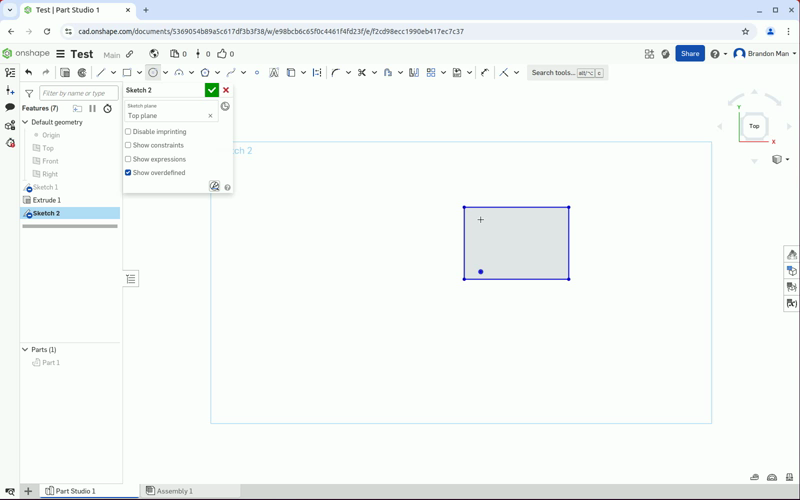
click(480, 219)
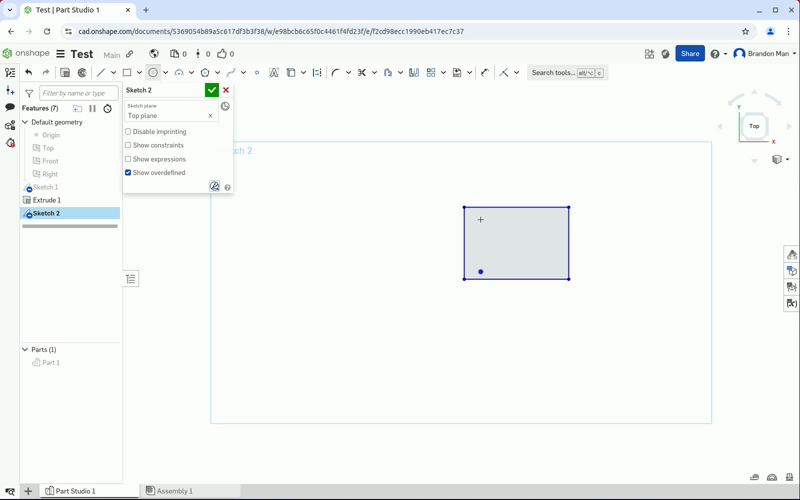
key_up(shift)
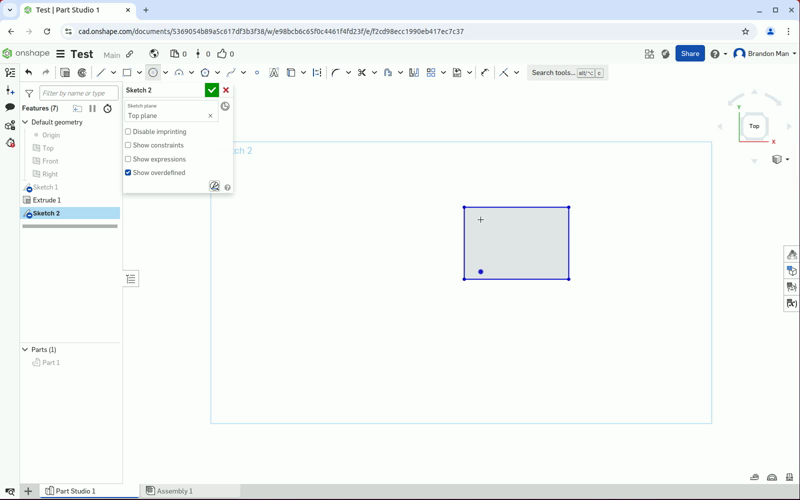
mouse_move(482, 219)
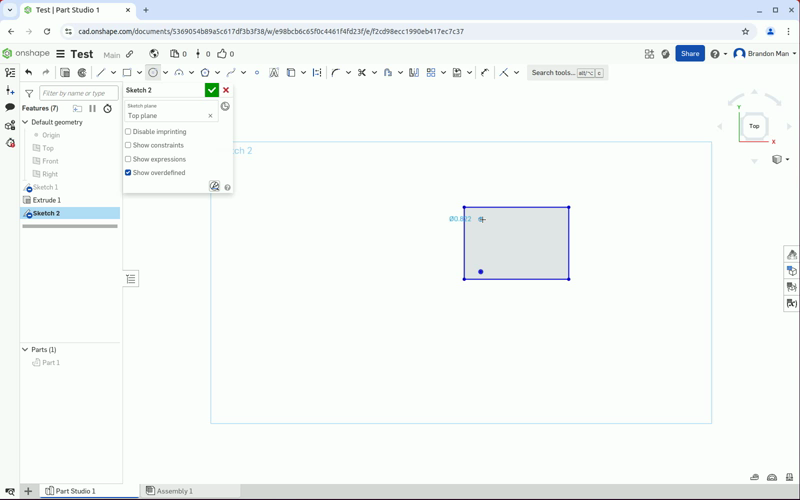
scroll(6)
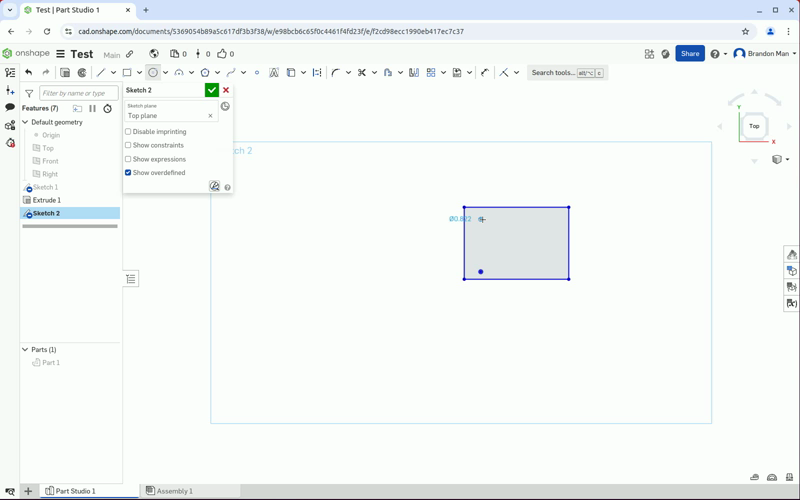
scroll(6)
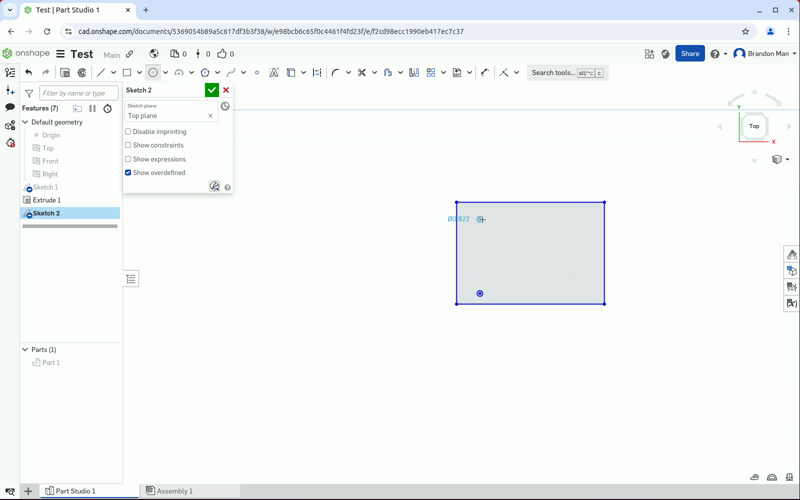
scroll(6)
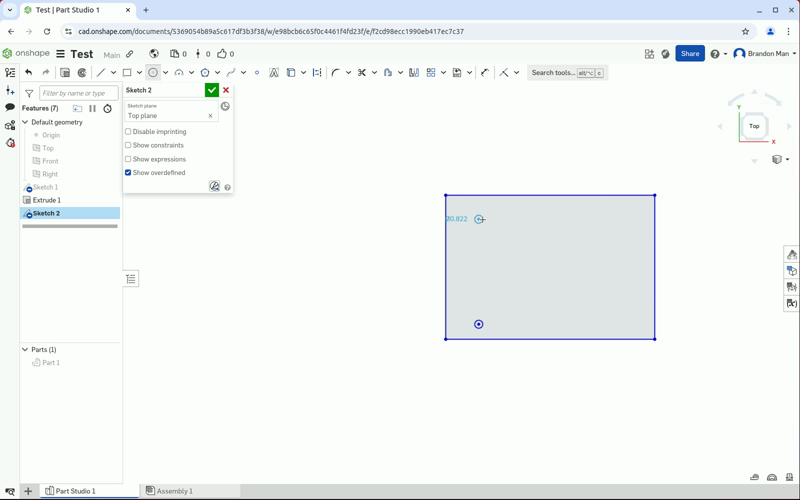
scroll(6)
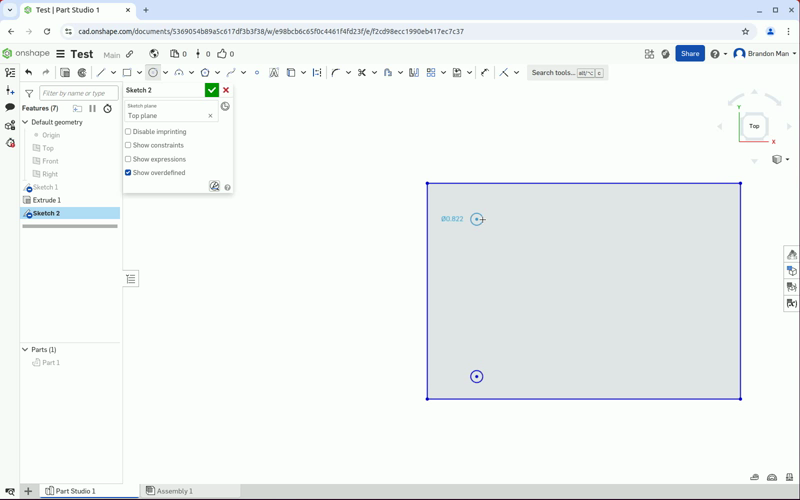
scroll(6)
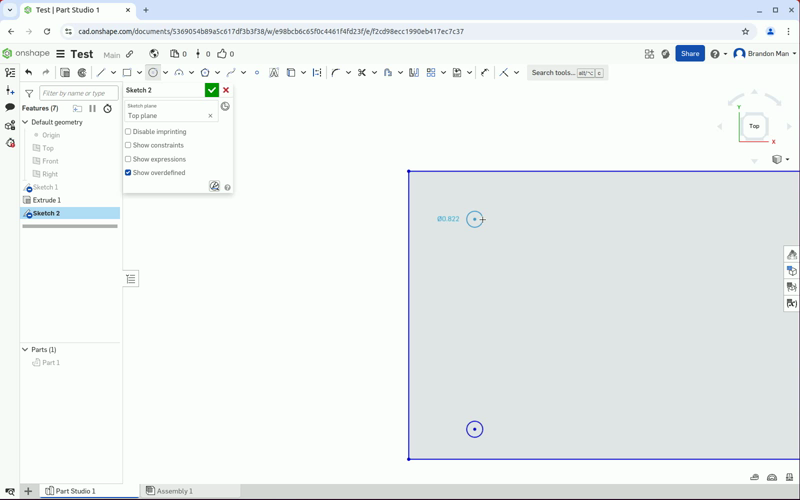
scroll(6)
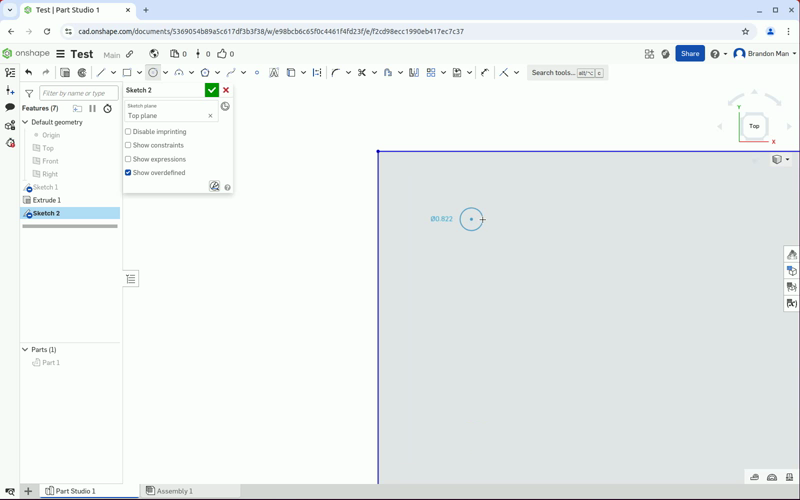
scroll(6)
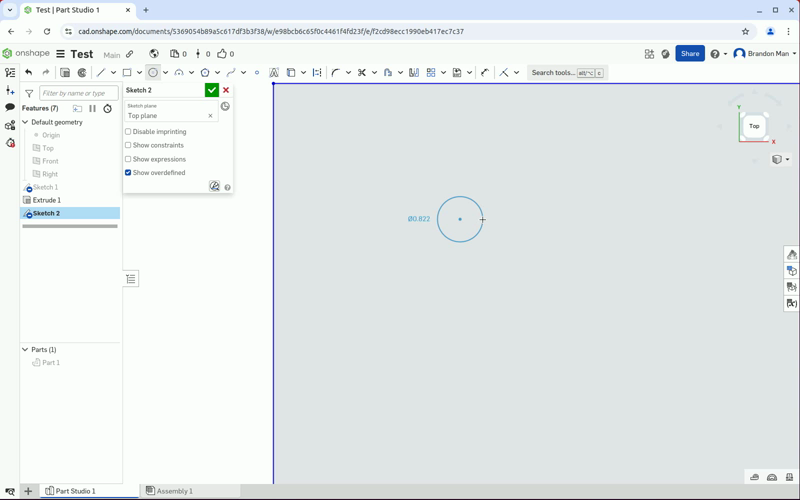
click(482, 219)
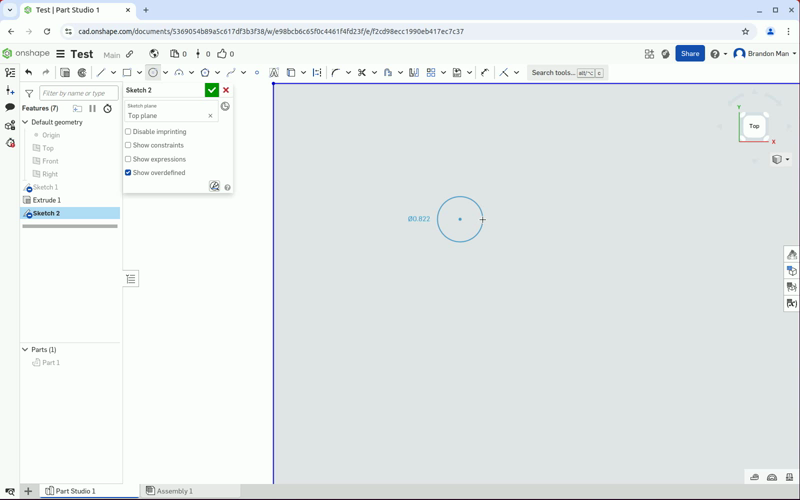
scroll(-6)
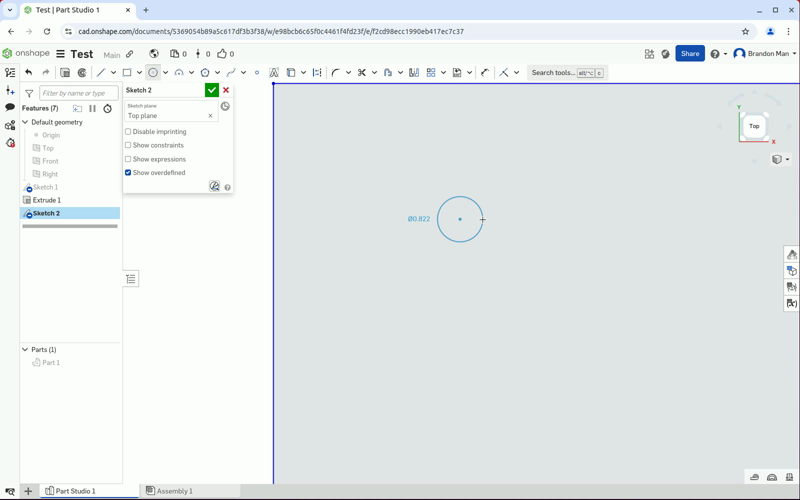
scroll(-6)
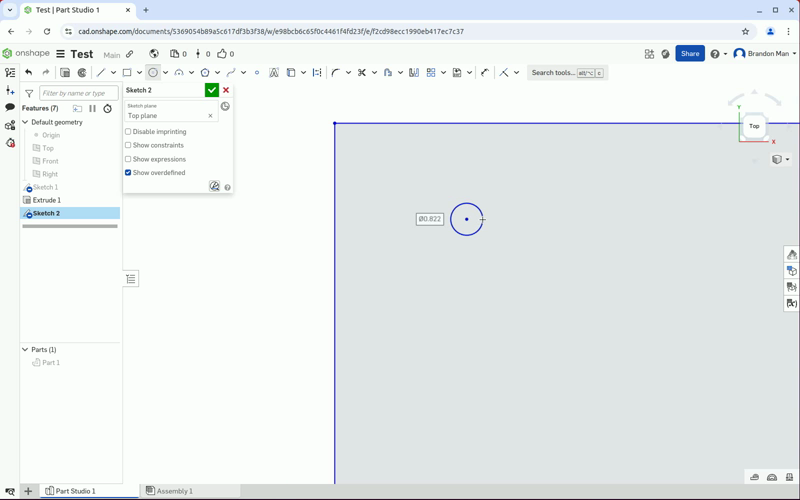
scroll(-6)
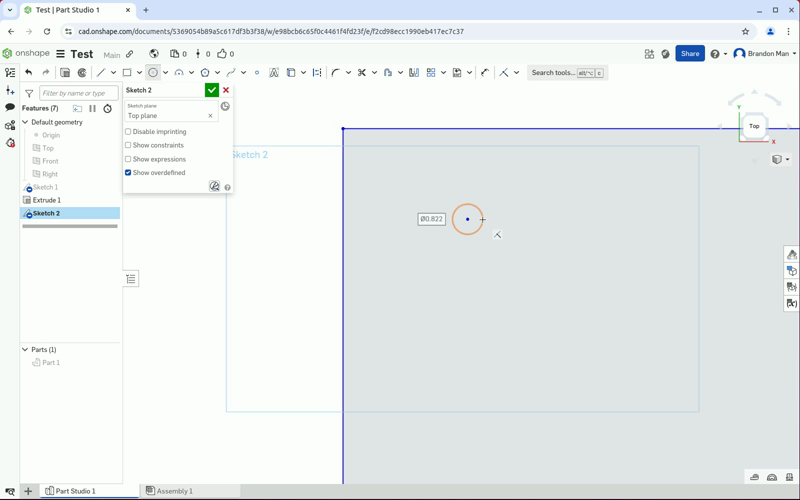
scroll(-6)
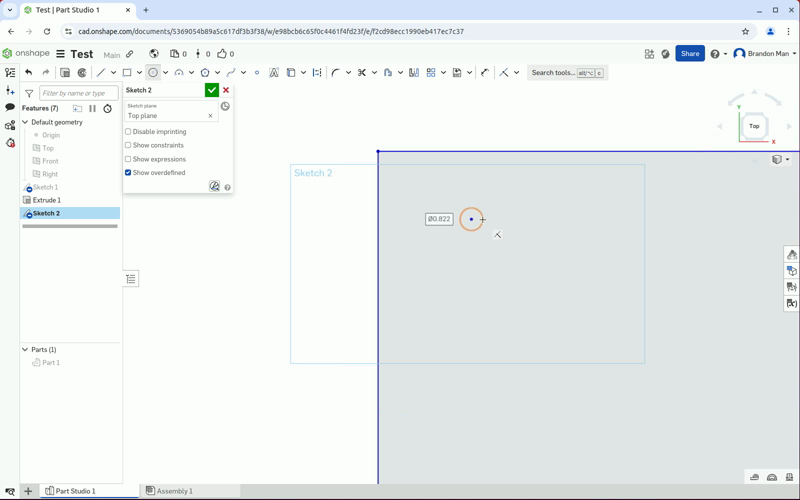
scroll(-6)
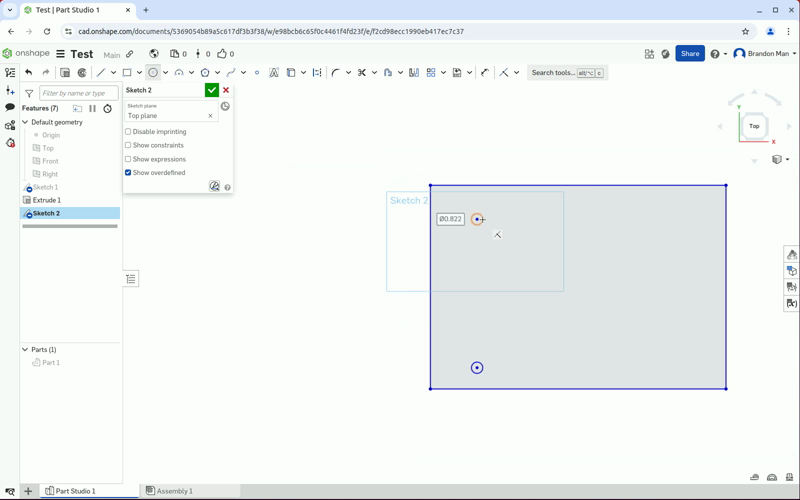
scroll(-6)
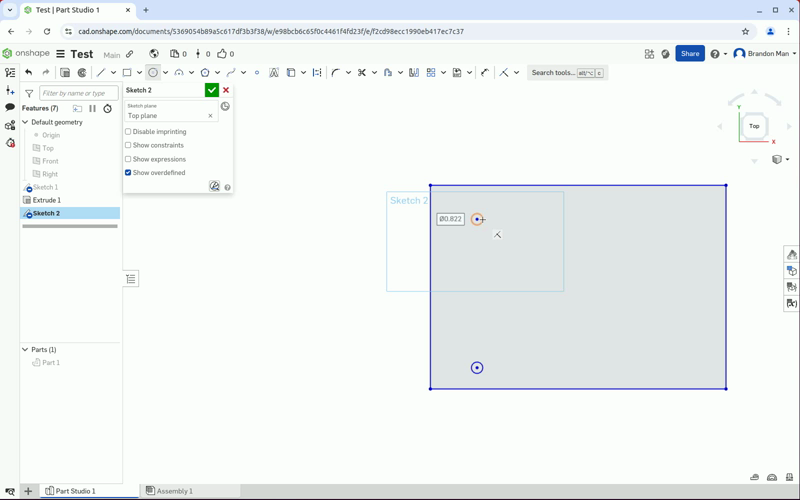
scroll(-6)
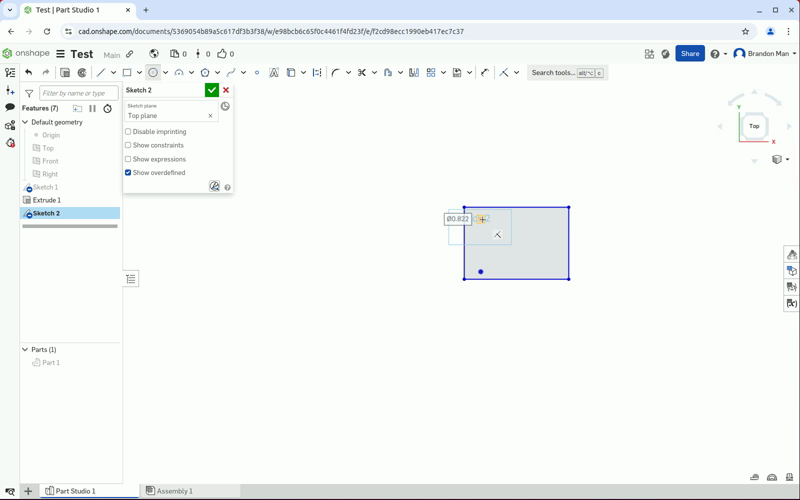
key(esc)
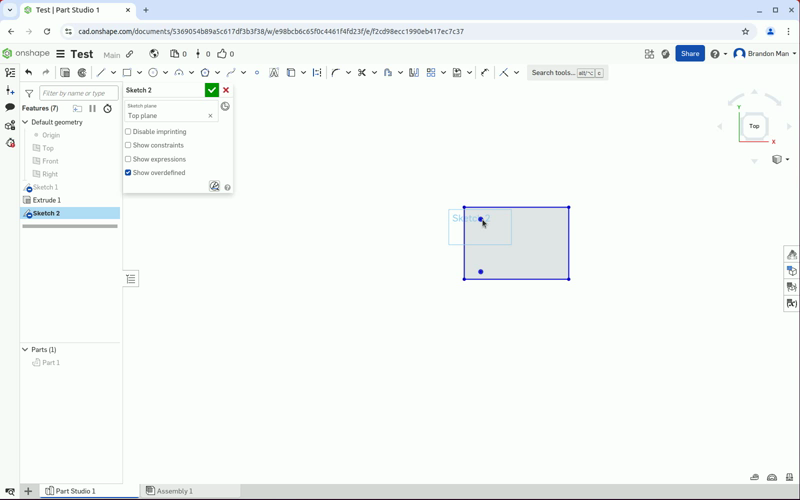
key(c)
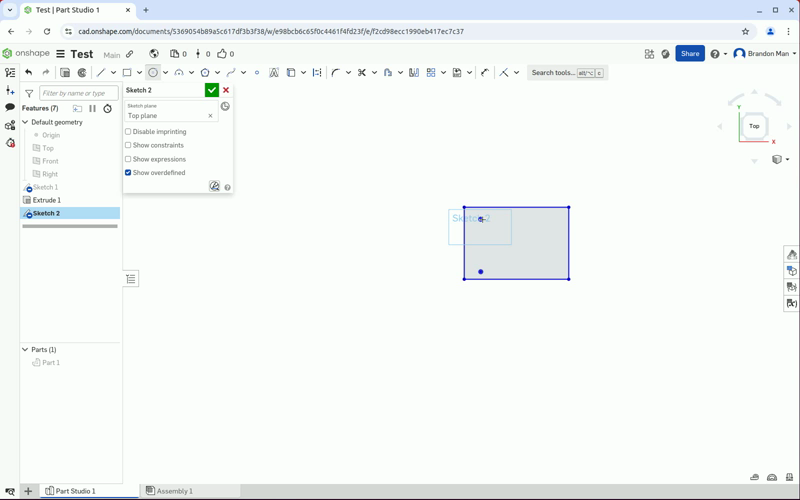
key_down(shift)
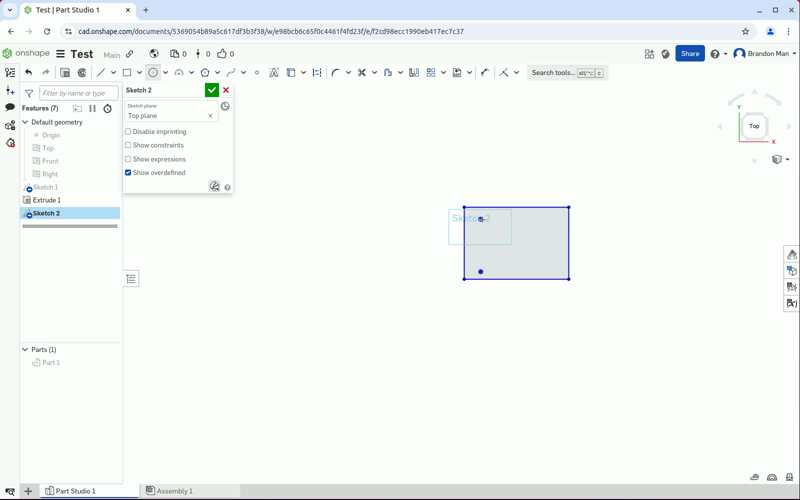
mouse_move(516, 247)
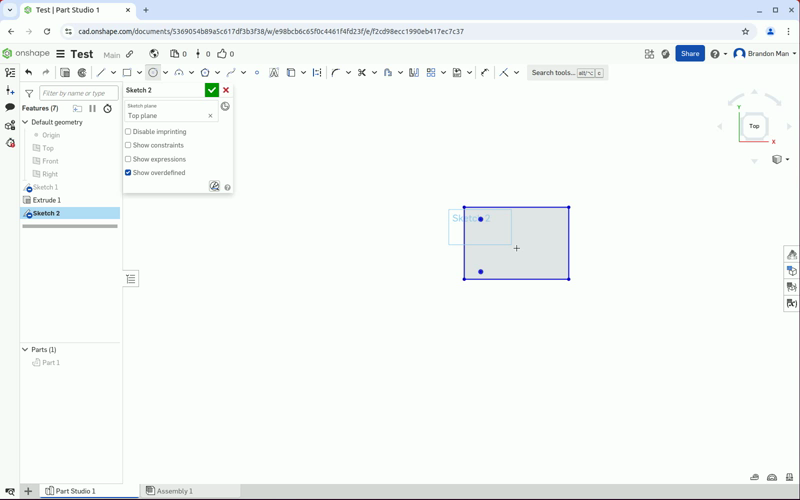
click(516, 247)
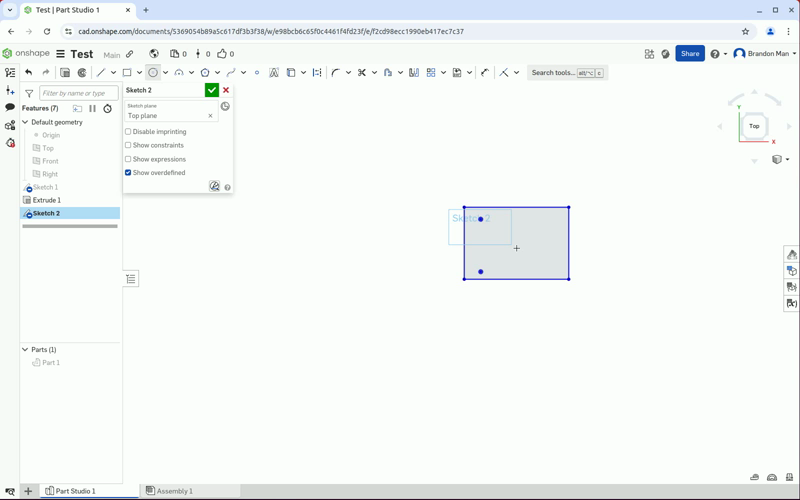
key_up(shift)
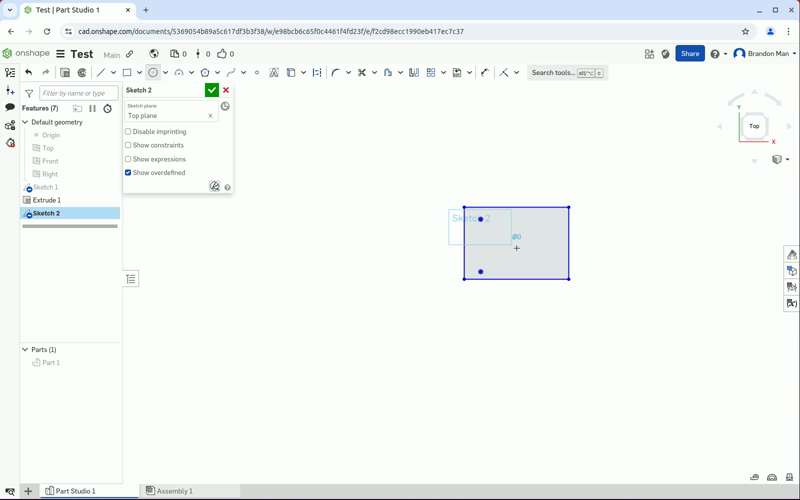
mouse_move(545, 247)
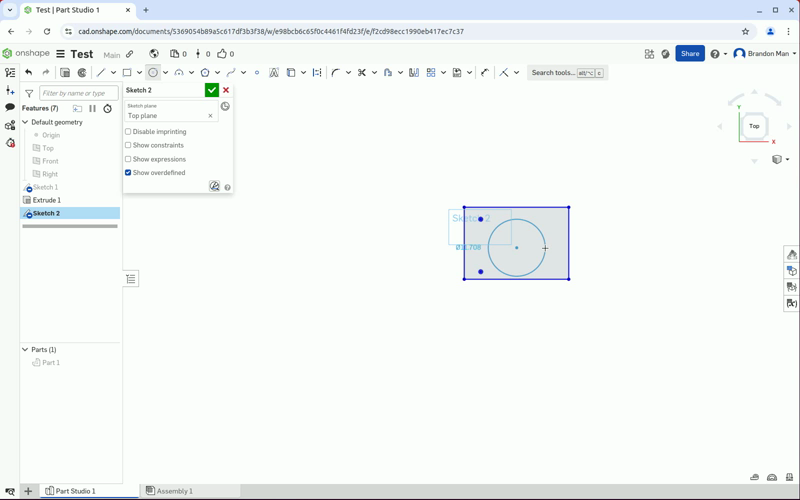
click(545, 247)
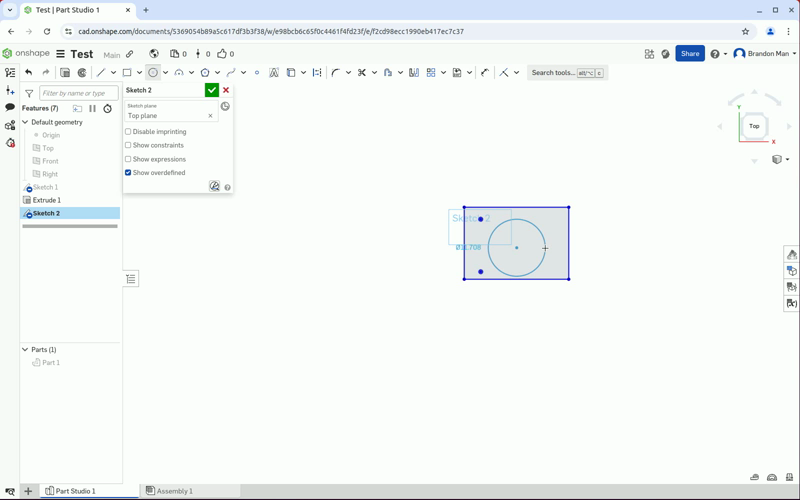
key(esc)
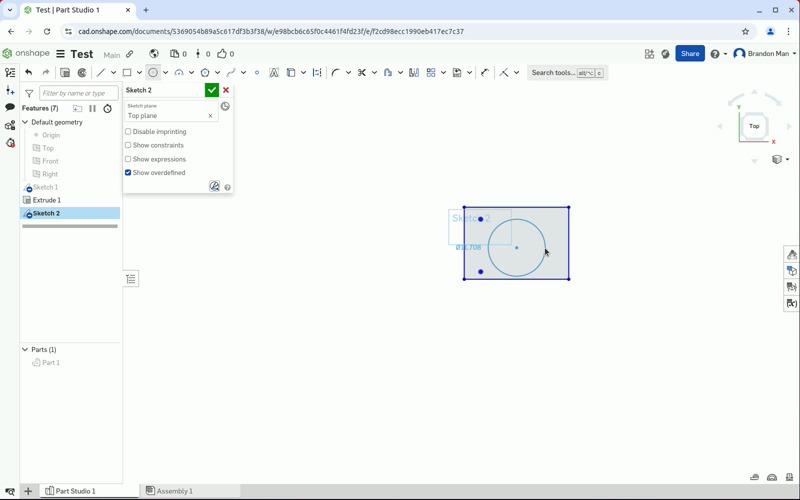
key(c)
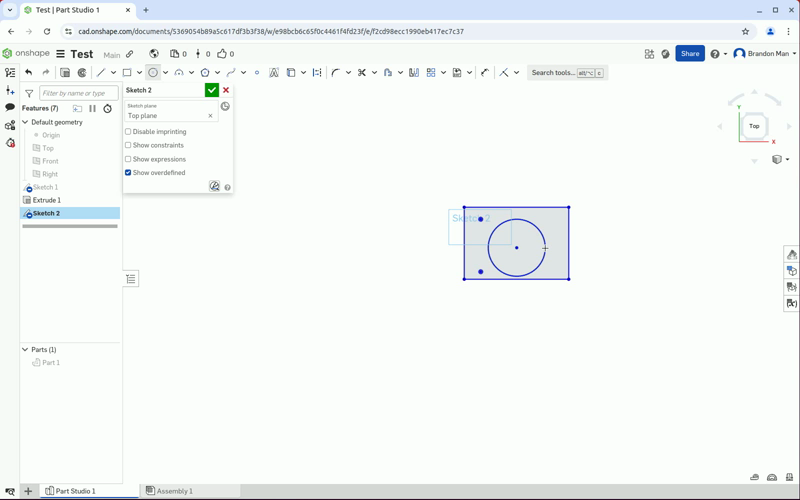
key_down(shift)
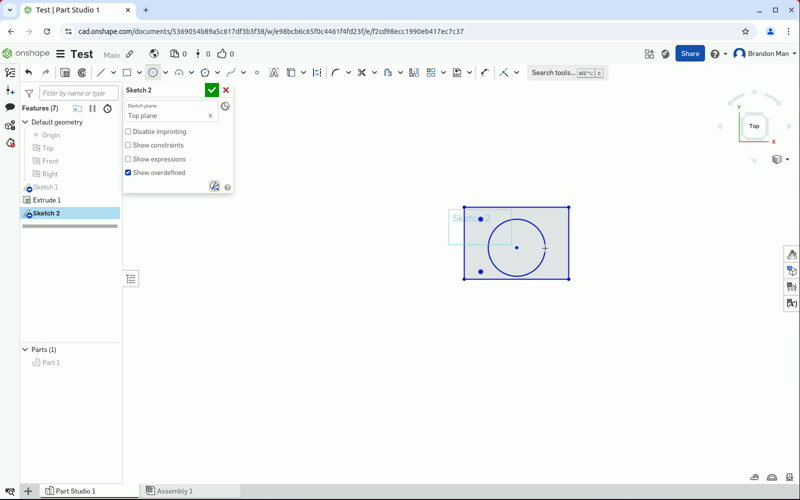
mouse_move(552, 271)
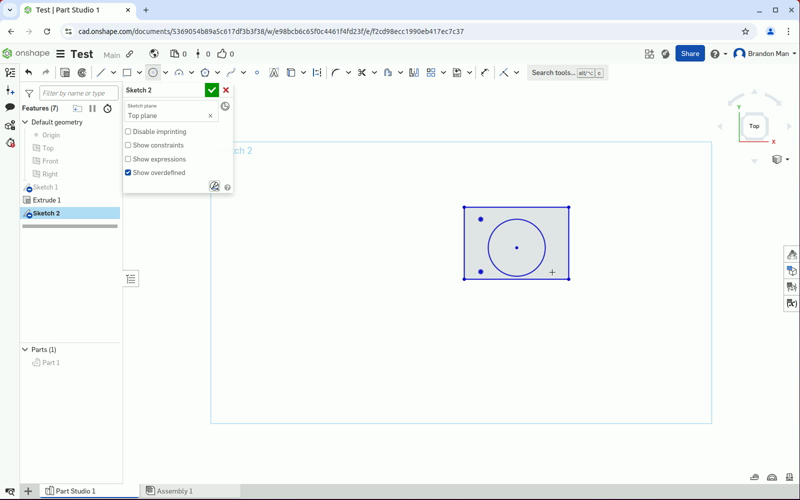
click(552, 271)
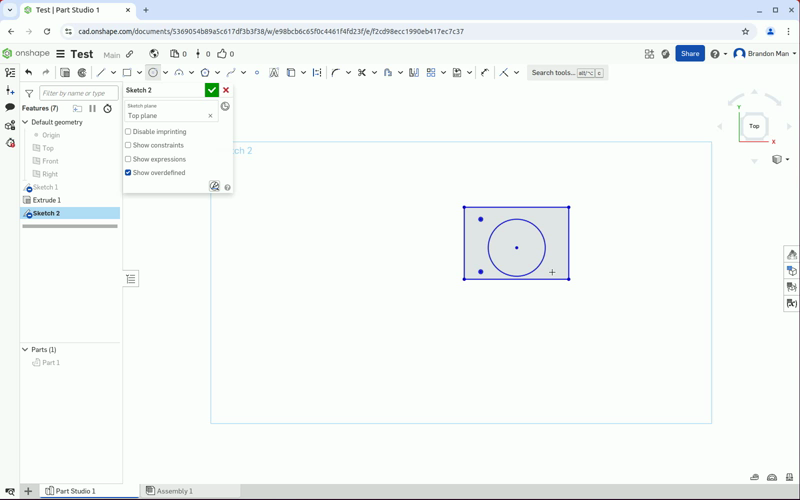
key_up(shift)
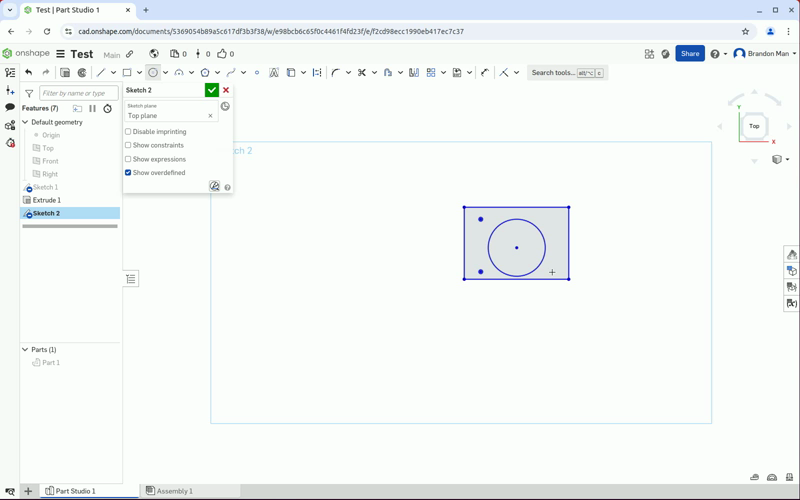
mouse_move(554, 271)
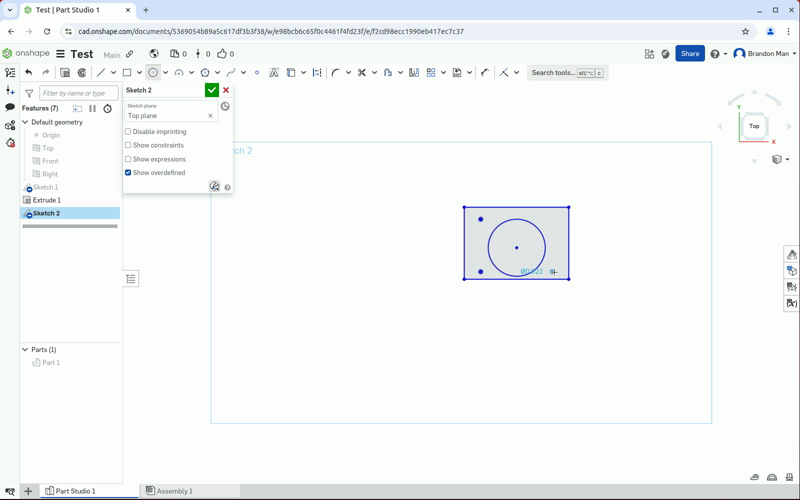
scroll(6)
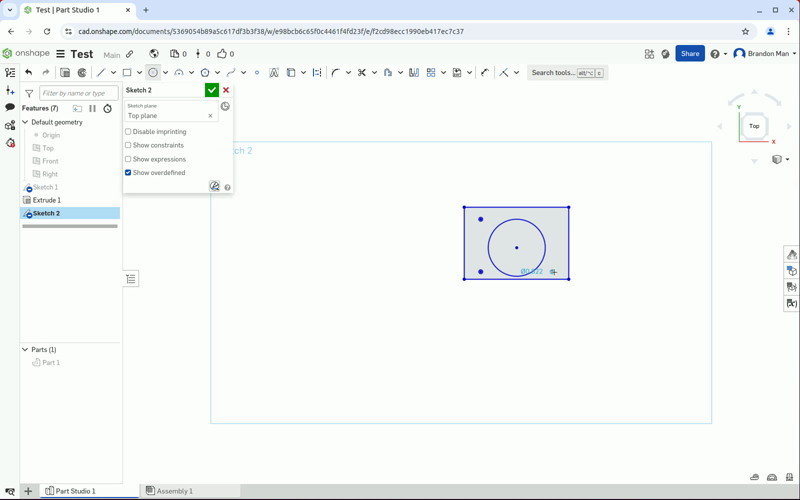
scroll(6)
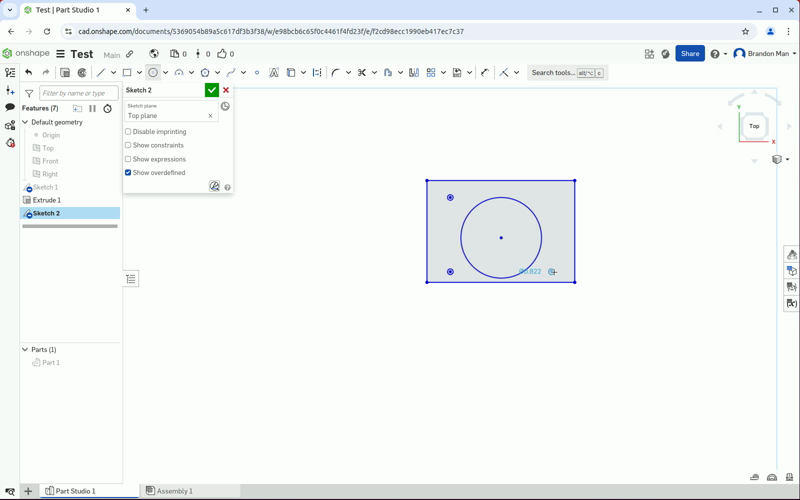
scroll(6)
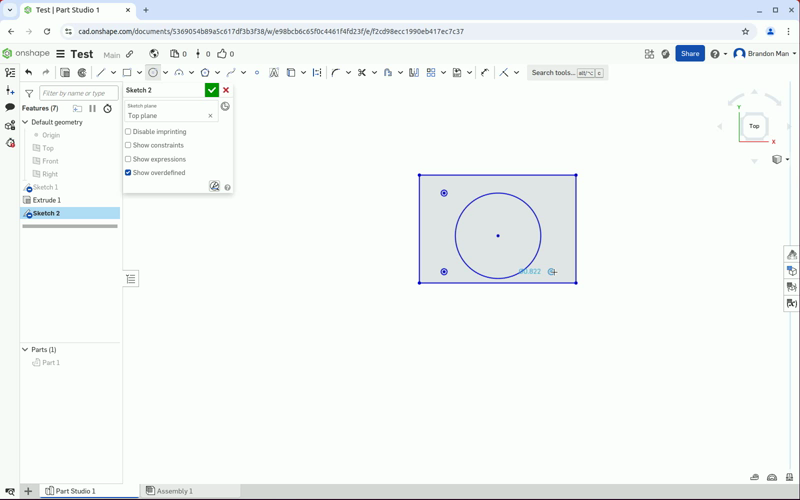
scroll(6)
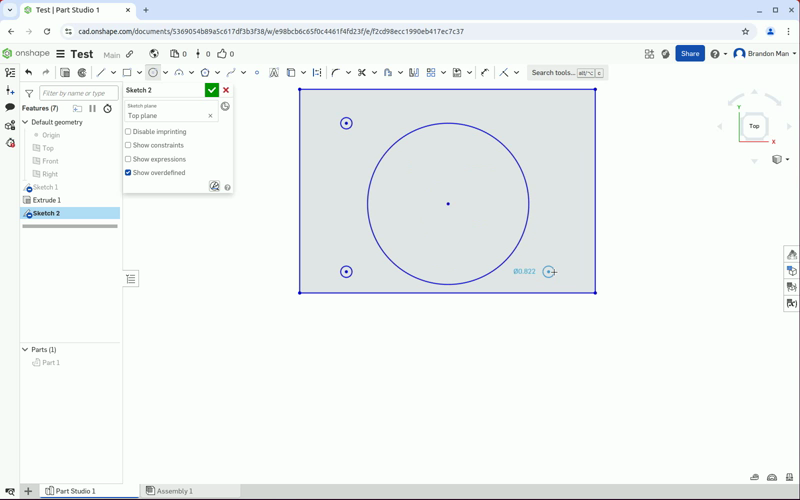
scroll(6)
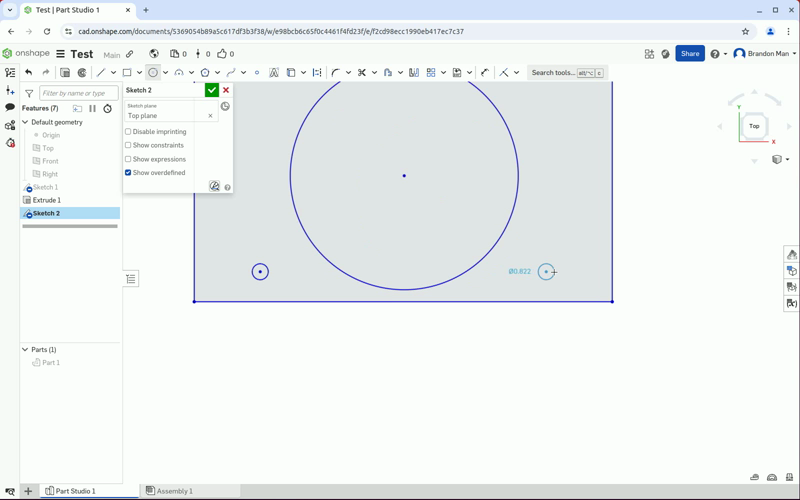
scroll(6)
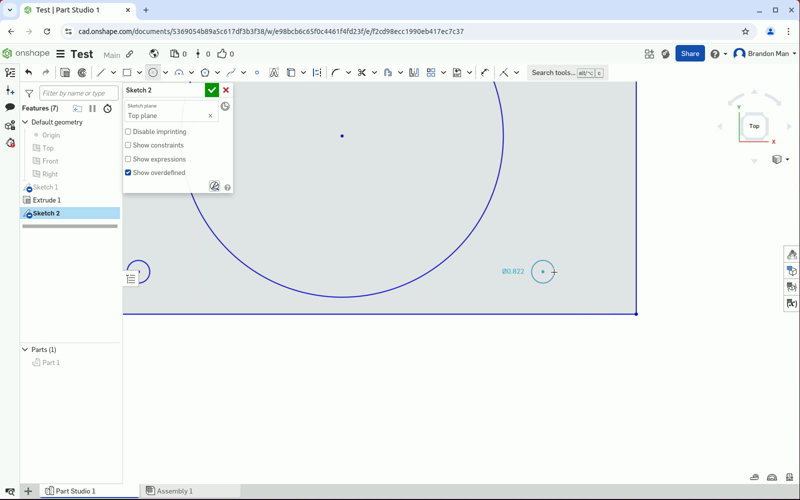
scroll(6)
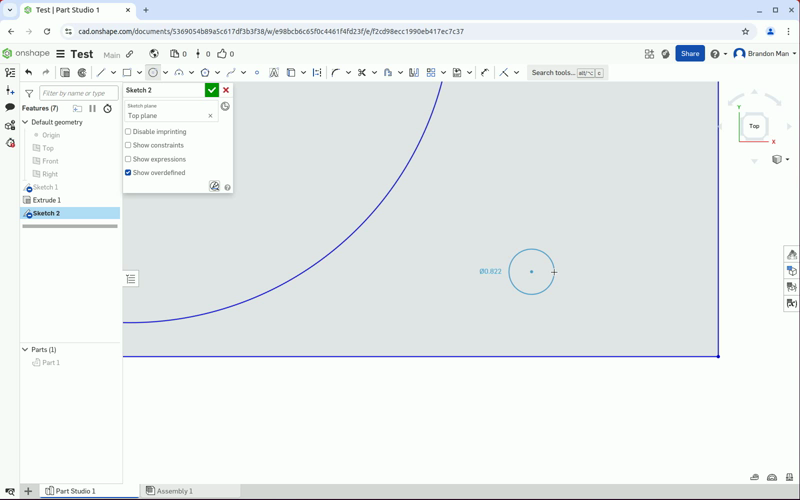
click(554, 271)
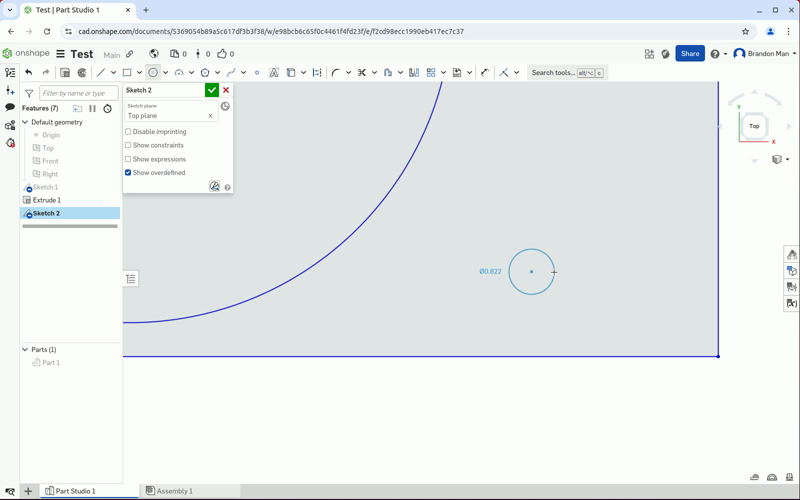
scroll(-6)
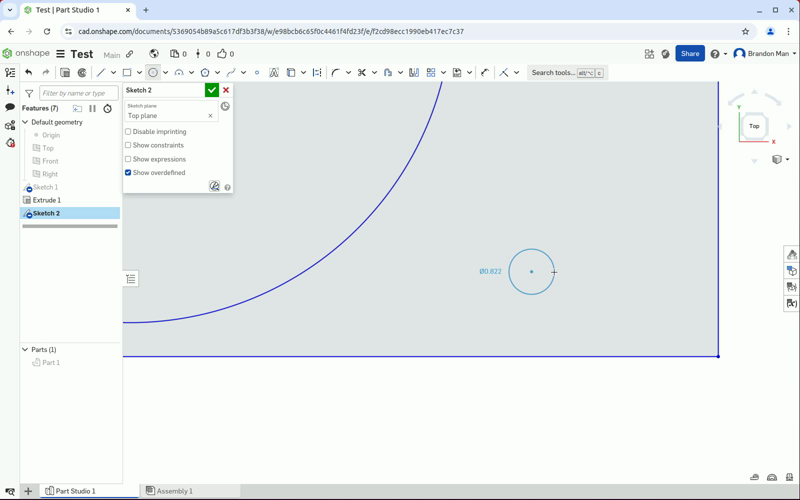
scroll(-6)
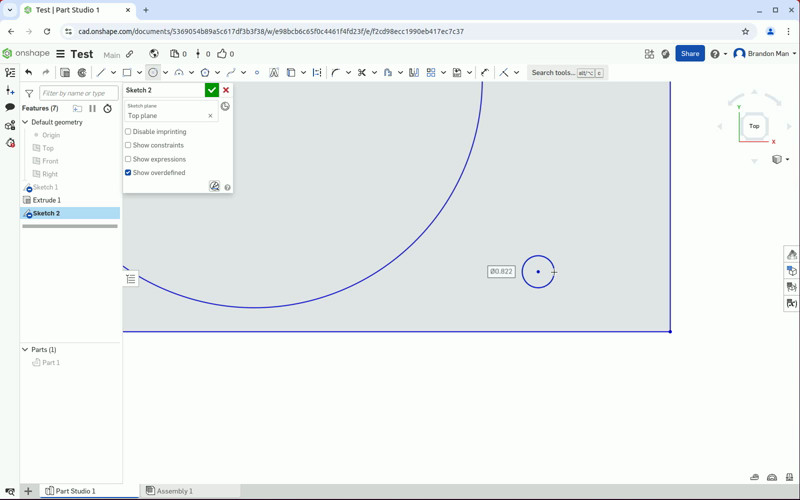
scroll(-6)
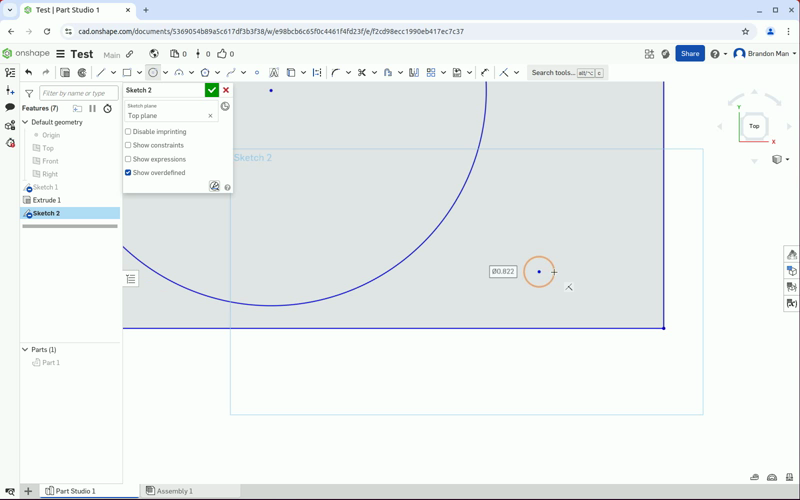
scroll(-6)
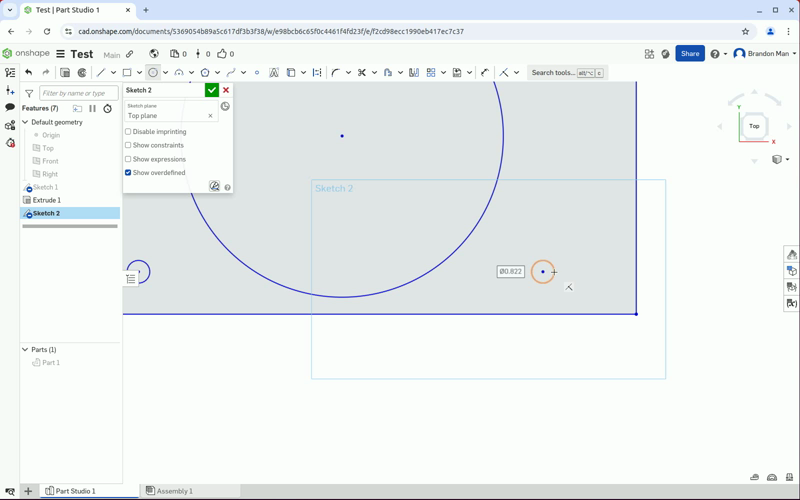
scroll(-6)
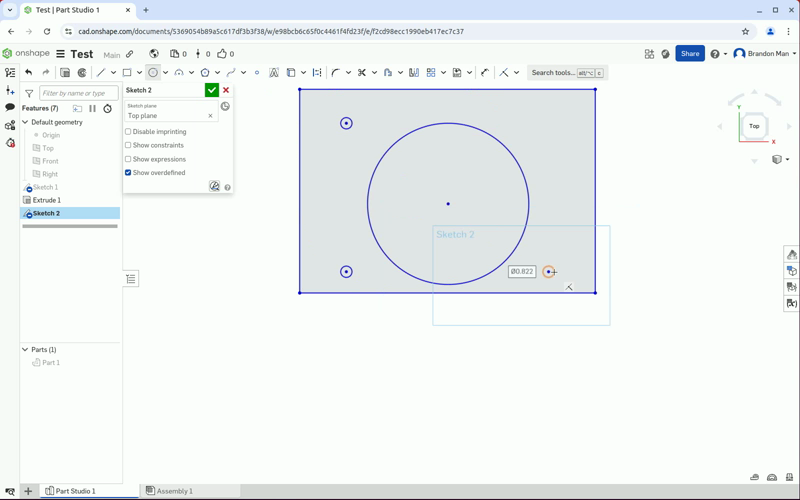
scroll(-6)
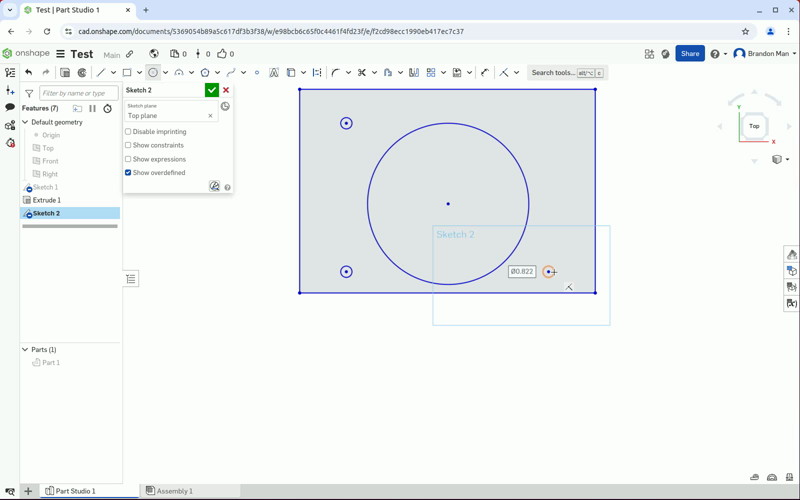
scroll(-6)
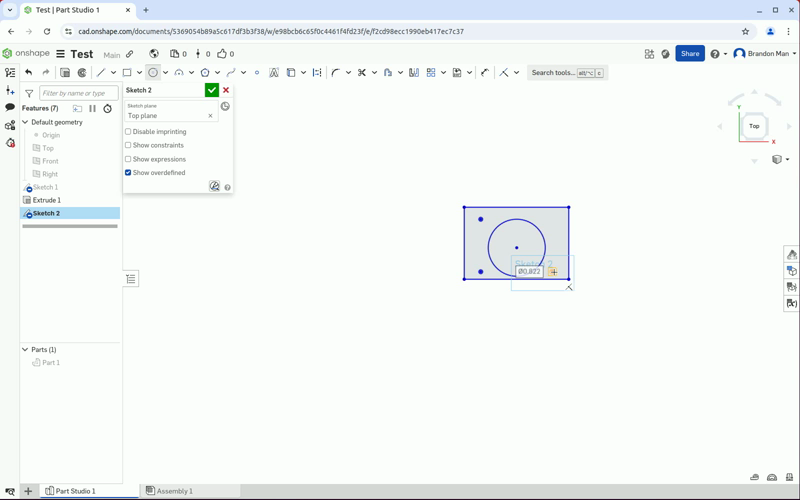
key(esc)
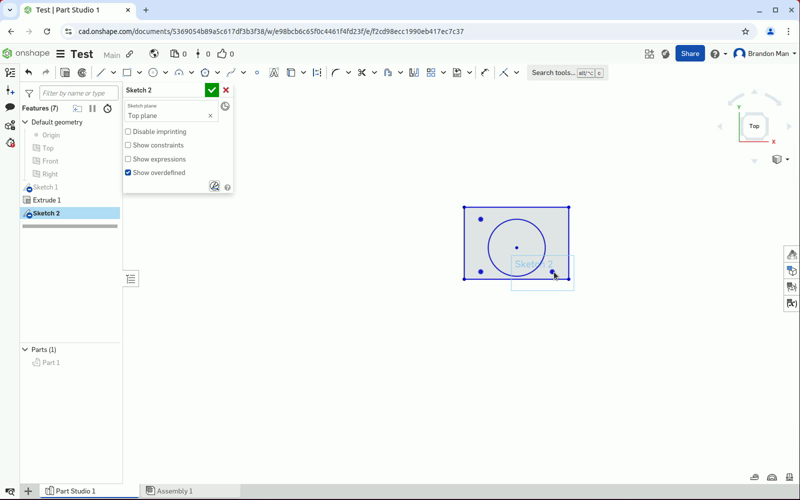
key(c)
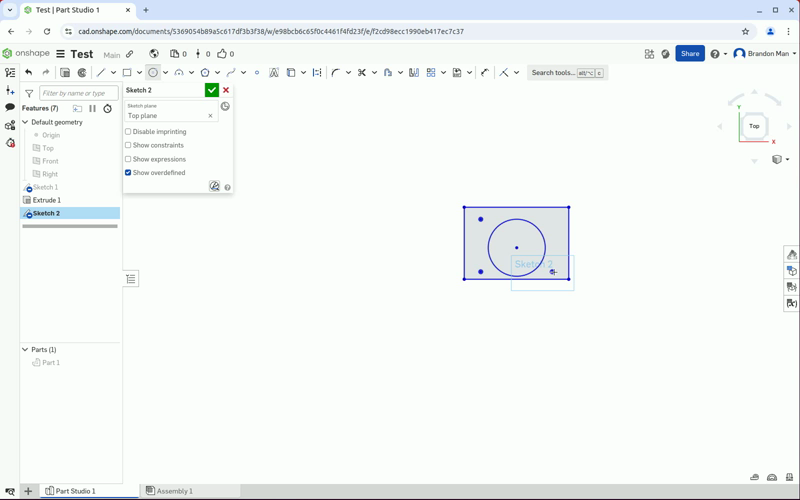
key_down(shift)
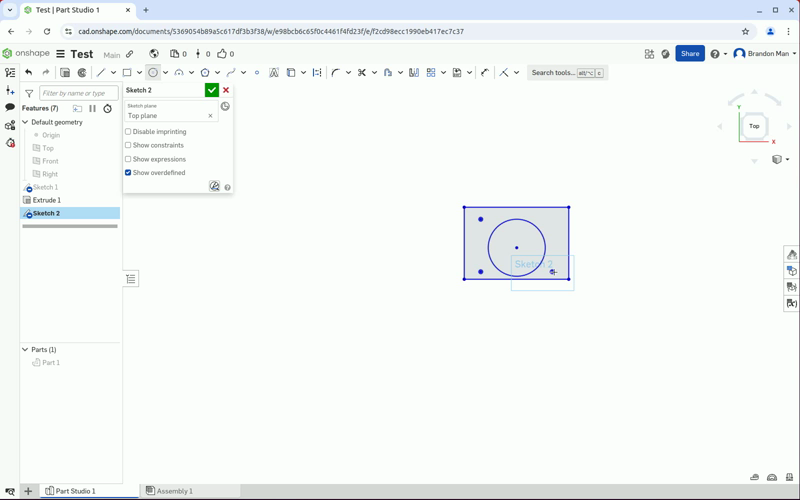
mouse_move(552, 219)
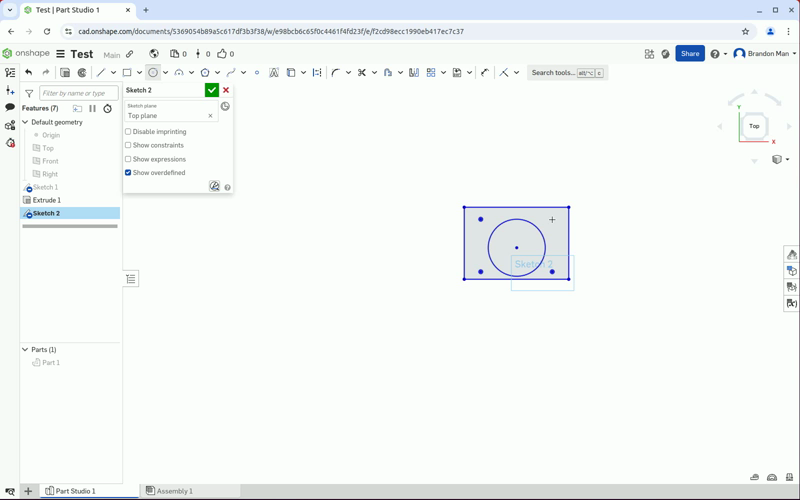
click(552, 219)
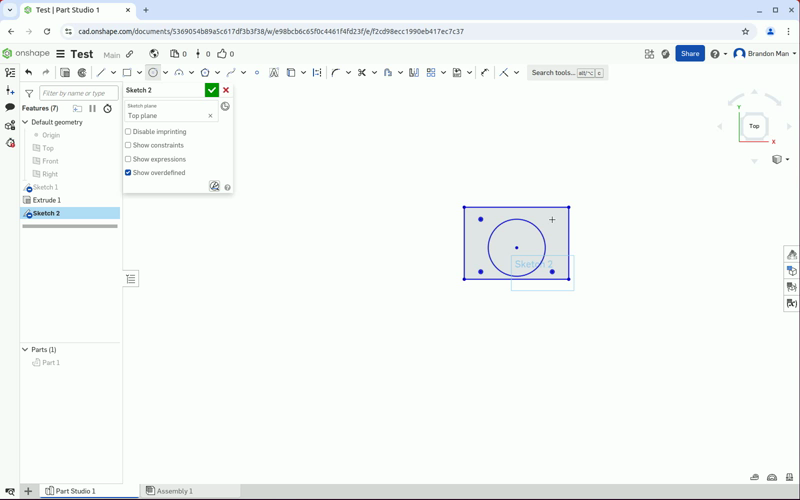
key_up(shift)
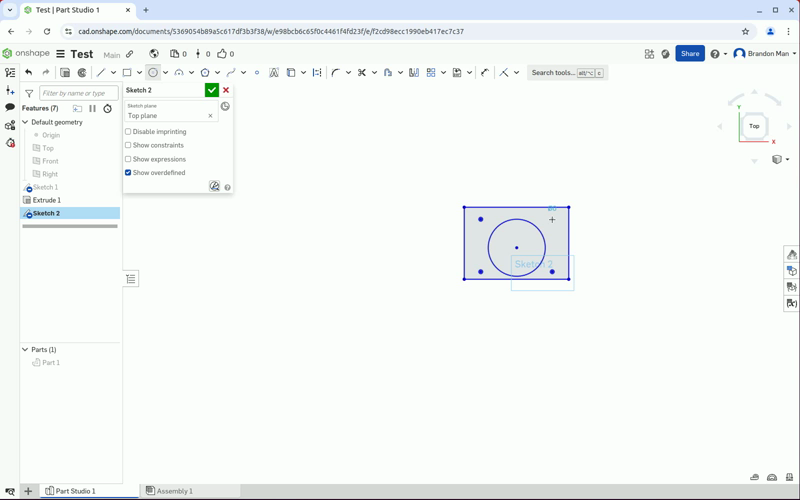
mouse_move(554, 219)
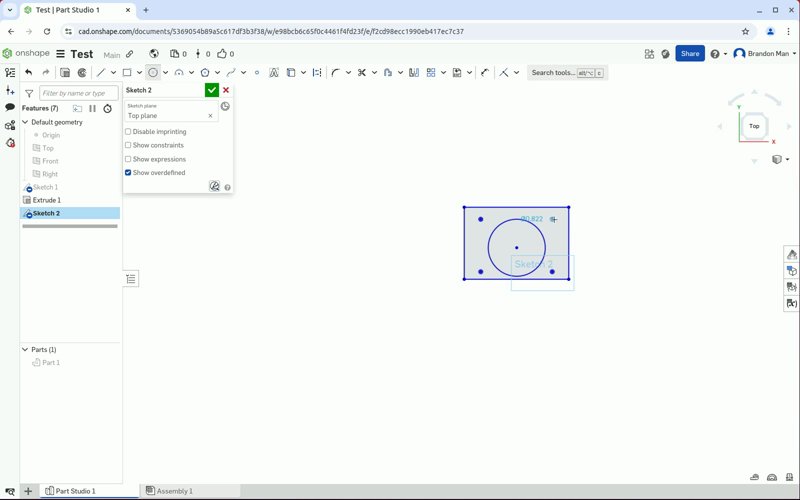
scroll(6)
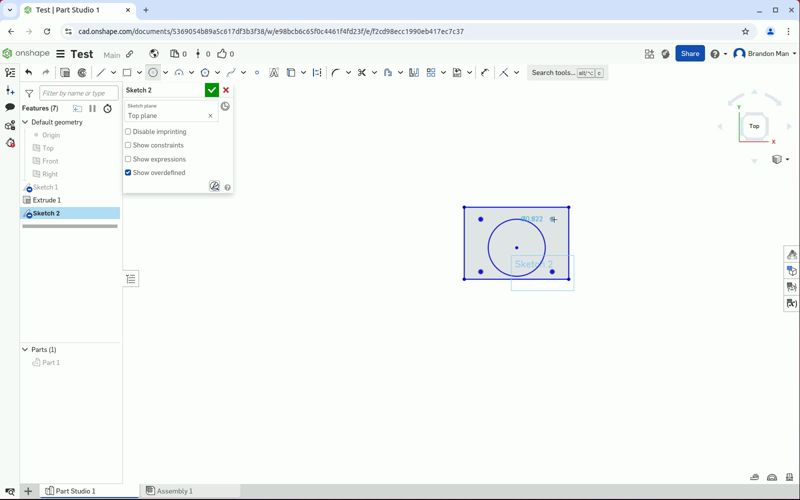
scroll(6)
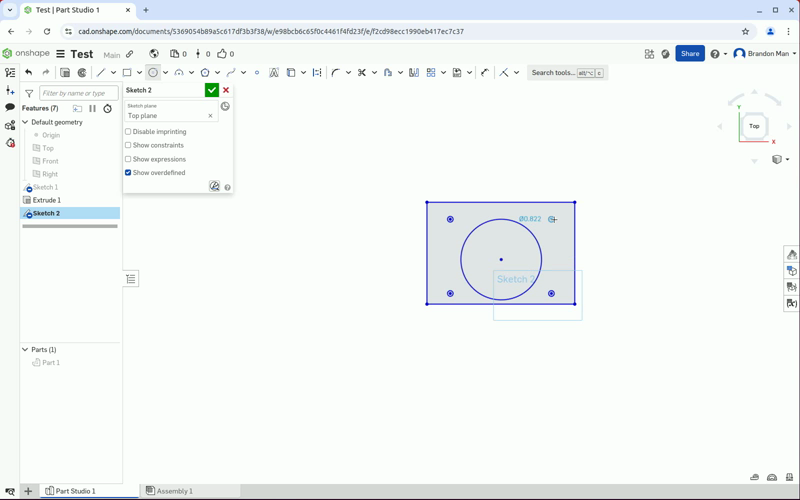
scroll(6)
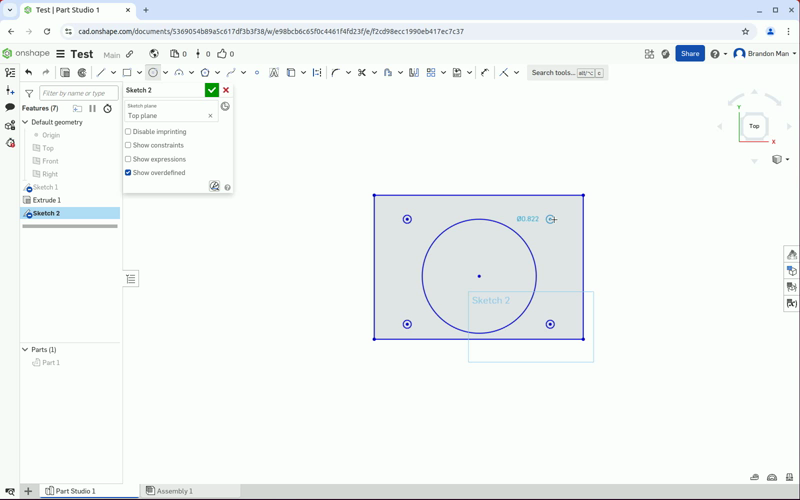
scroll(6)
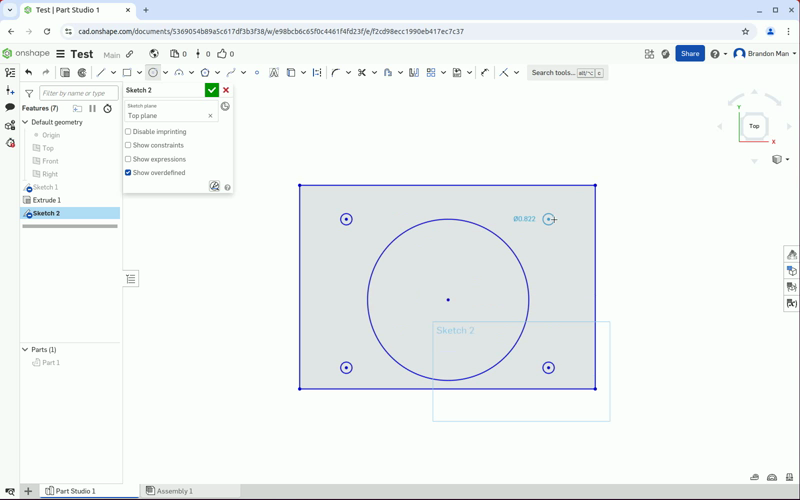
scroll(6)
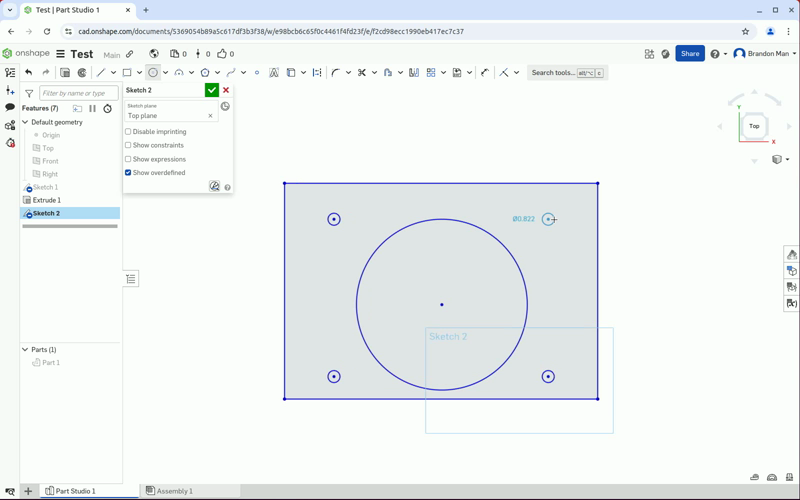
scroll(6)
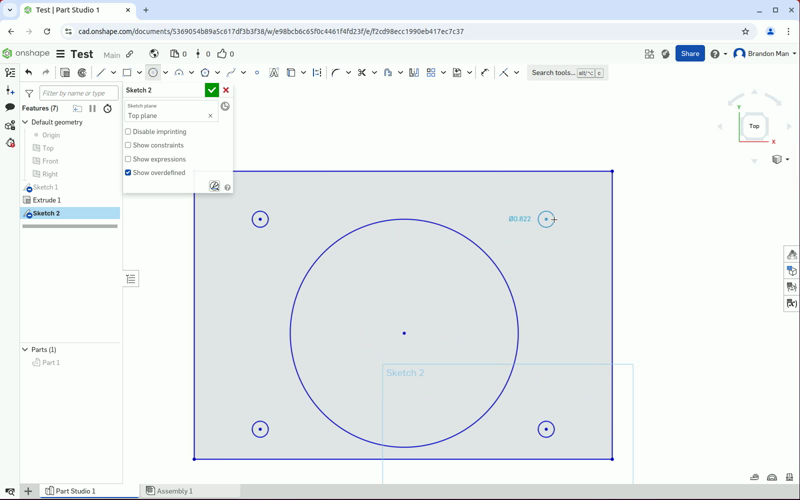
scroll(6)
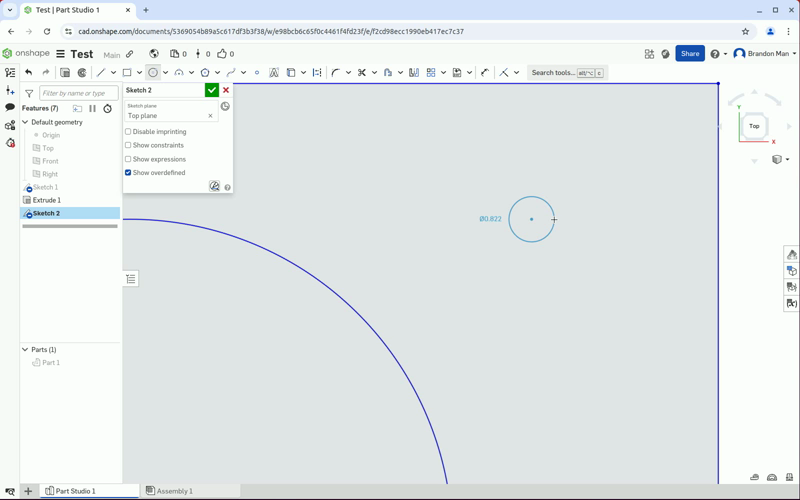
click(554, 219)
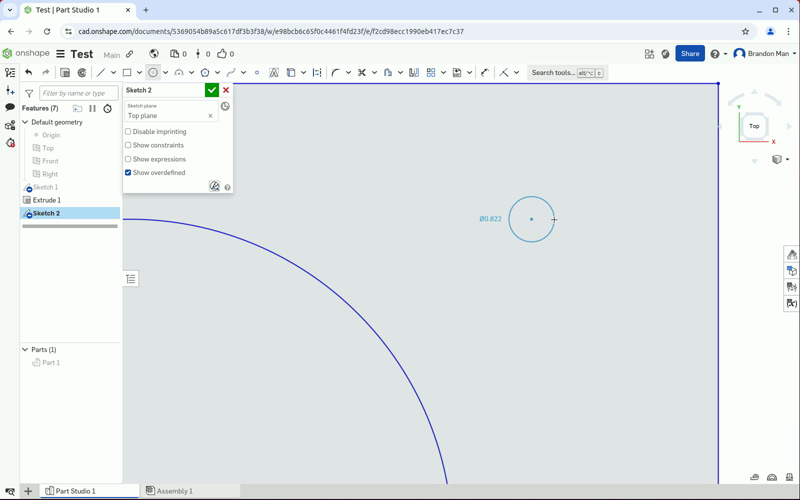
scroll(-6)
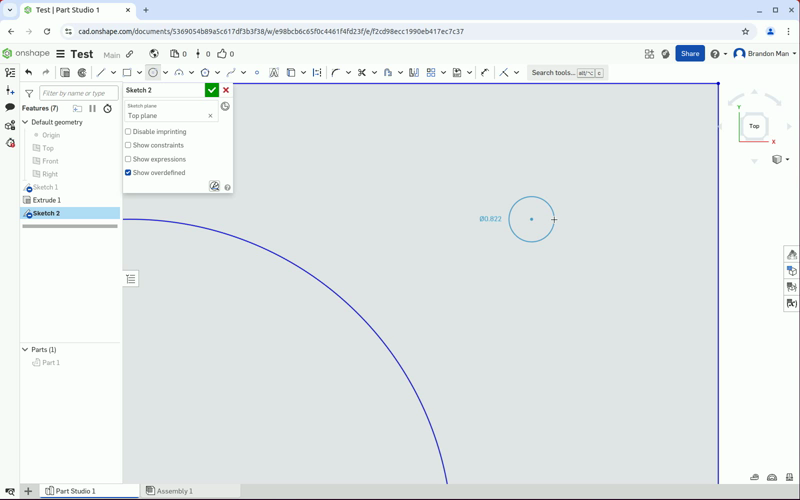
scroll(-6)
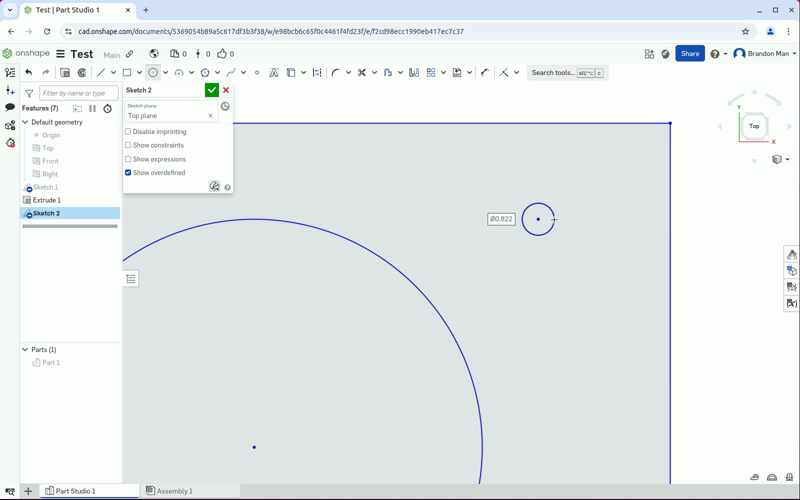
scroll(-6)
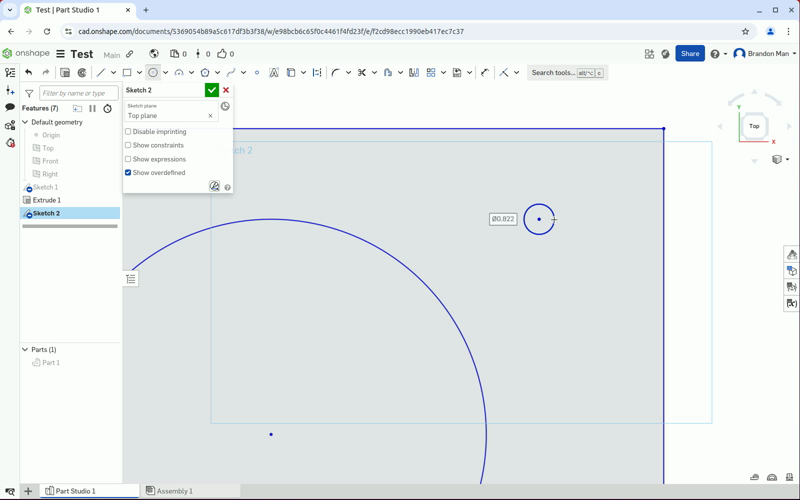
scroll(-6)
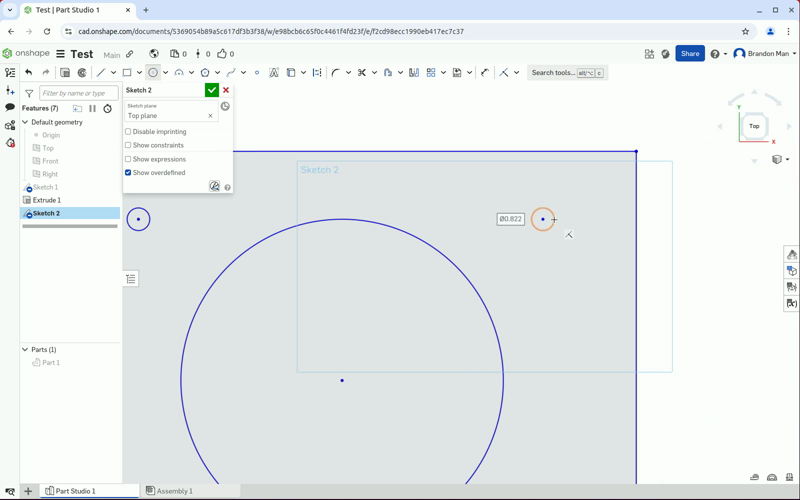
scroll(-6)
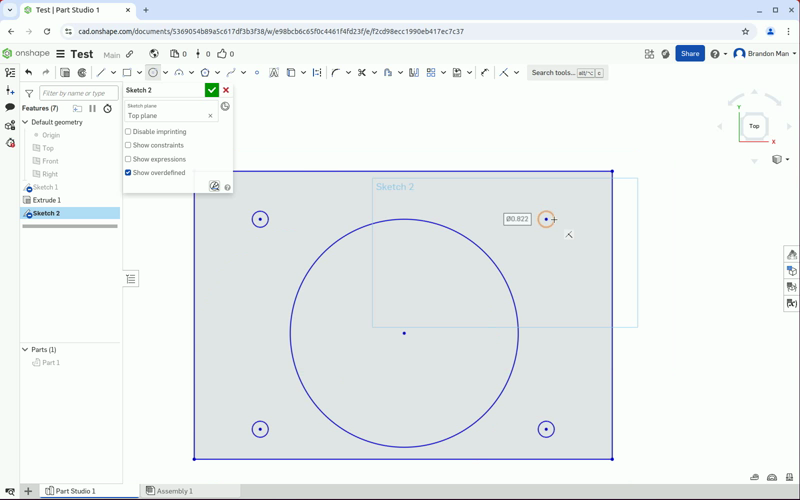
scroll(-6)
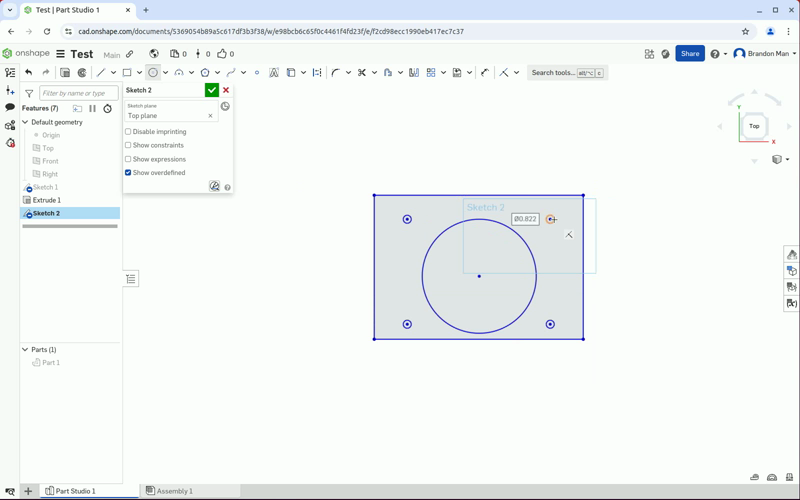
scroll(-6)
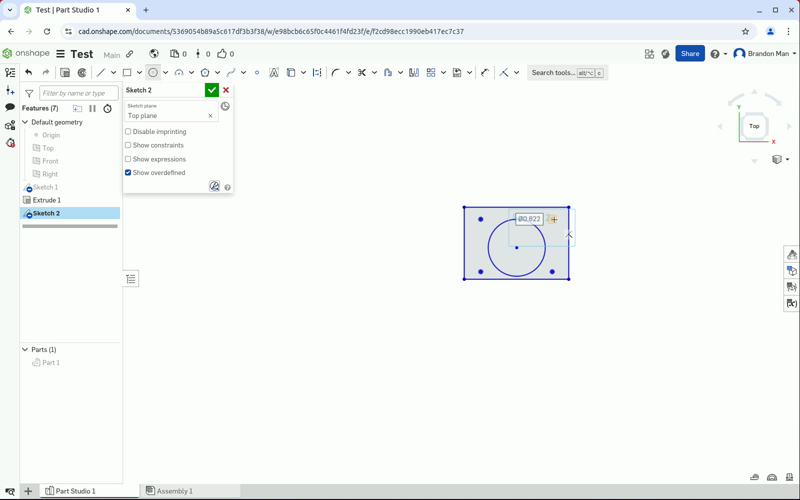
key(esc)
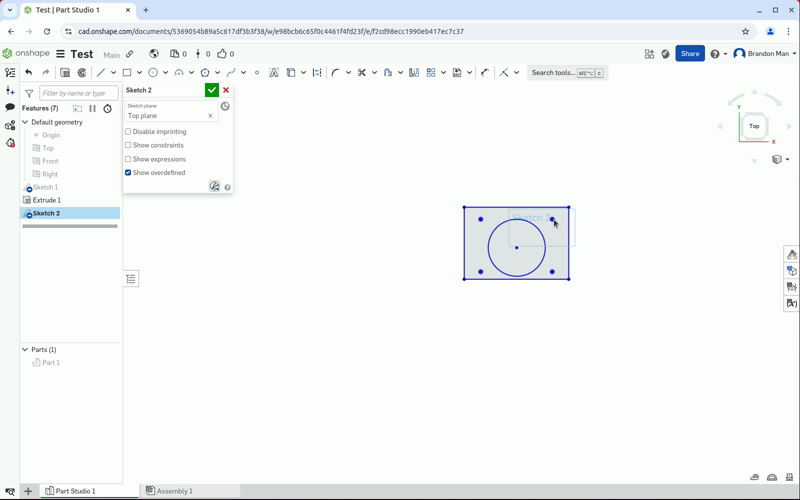
mouse_move(558, 239)
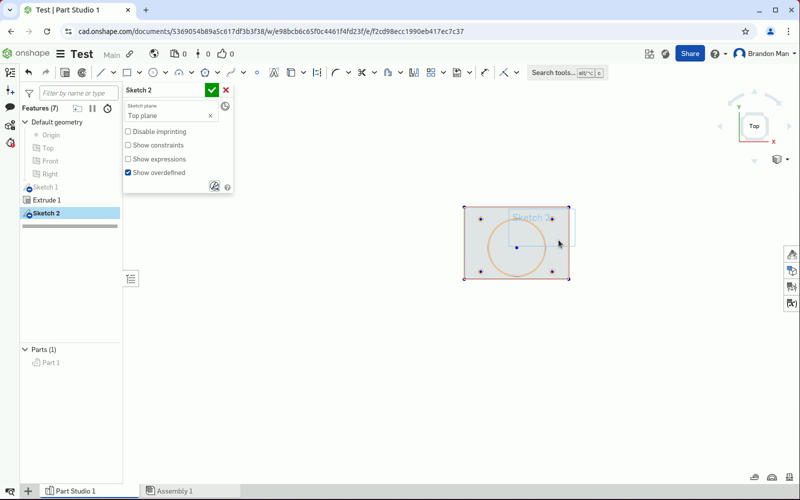
click(558, 239)
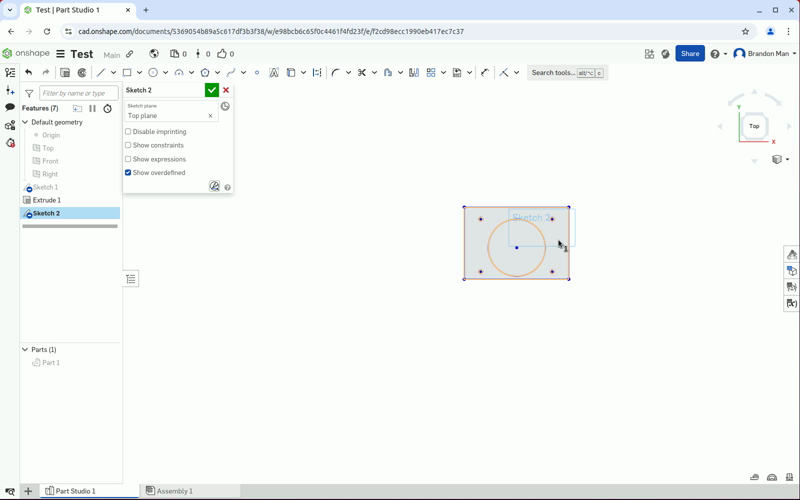
mouse_move(73, 352)
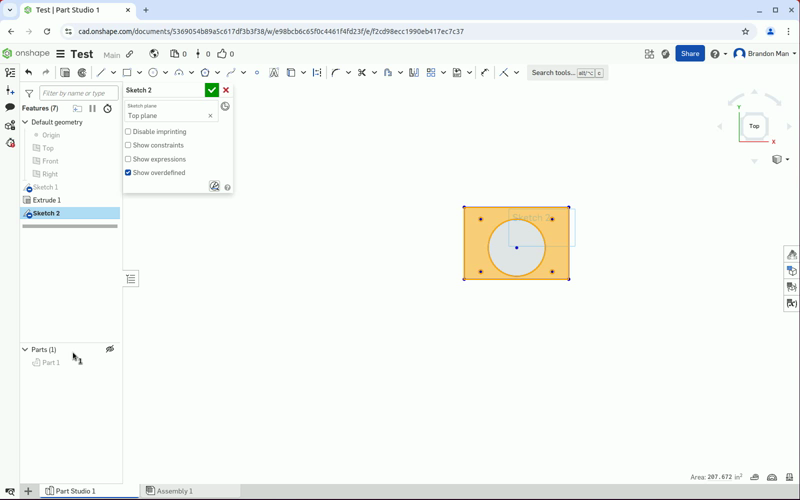
key(shift+y)
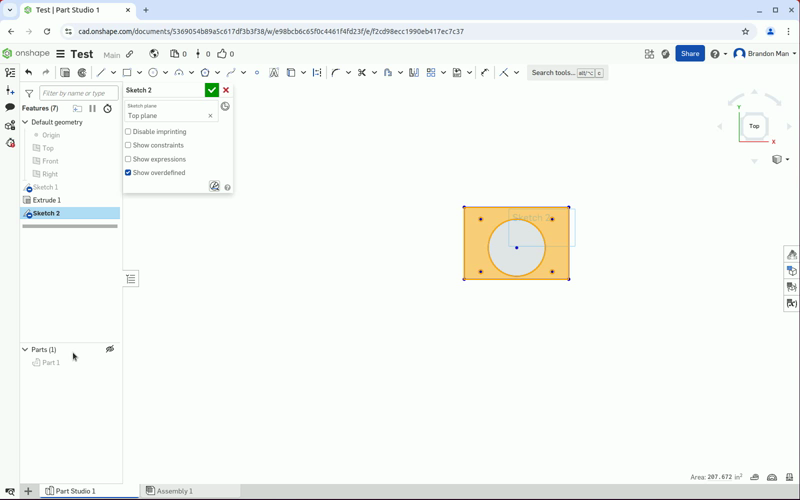
key(shift+e)
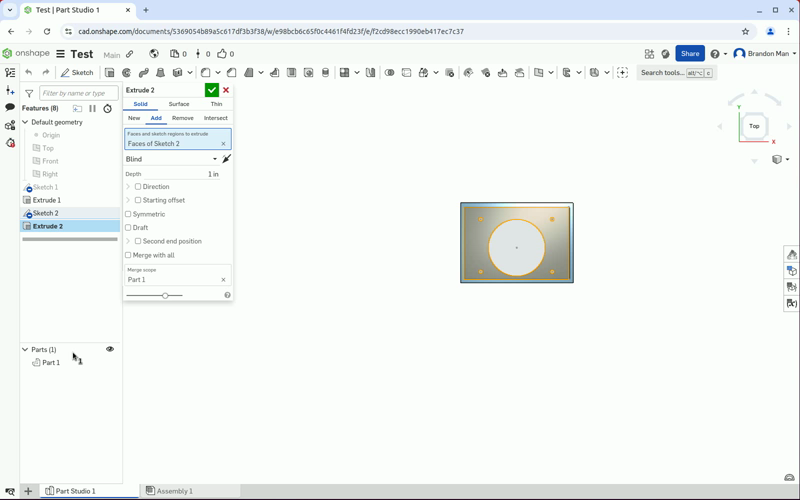
mouse_move(143, 106)
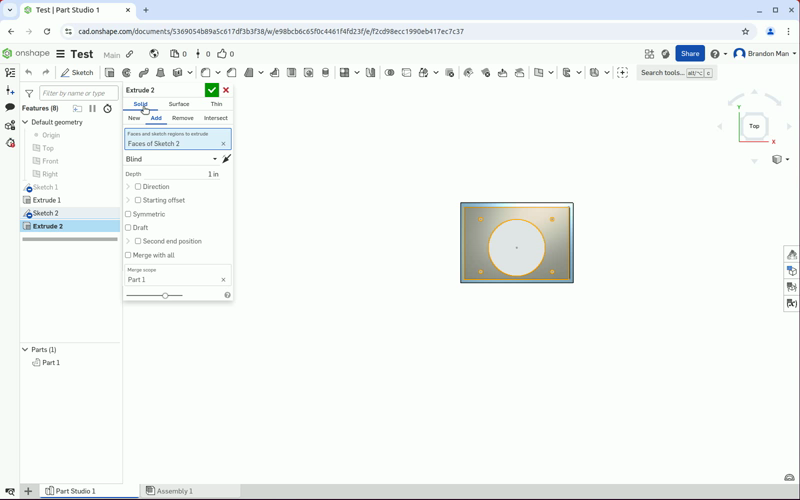
click(143, 106)
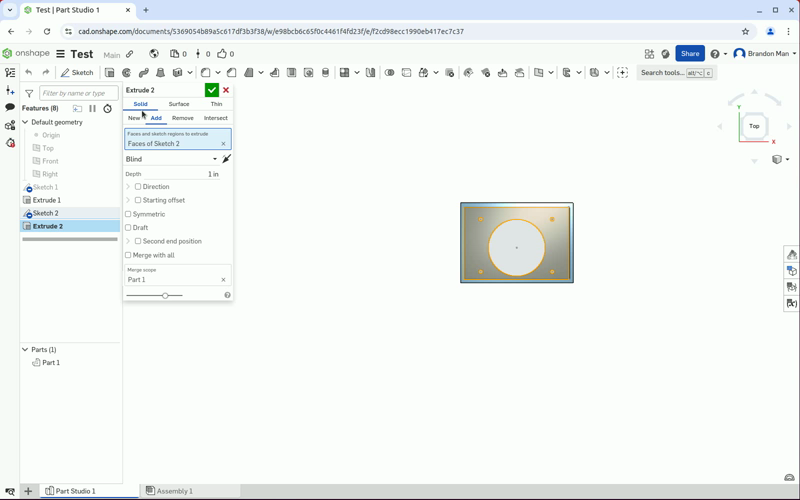
mouse_move(137, 120)
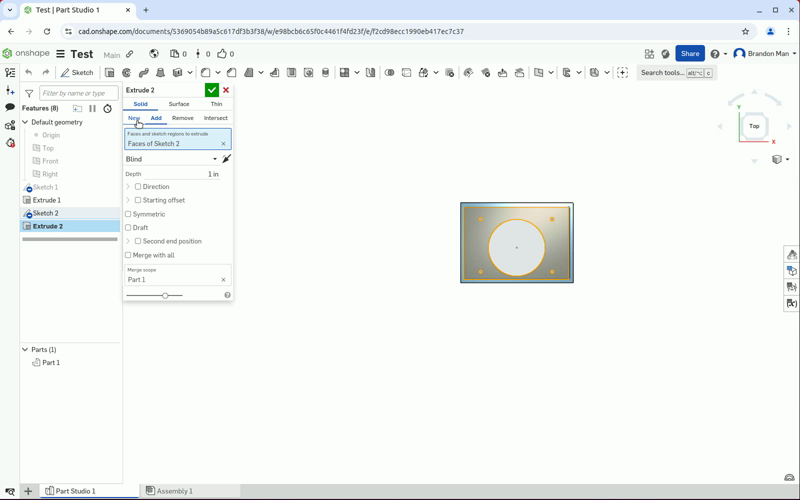
click(137, 120)
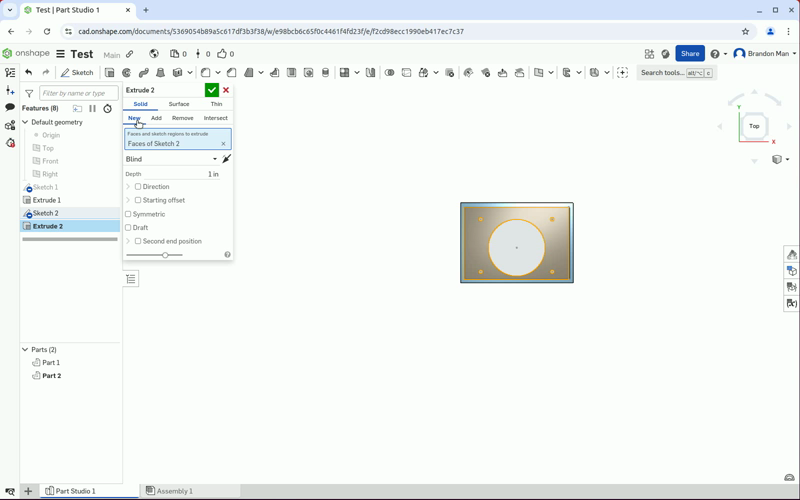
key(tab, 4)
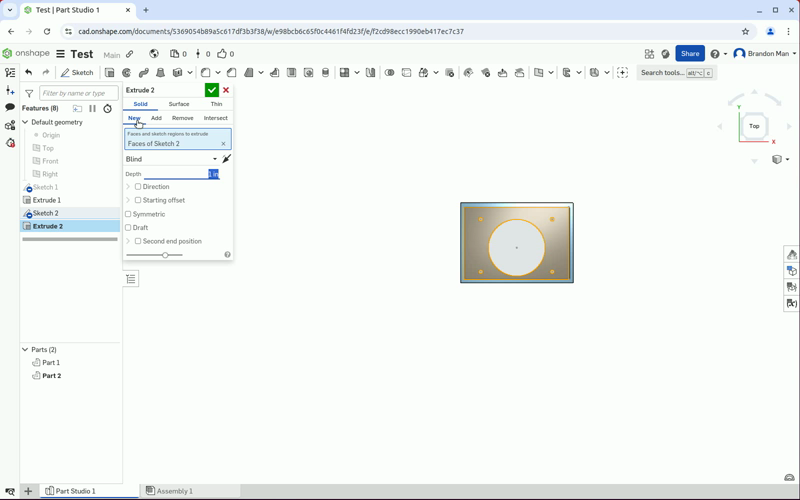
text(0.722)
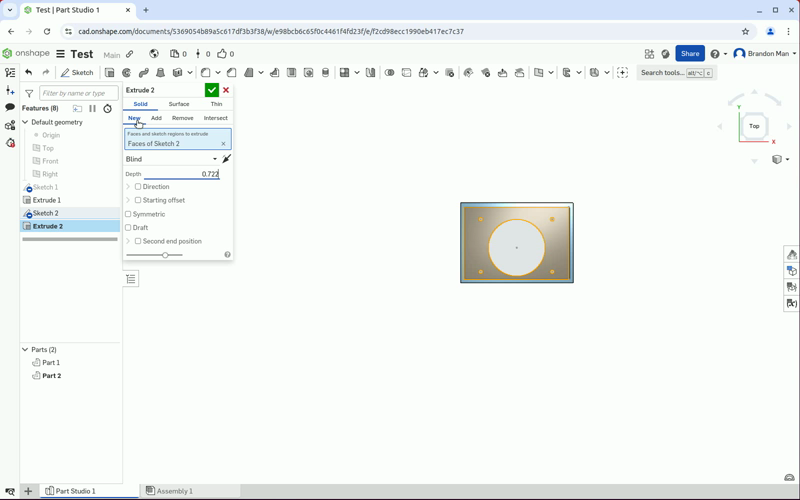
key(enter)
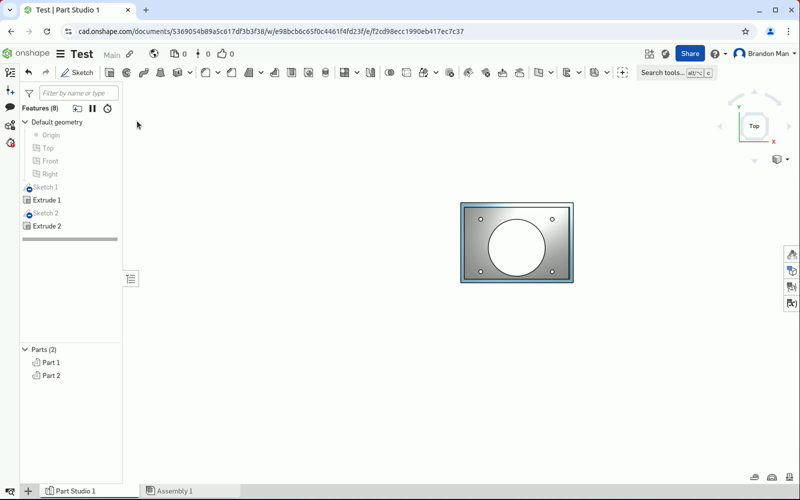
key(shift+h)
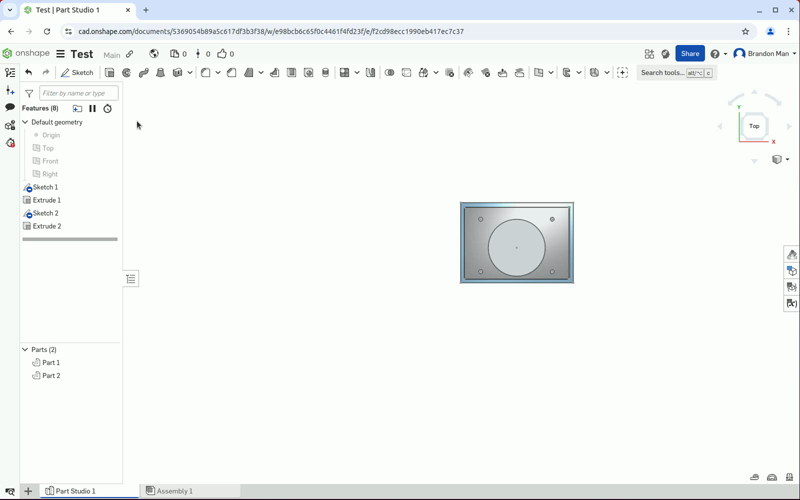
key(shift+h)
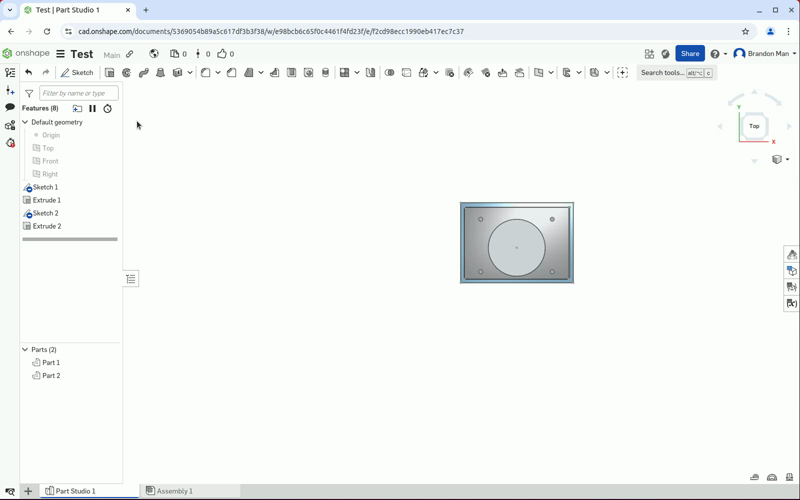
key(shift+7)
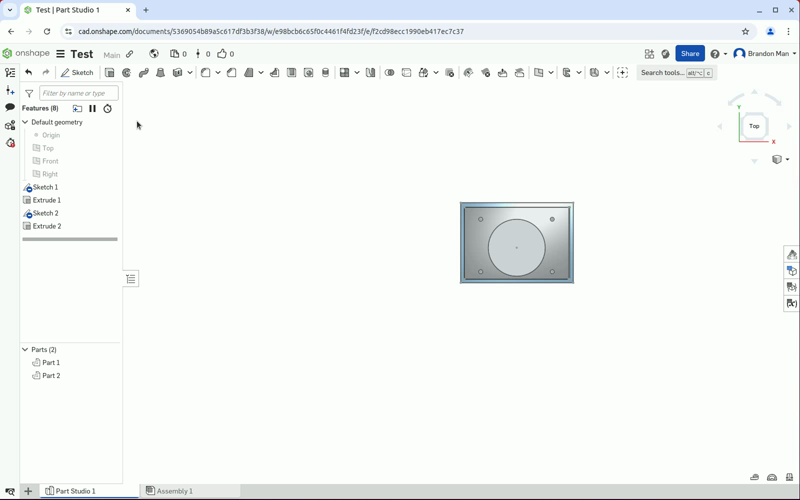
key(up, 3)
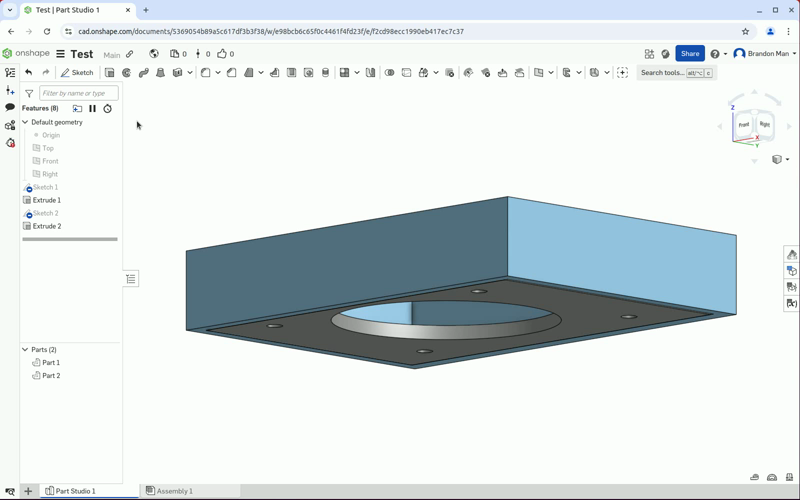
key(left, 3)
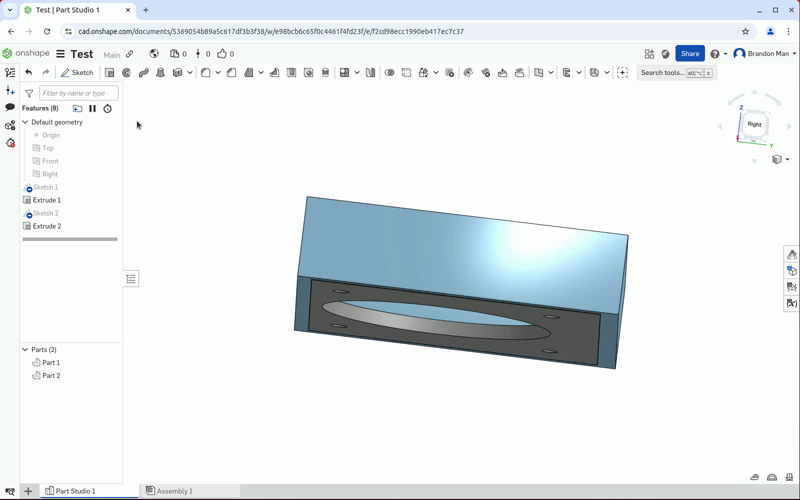
key(right, 3)
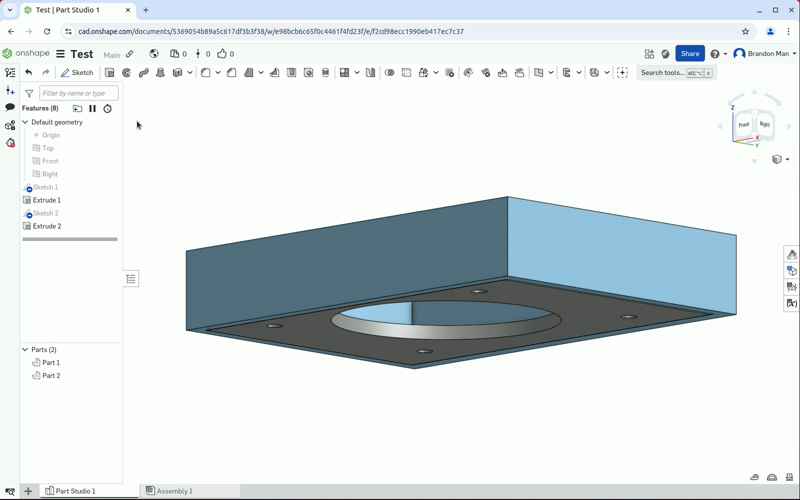
key(down, 3)
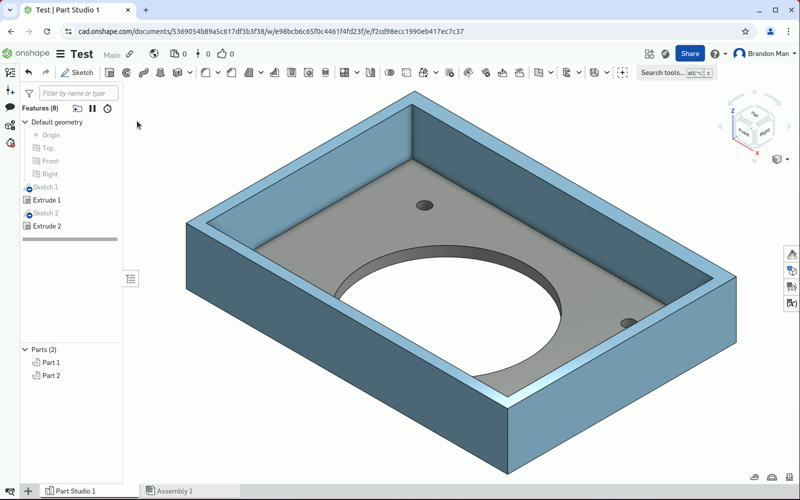
mouse_move(73, 189)
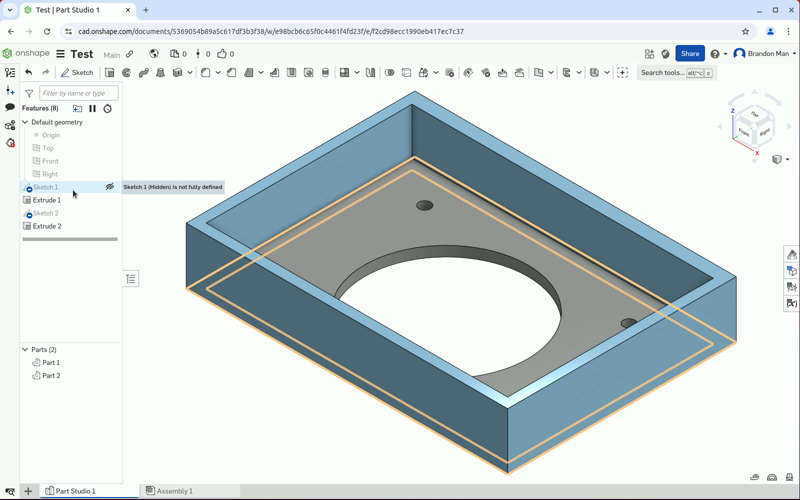
click(73, 189)